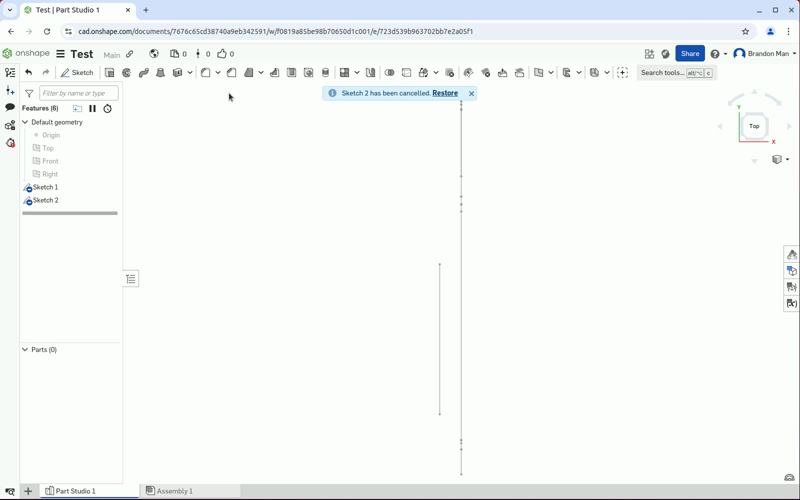
key(shift+h)
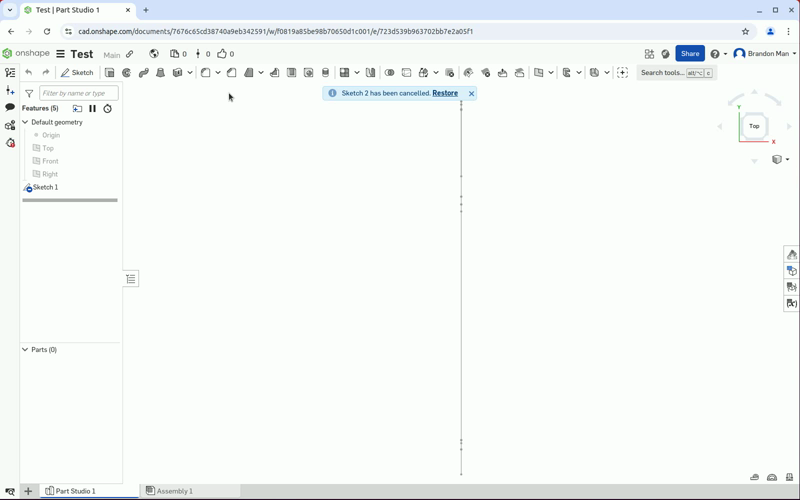
mouse_move(73, 352)
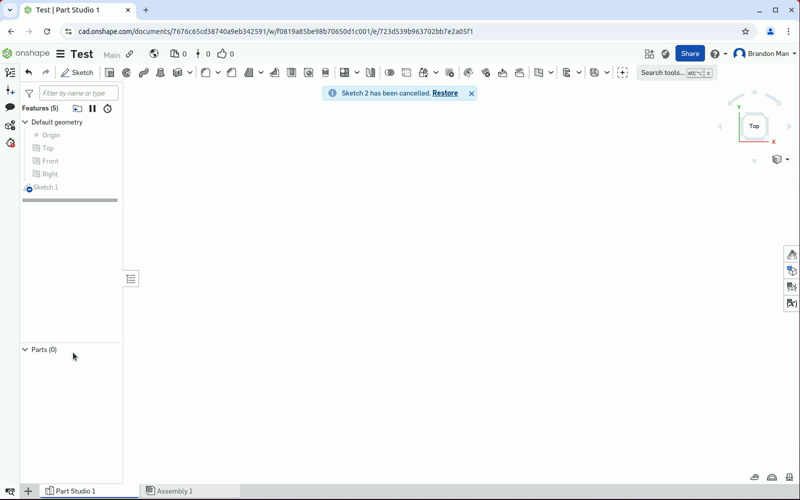
key(y)
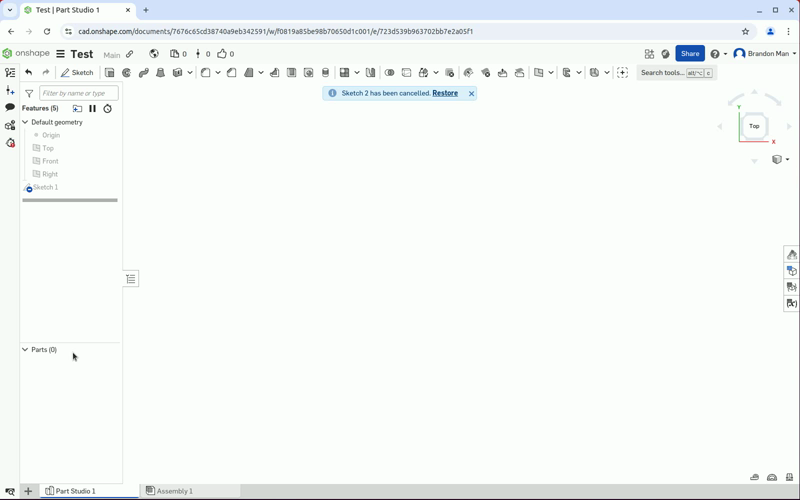
key(shift+p)
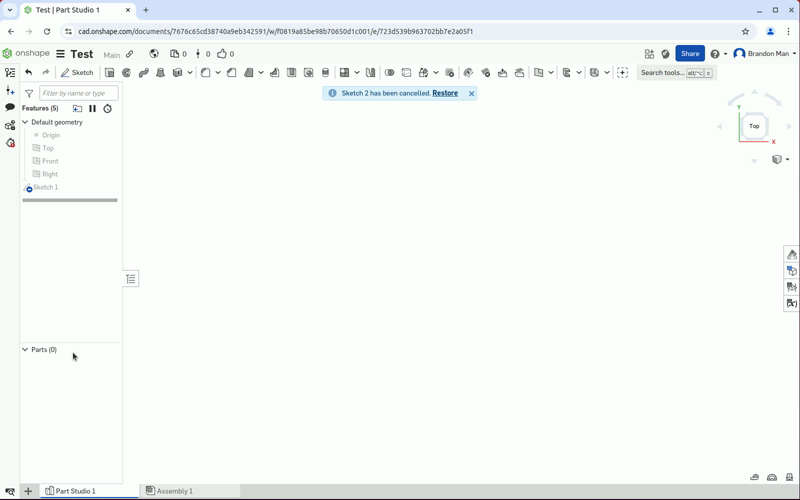
key(space)
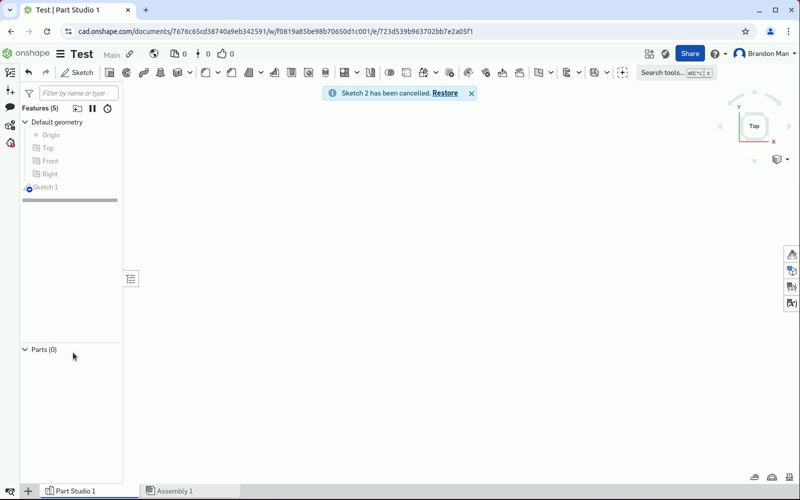
key_down(shift)
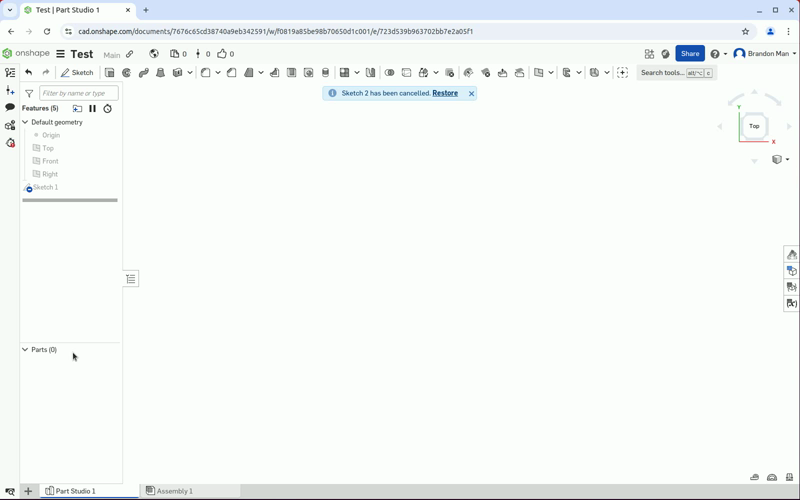
key(up)
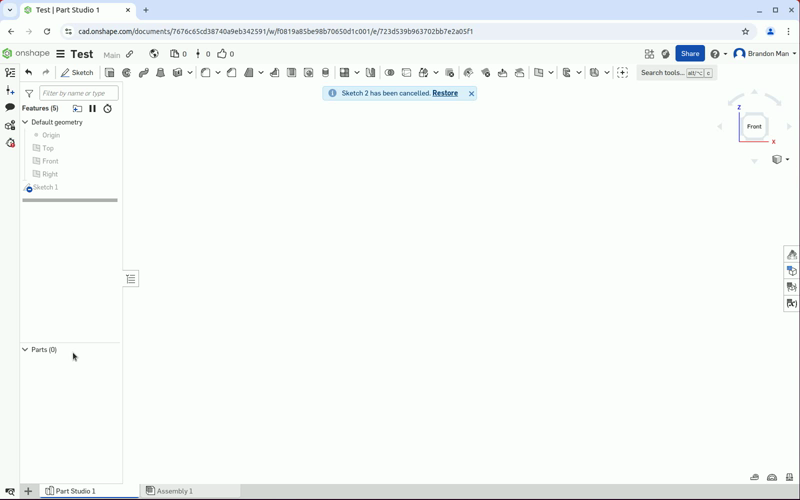
key_up(shift)
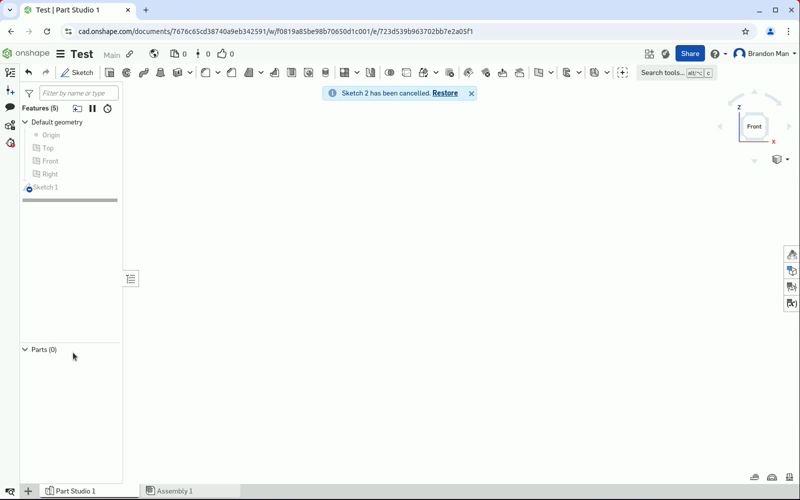
mouse_move(73, 352)
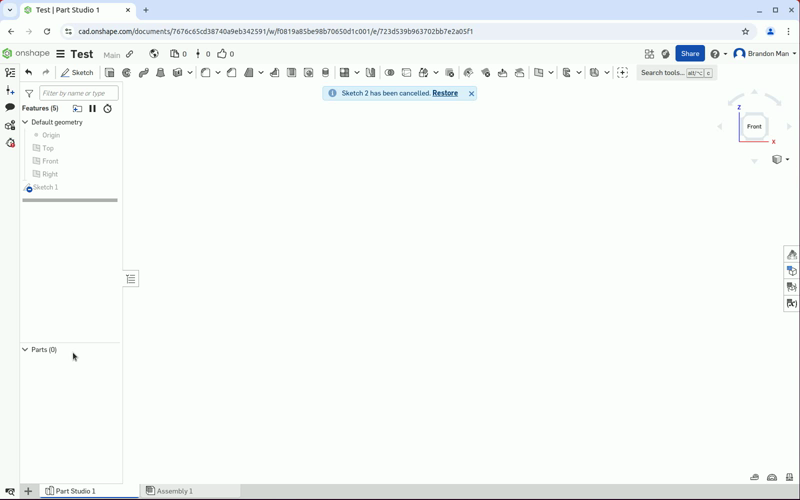
key(shift+y)
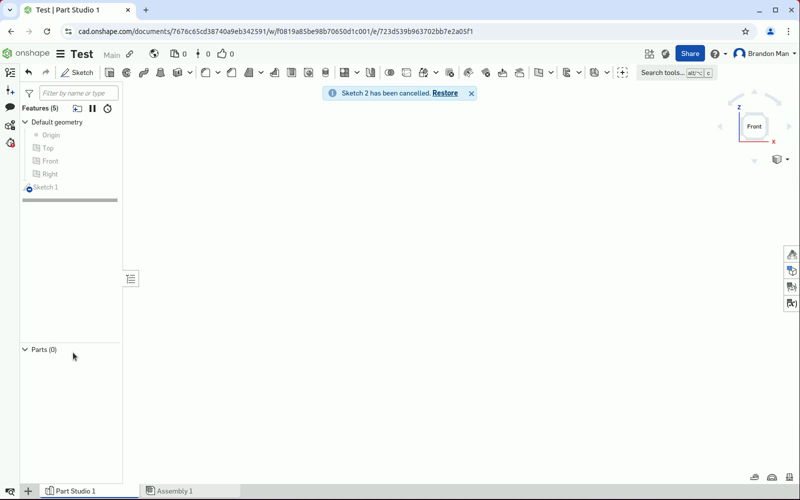
key(shift+s)
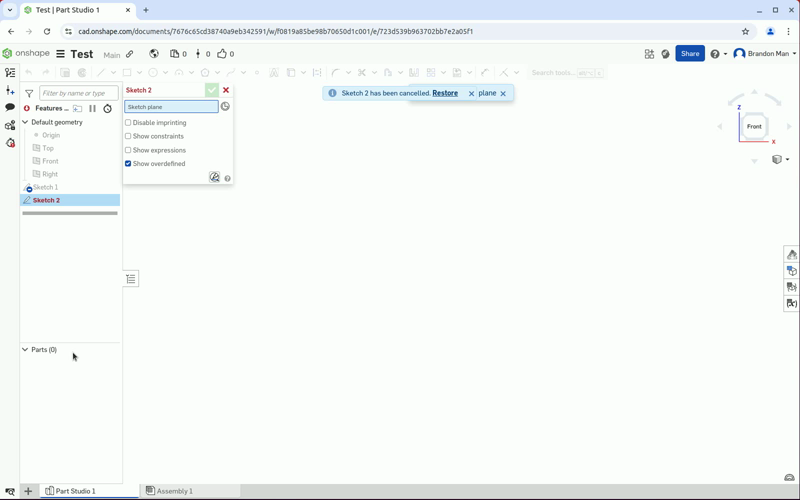
mouse_move(73, 163)
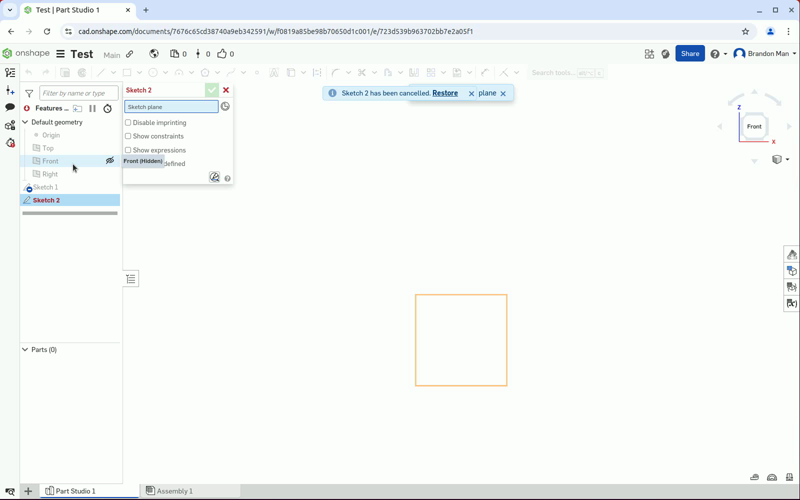
click(73, 163)
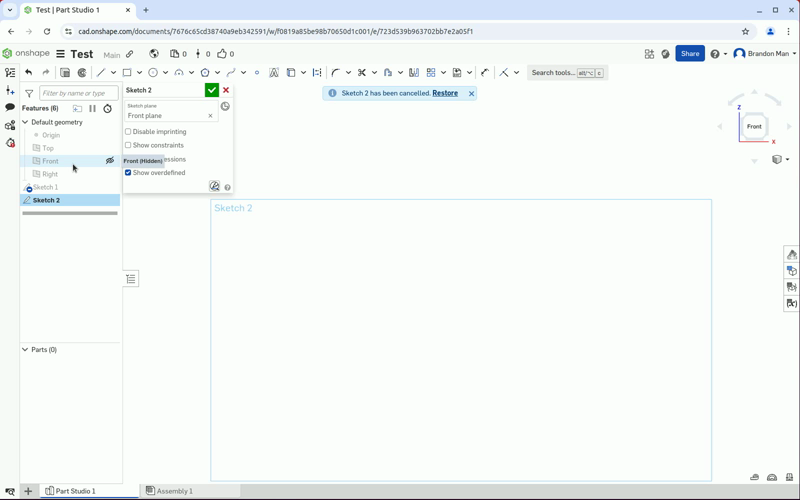
mouse_move(73, 352)
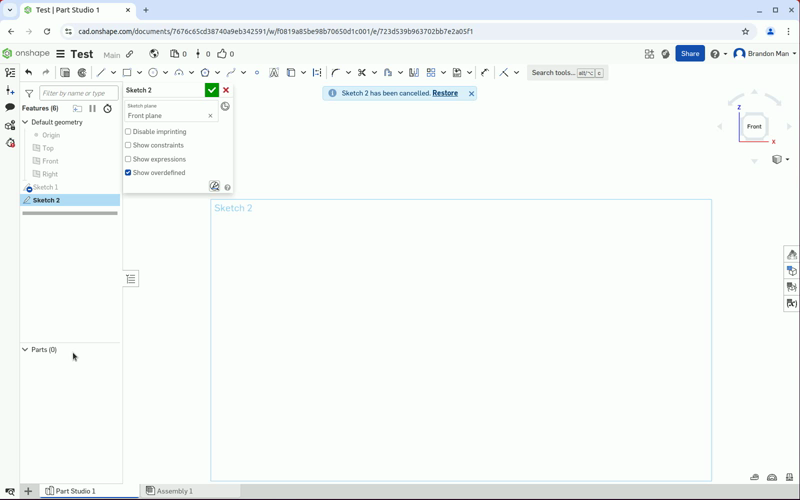
key(y)
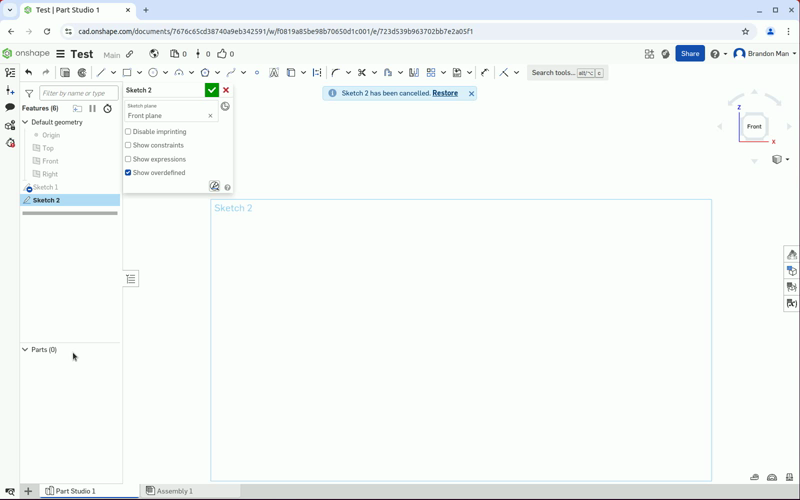
key(l)
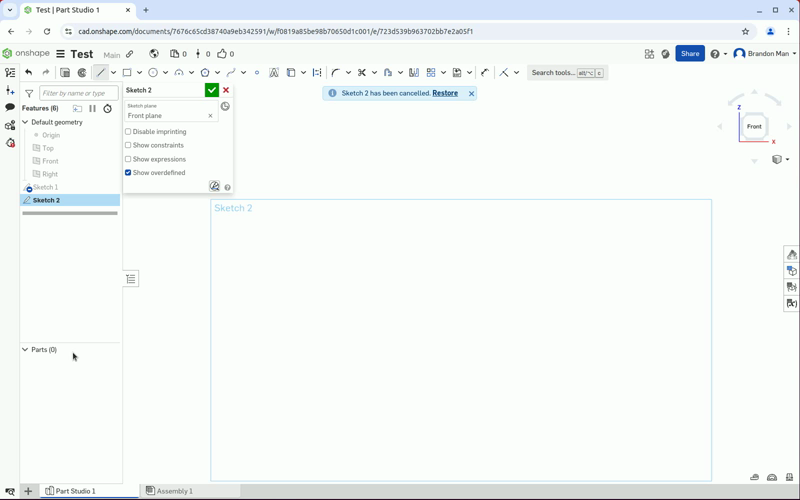
key_down(shift)
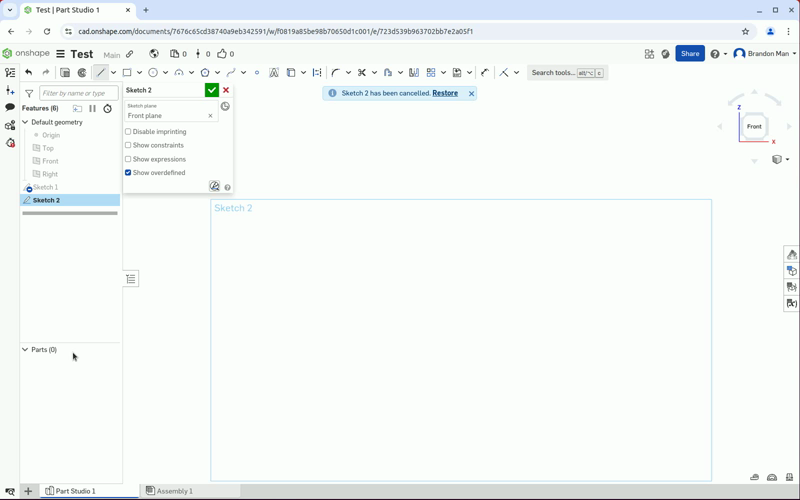
mouse_move(418, 394)
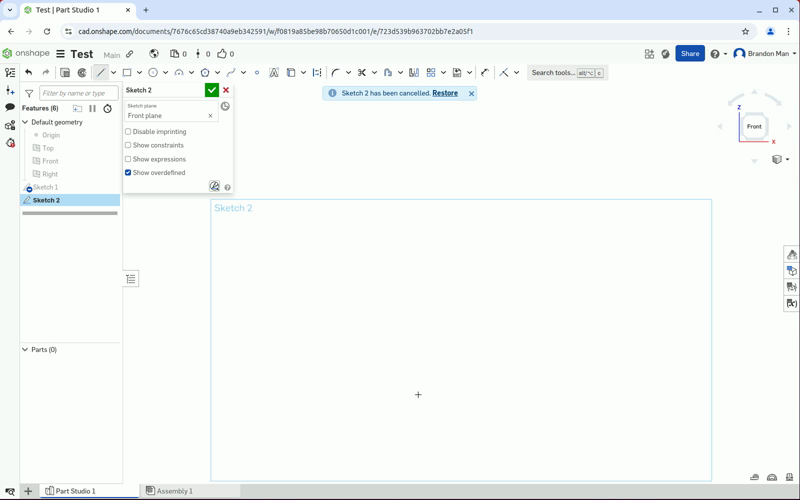
click(418, 394)
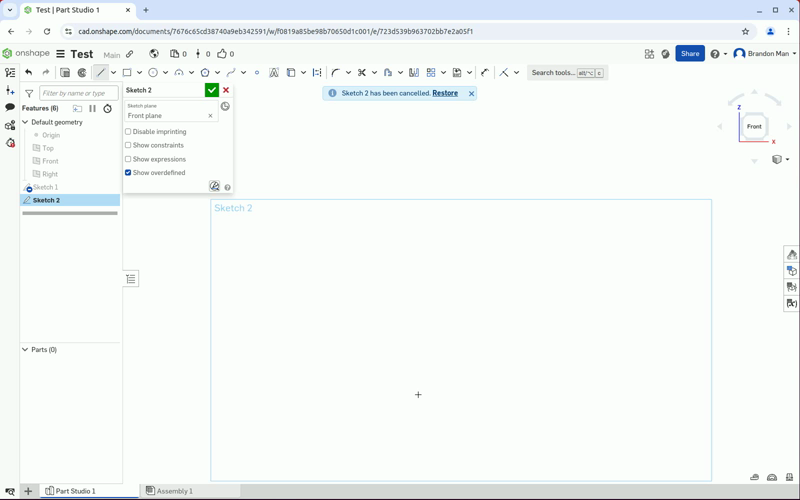
key_up(shift)
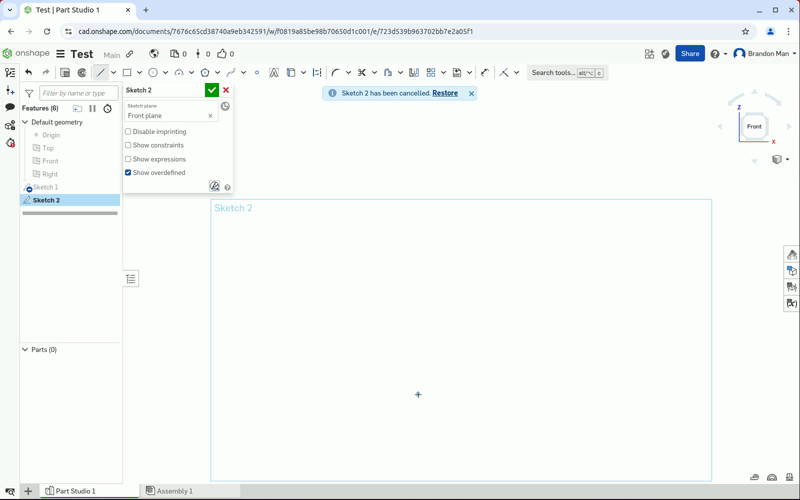
key_down(shift)
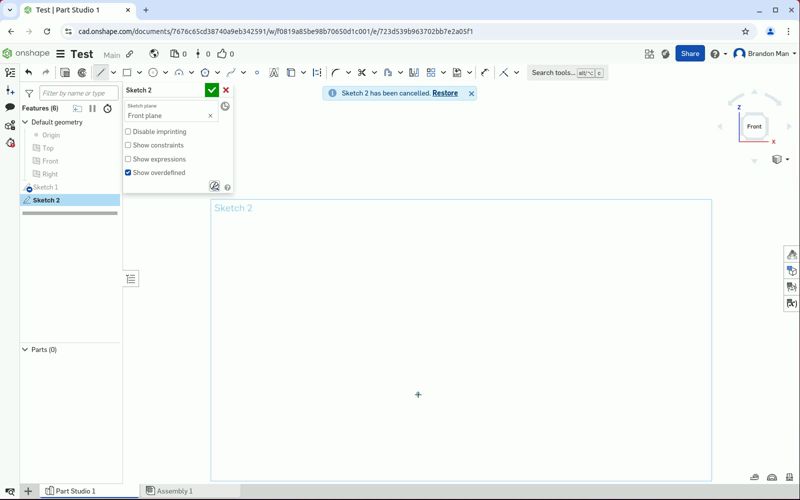
mouse_move(502, 394)
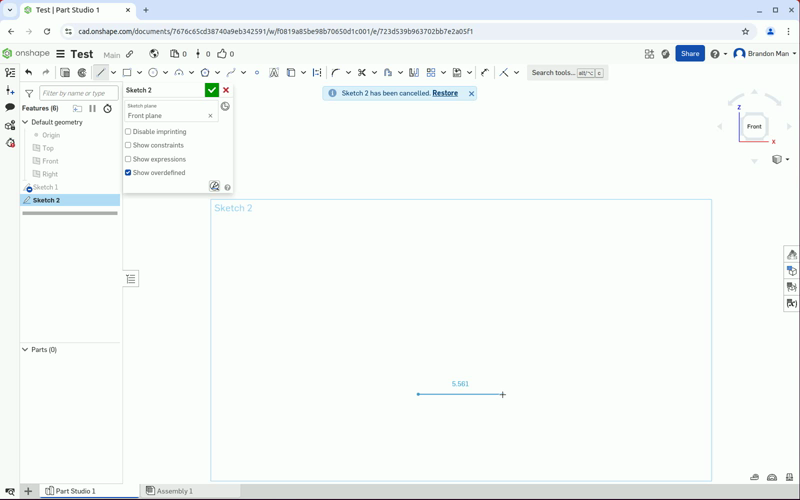
click(502, 394)
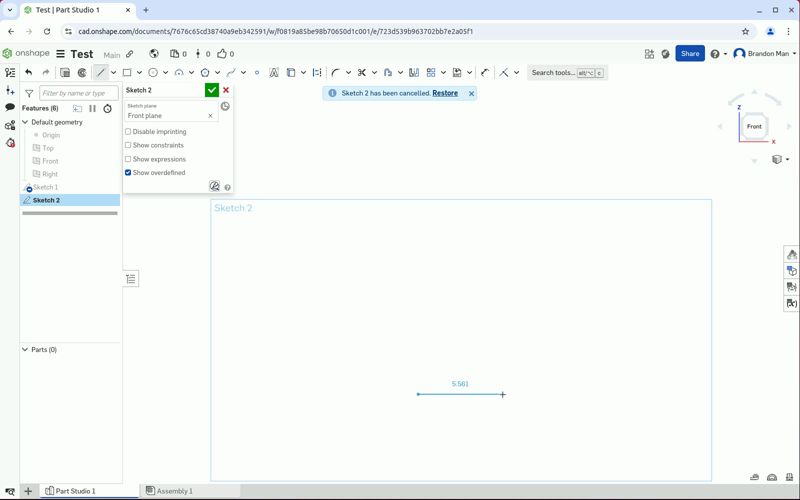
key_up(shift)
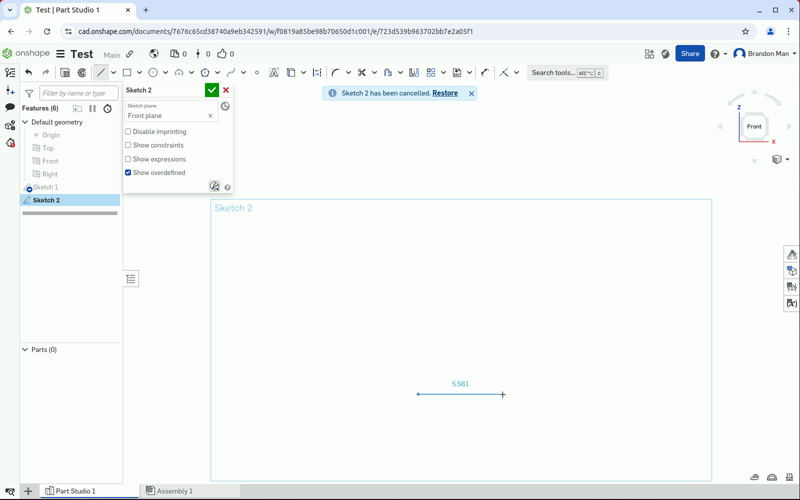
key_down(shift)
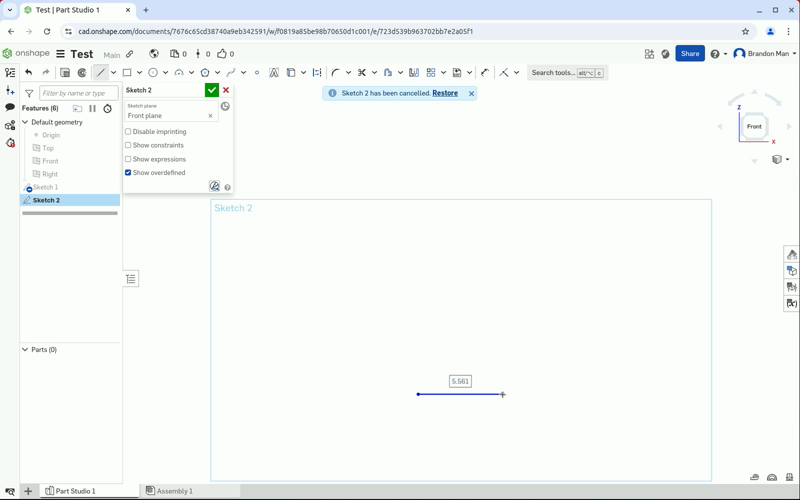
mouse_move(502, 172)
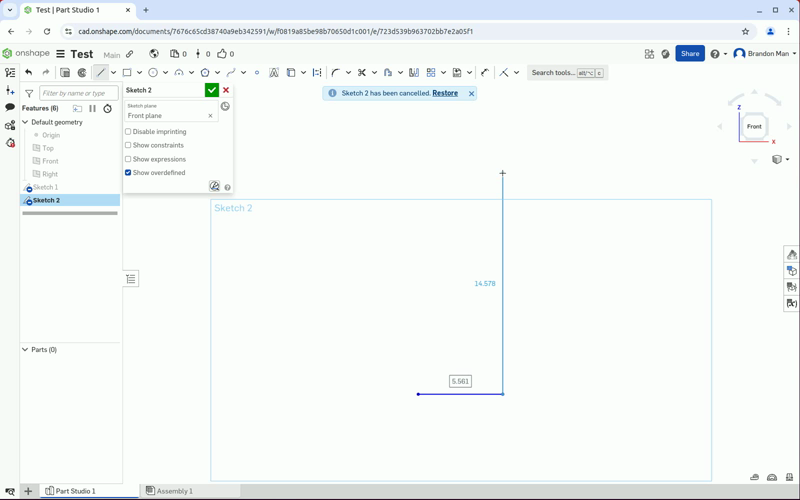
click(502, 172)
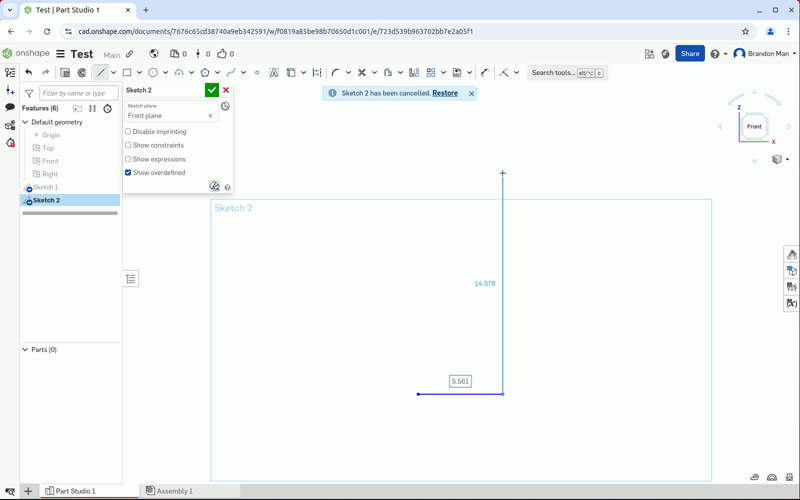
key_up(shift)
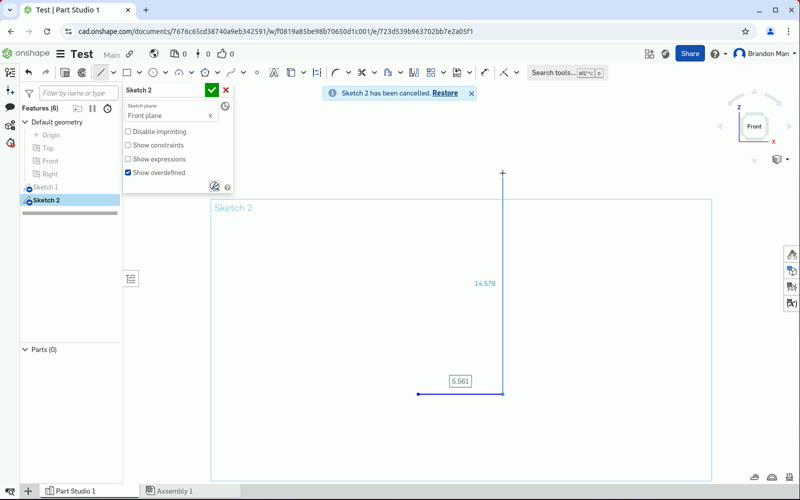
key_down(shift)
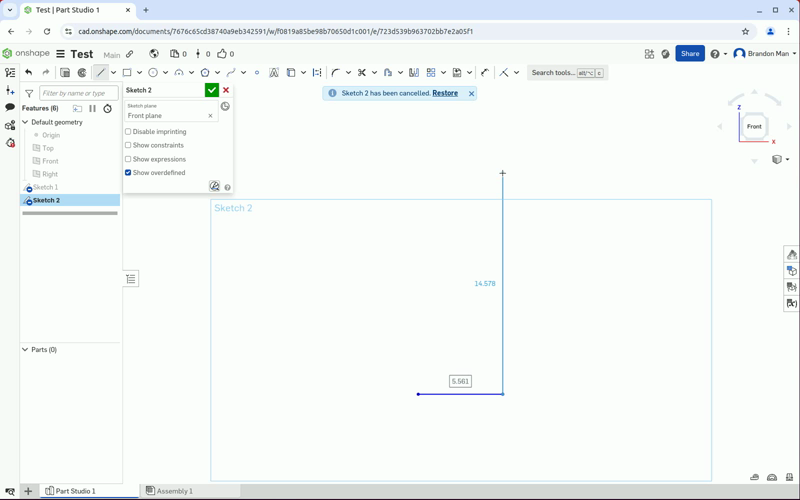
mouse_move(418, 172)
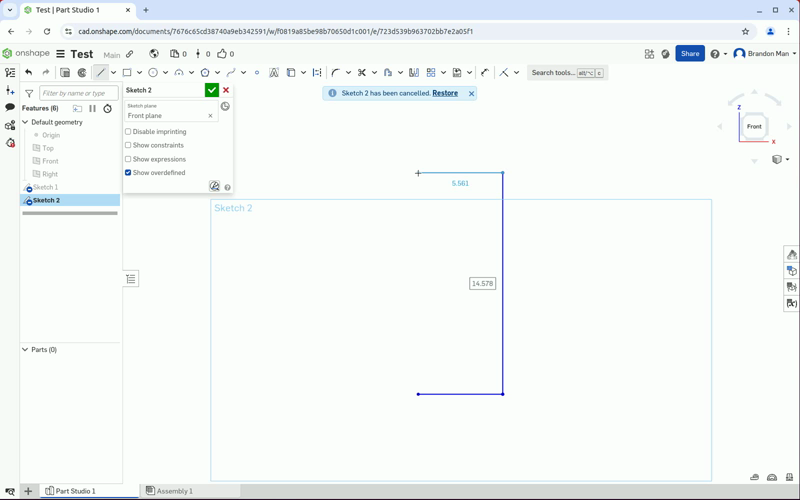
click(418, 172)
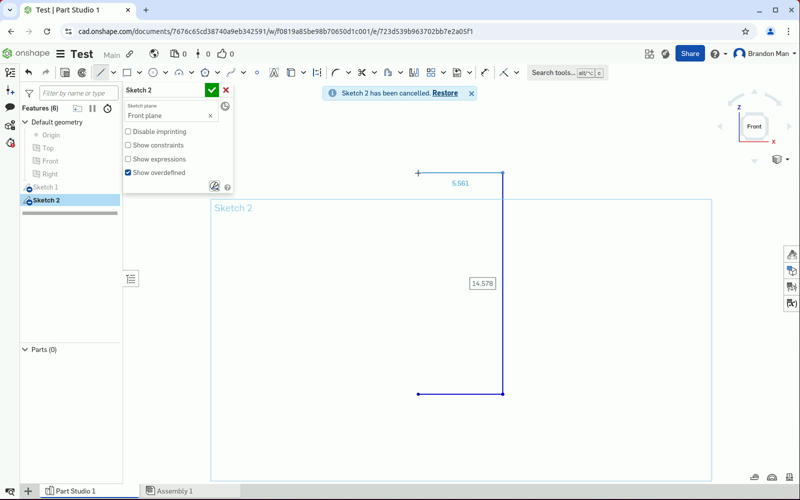
key_up(shift)
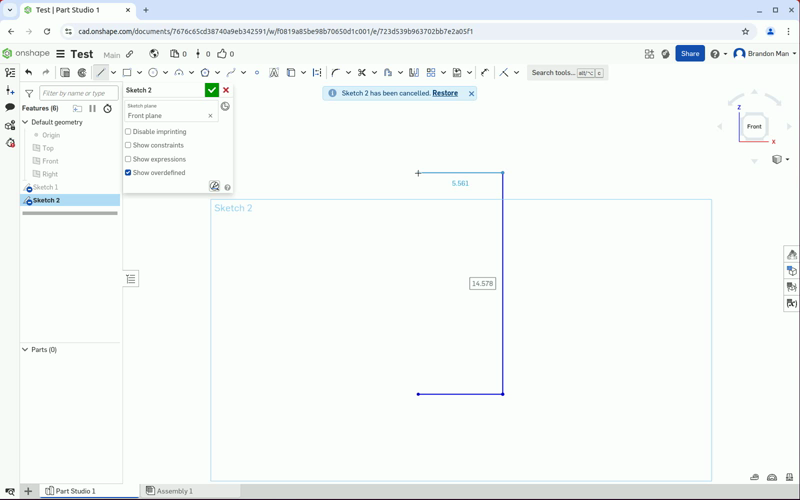
key_down(shift)
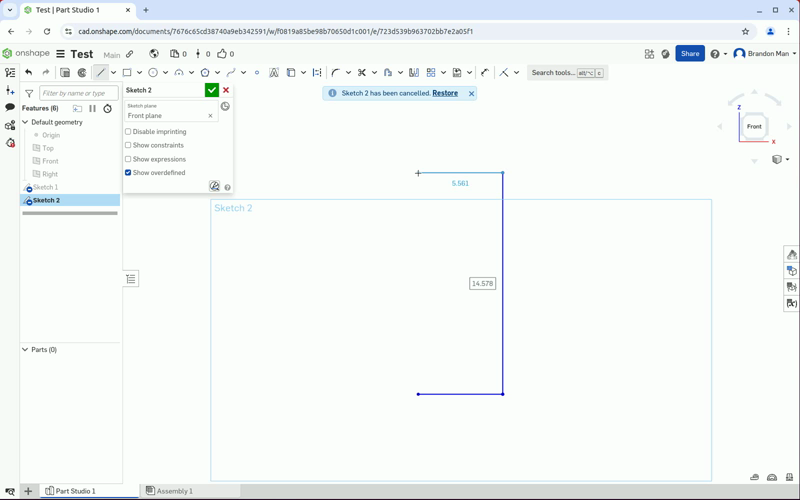
mouse_move(418, 394)
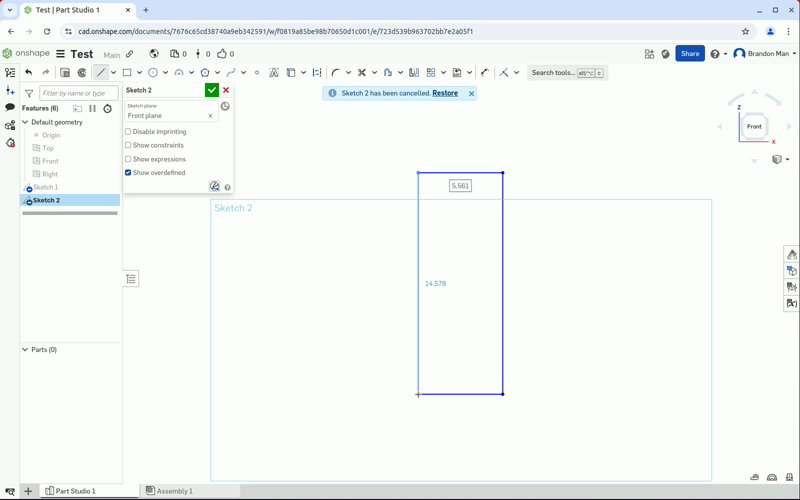
key_up(shift)
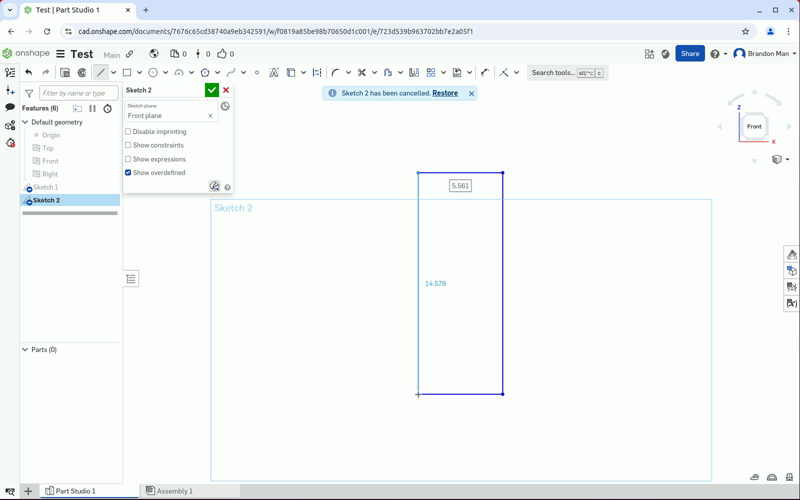
click(418, 394)
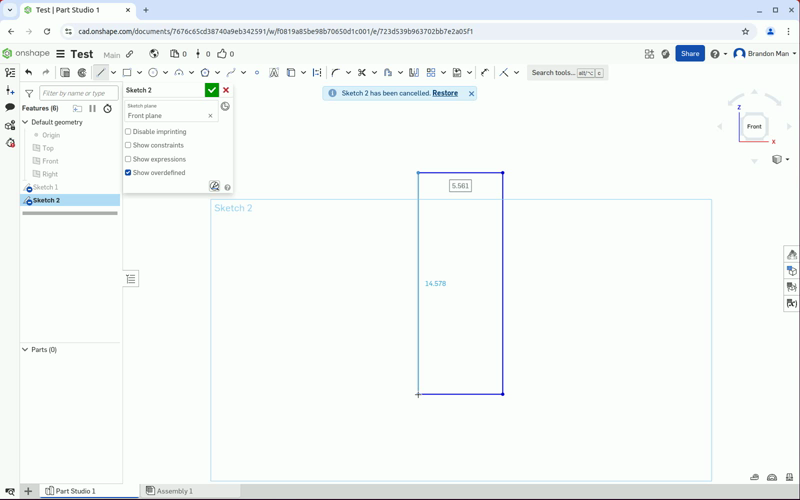
key(esc)
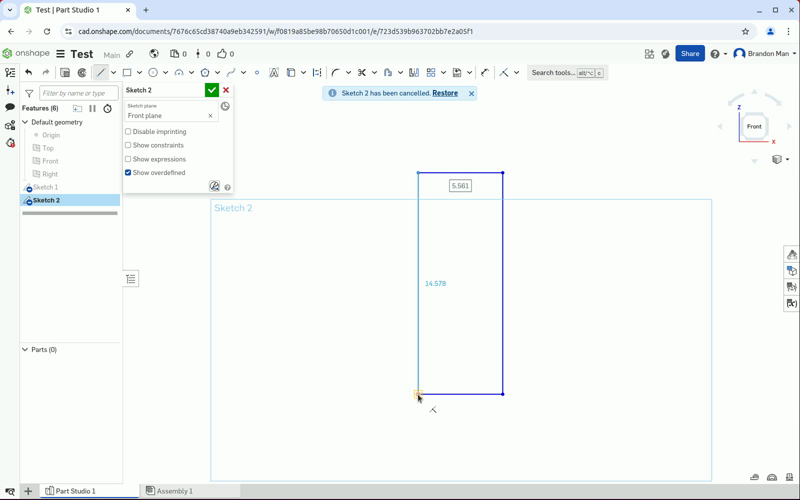
key(l)
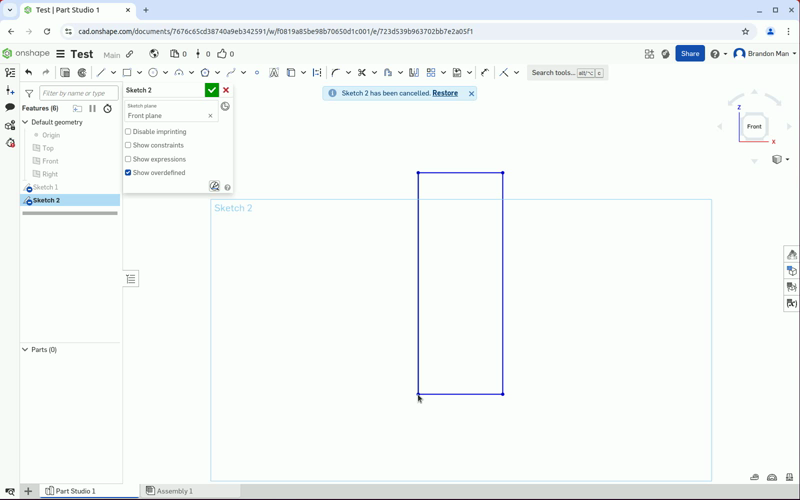
key_down(shift)
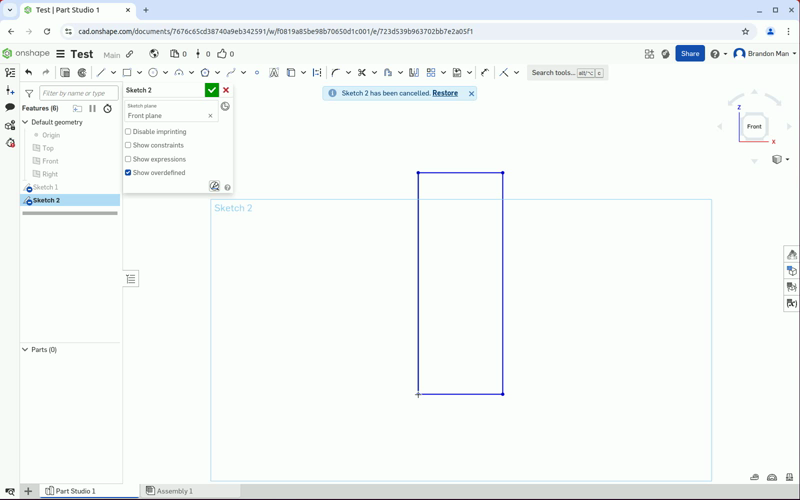
mouse_move(430, 373)
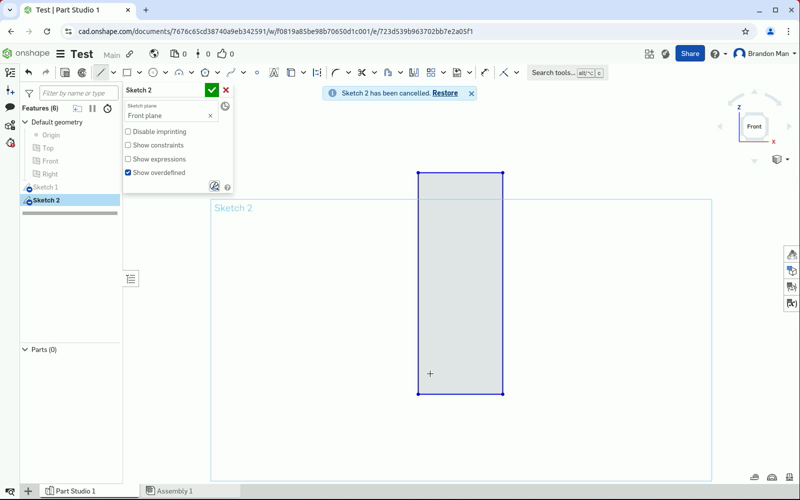
click(430, 373)
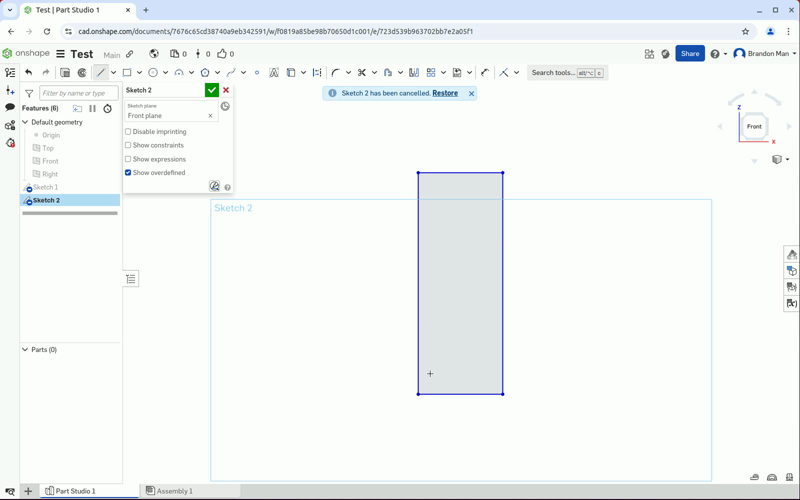
key_up(shift)
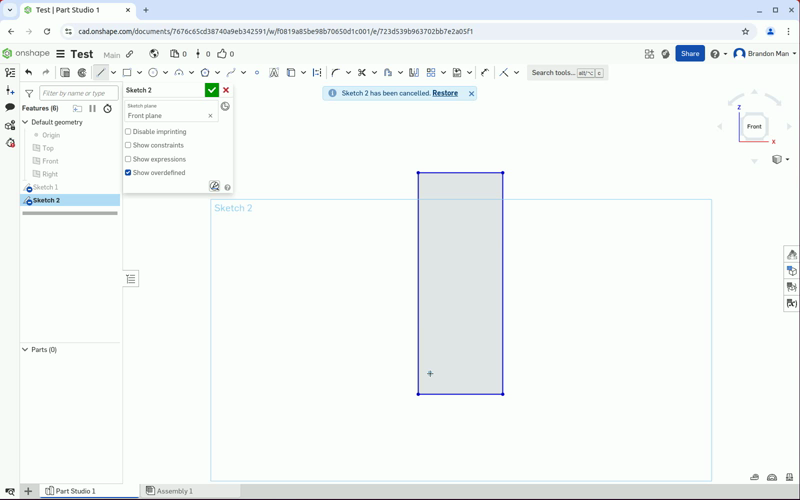
key_down(shift)
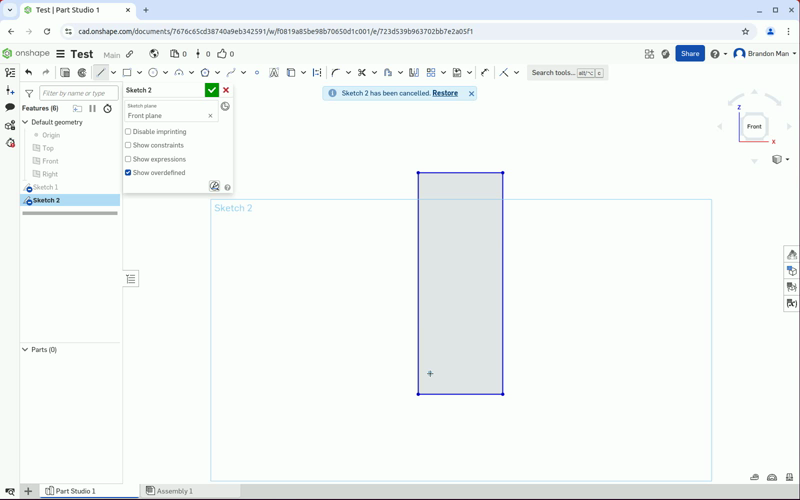
mouse_move(460, 373)
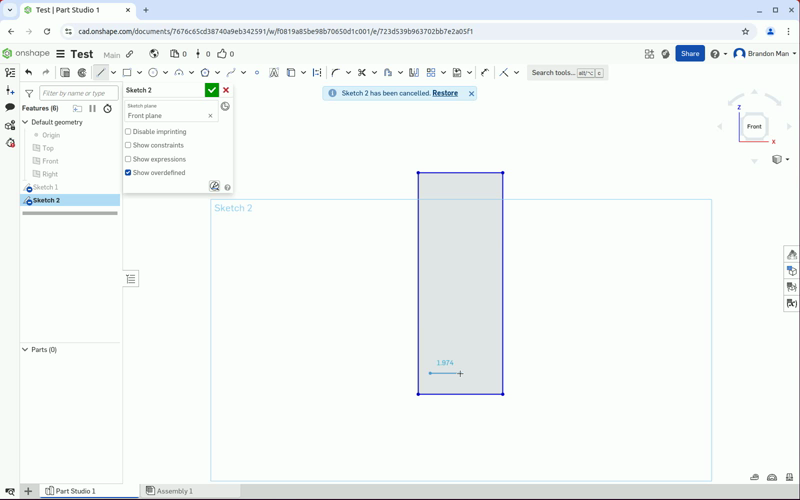
mouse_move(488, 373)
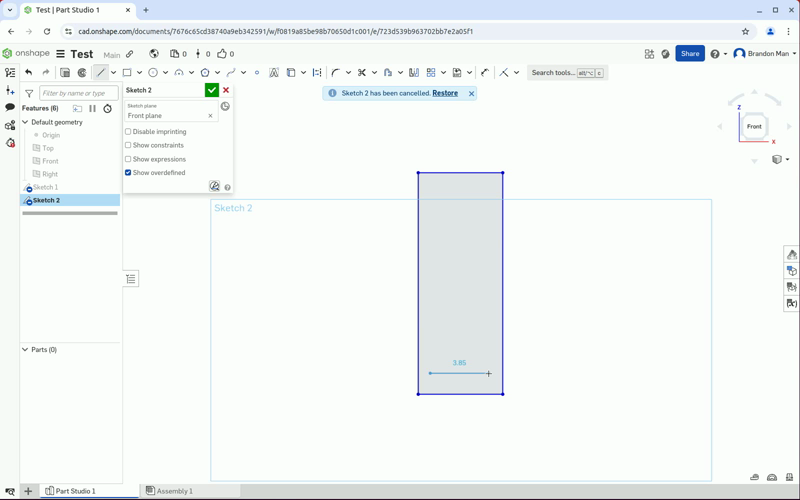
click(488, 373)
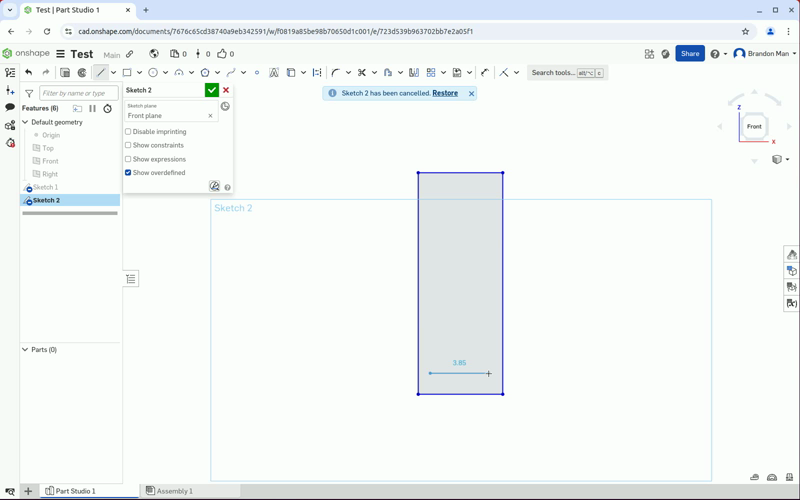
key_up(shift)
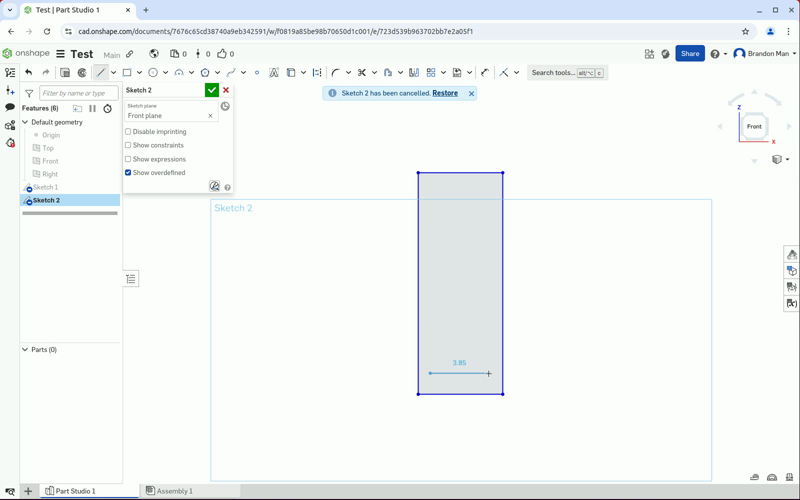
key_down(shift)
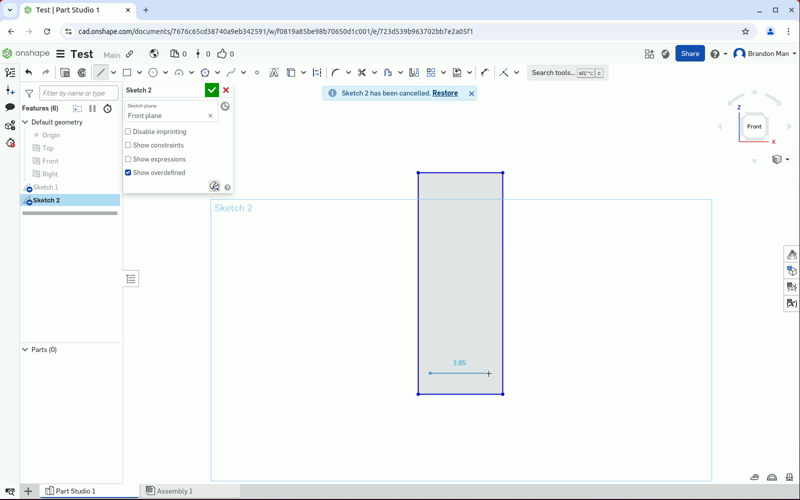
mouse_move(488, 184)
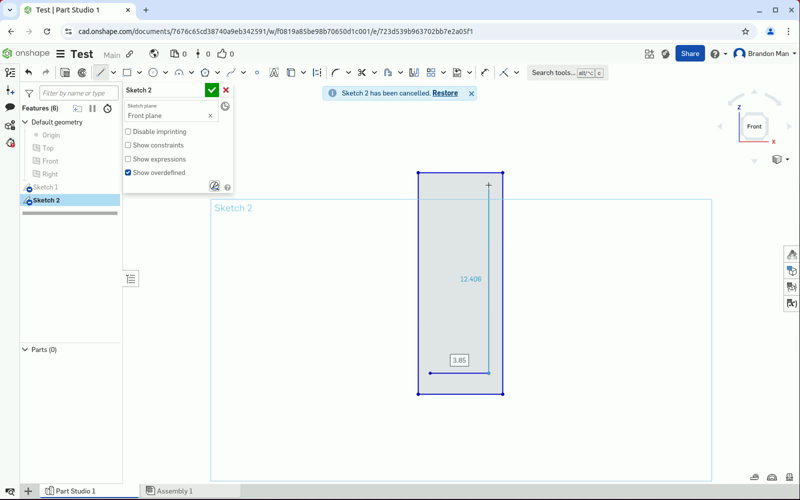
click(488, 184)
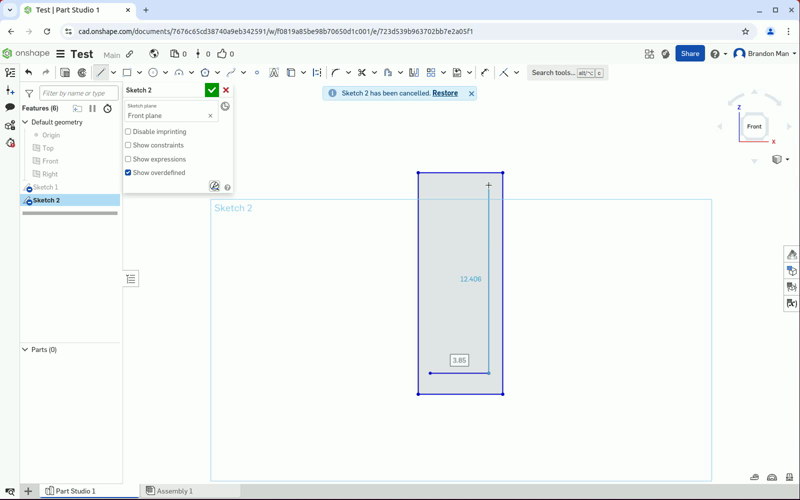
key_up(shift)
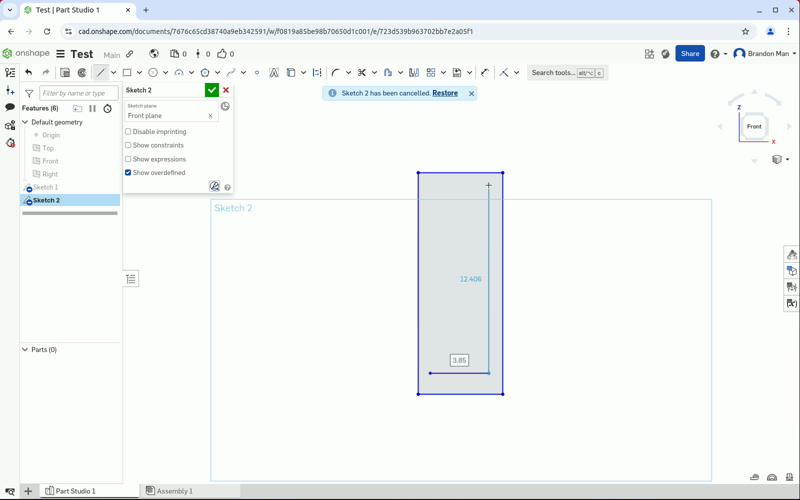
key_down(shift)
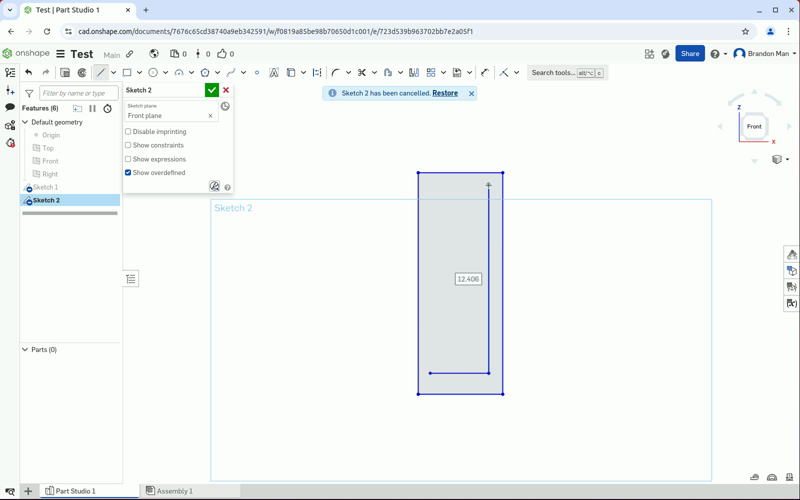
mouse_move(518, 184)
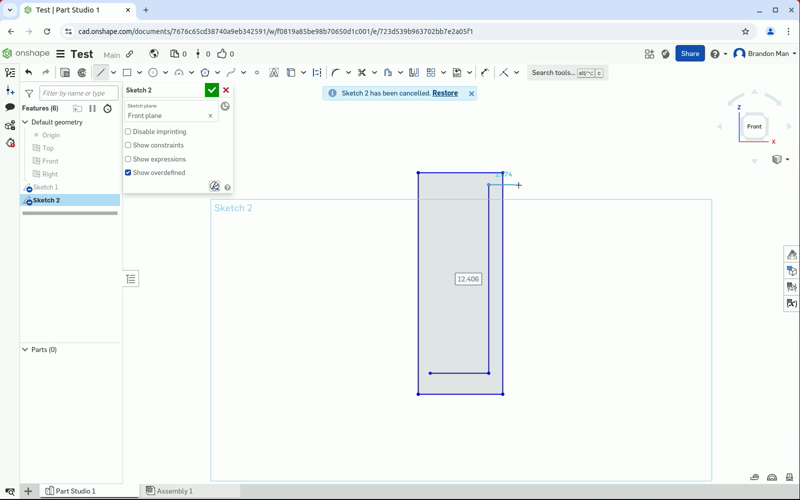
mouse_move(430, 184)
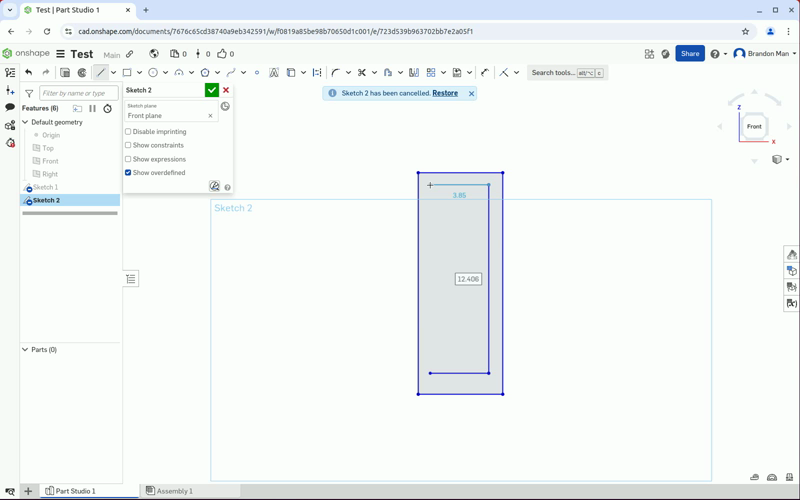
click(430, 184)
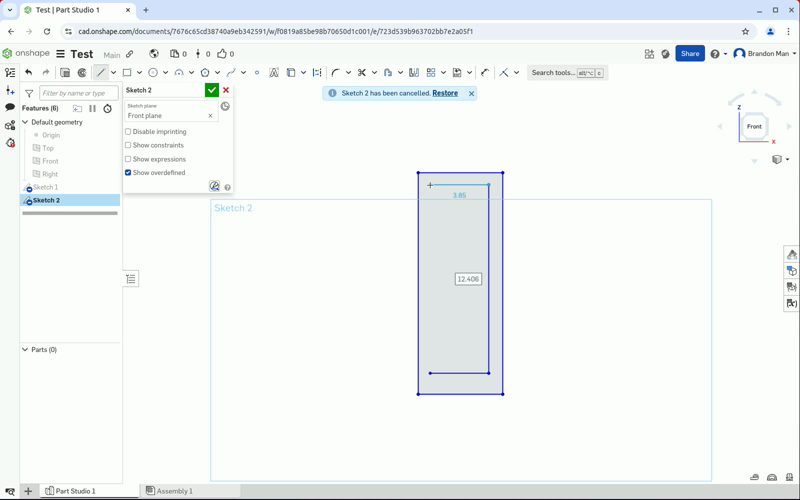
key_up(shift)
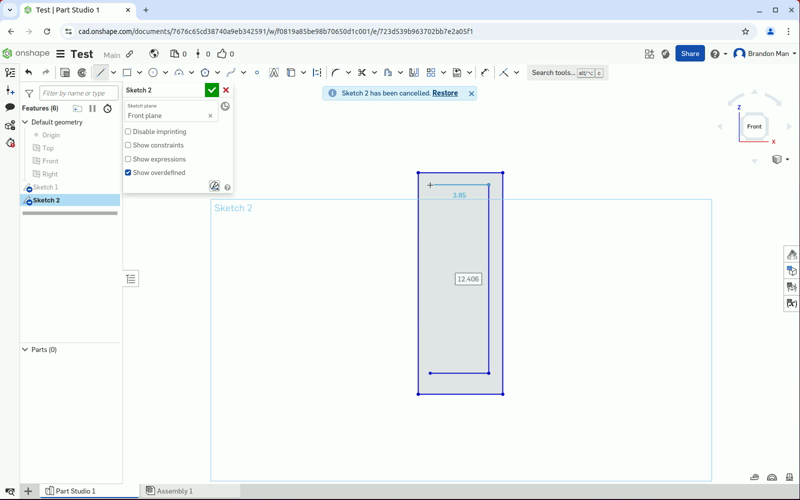
key_down(shift)
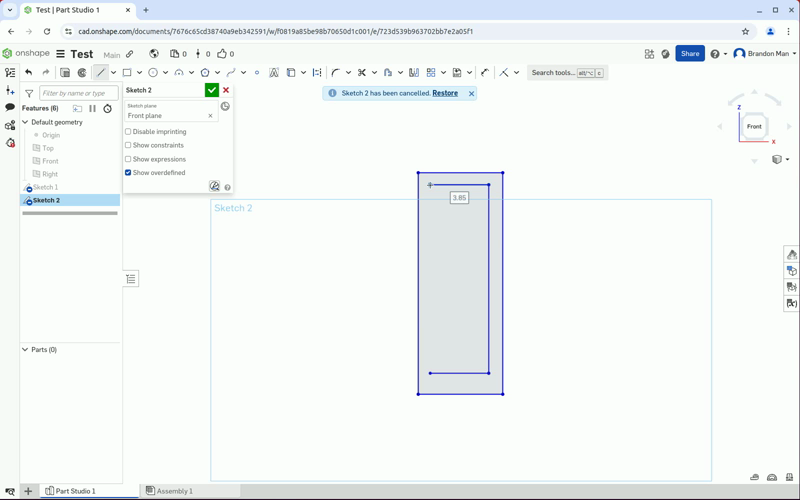
mouse_move(430, 373)
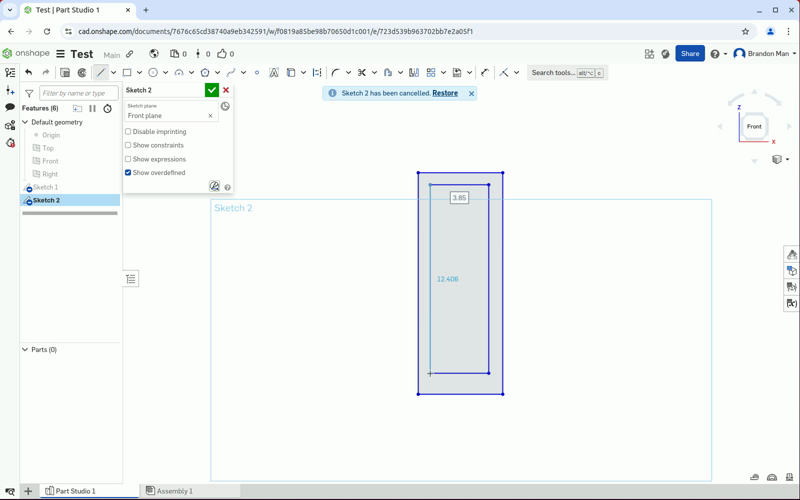
key_up(shift)
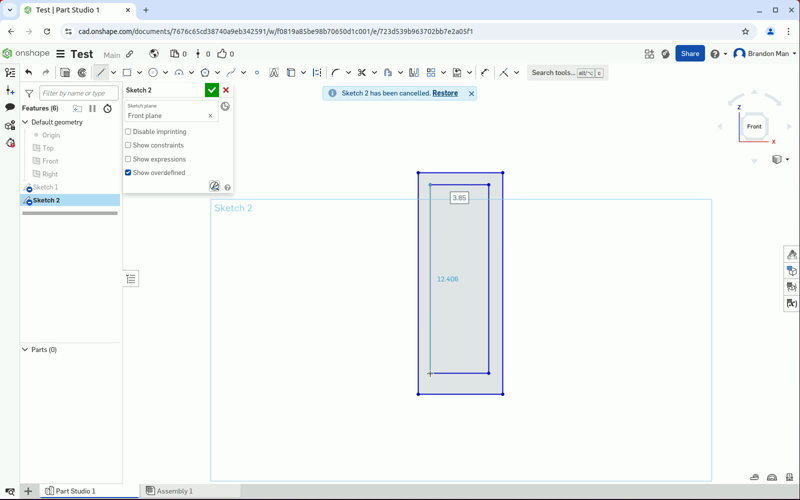
click(430, 373)
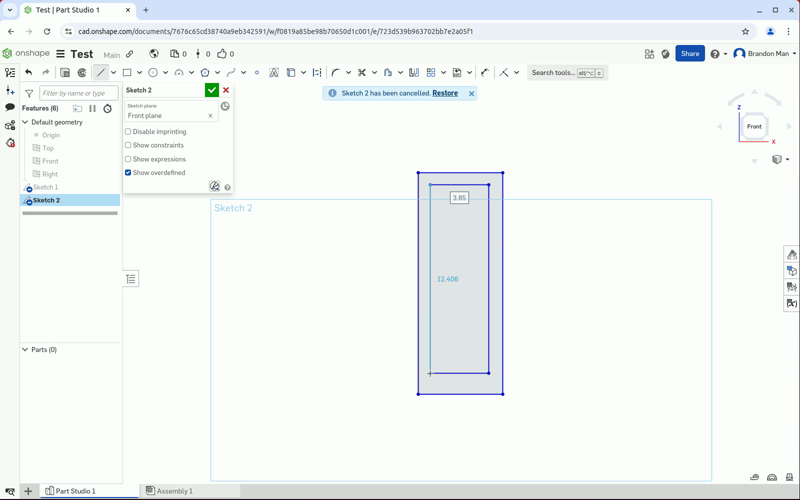
key(esc)
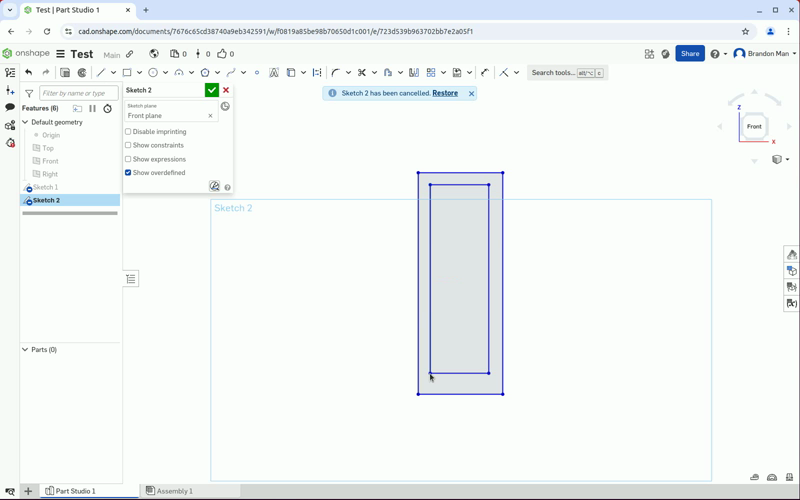
mouse_move(464, 178)
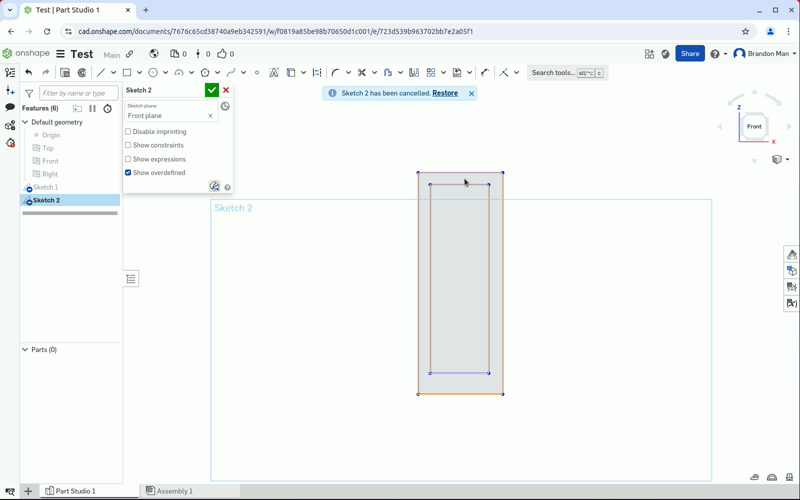
click(464, 178)
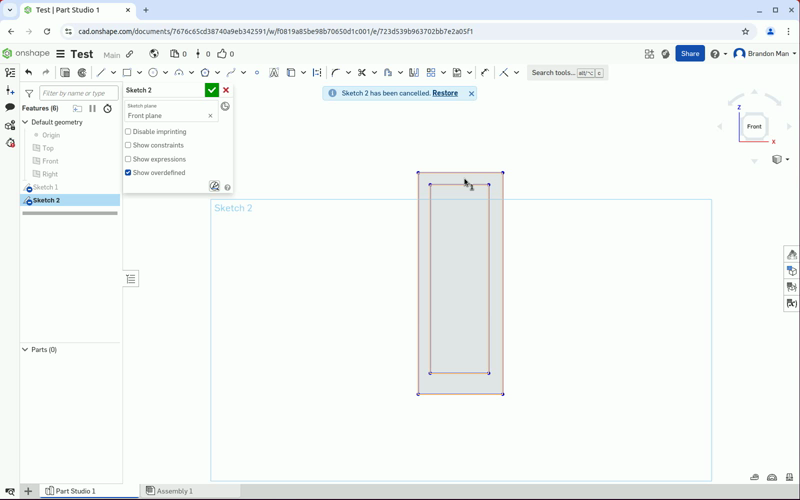
mouse_move(73, 352)
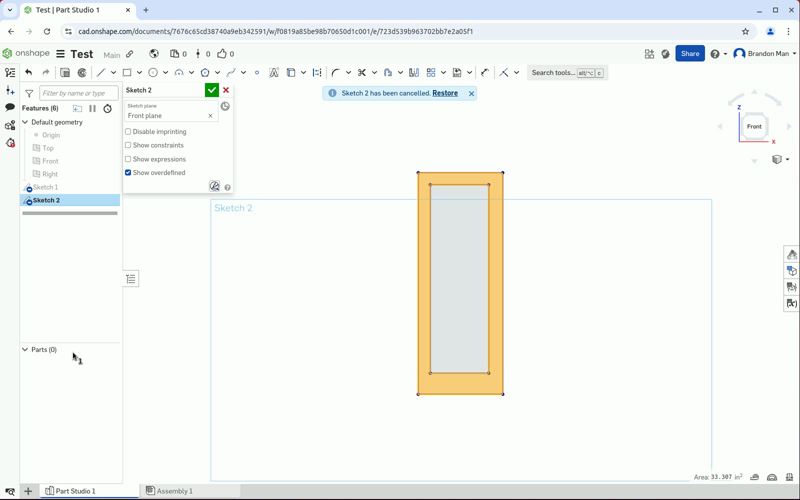
key(shift+y)
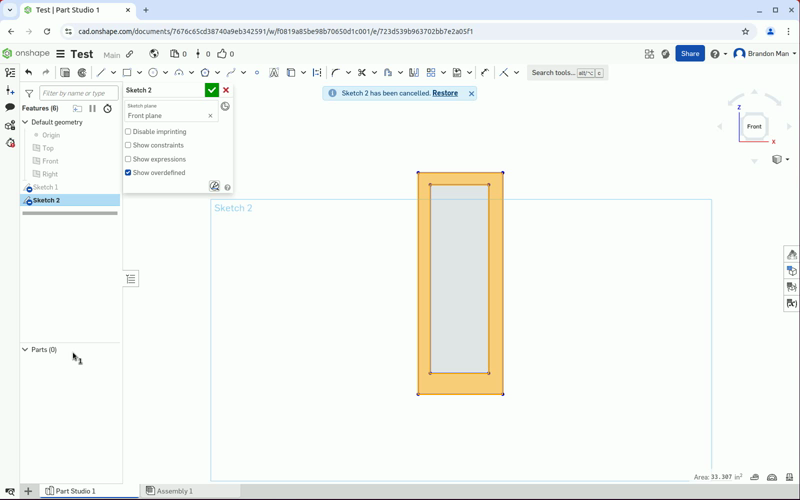
key(shift+e)
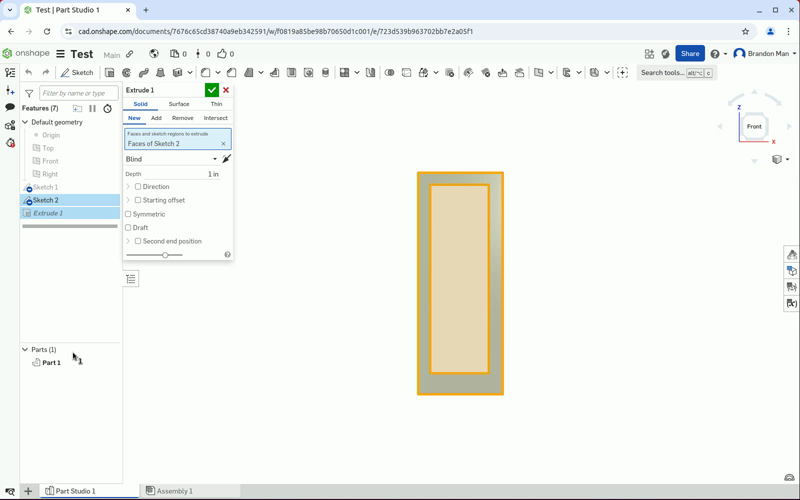
mouse_move(143, 106)
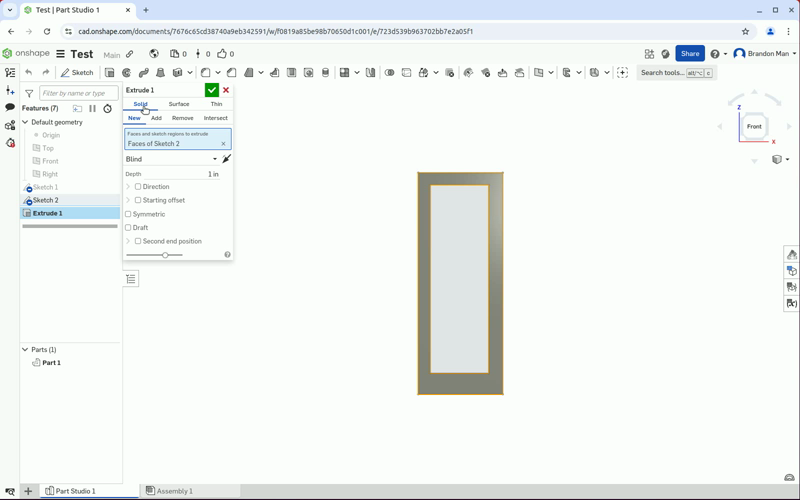
click(143, 106)
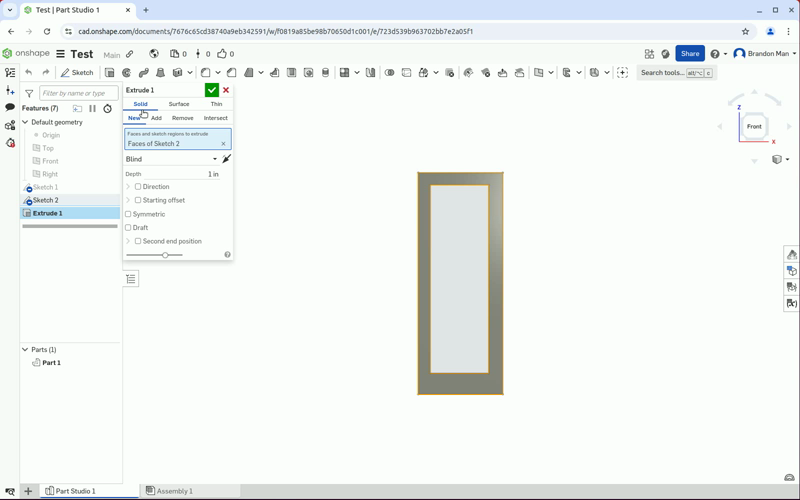
mouse_move(137, 120)
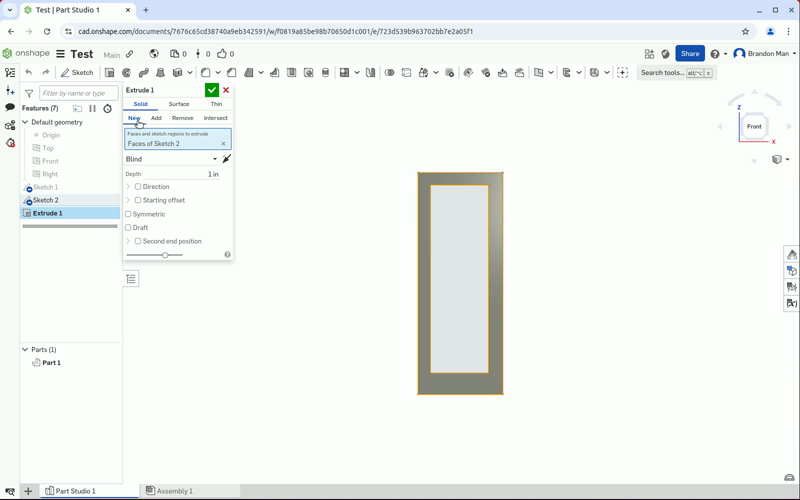
click(137, 120)
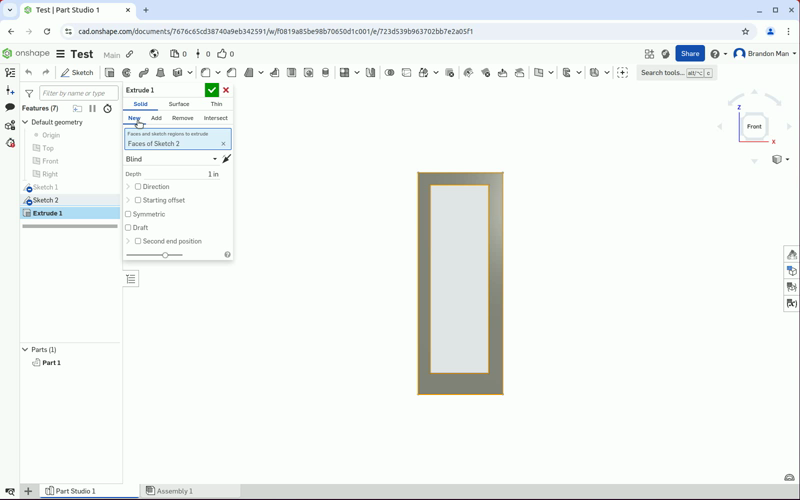
key(tab, 4)
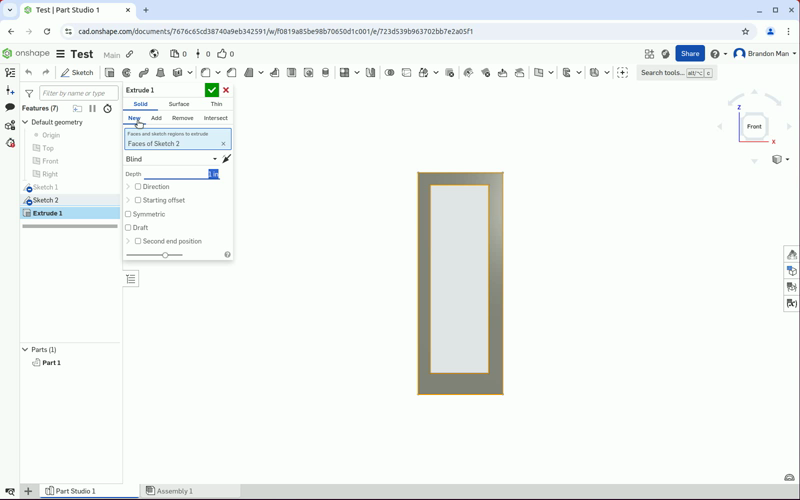
text(0.154)
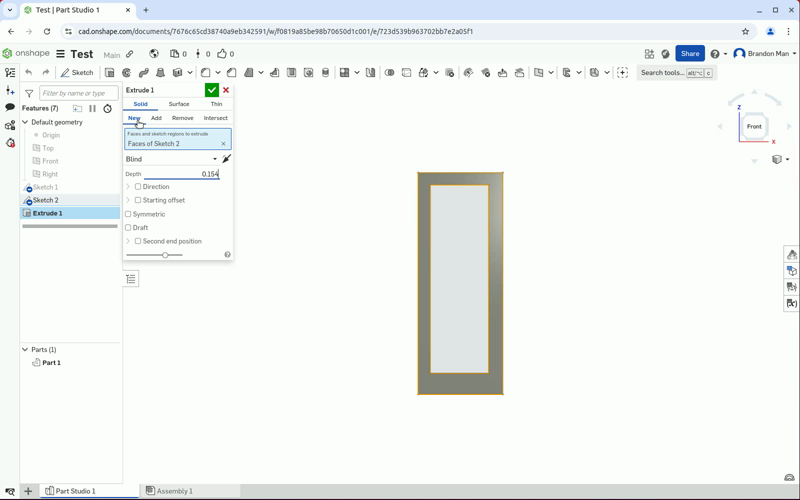
key(tab, 3)
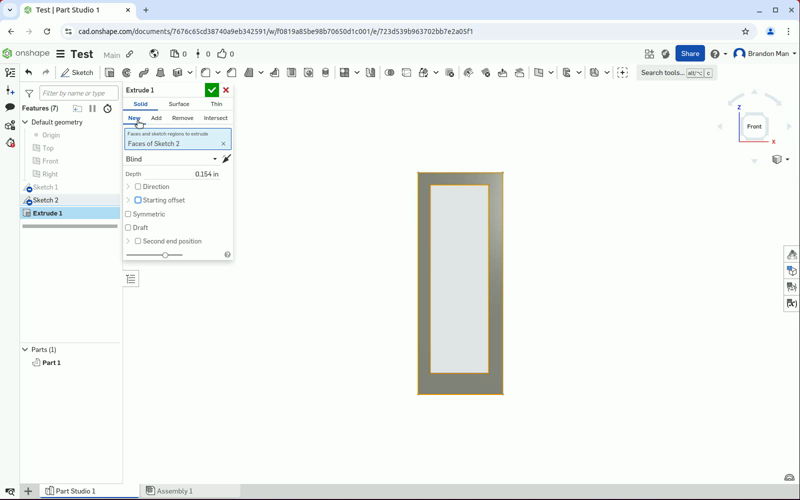
key(tab, 2)
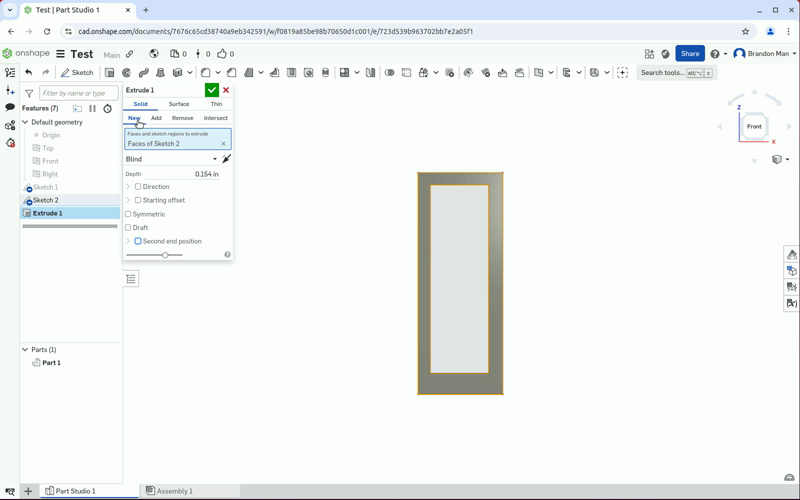
key(space)
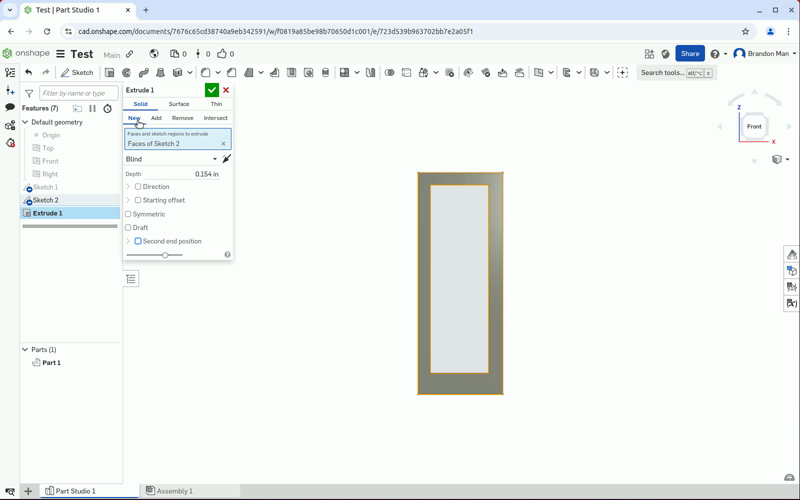
key(tab, 3)
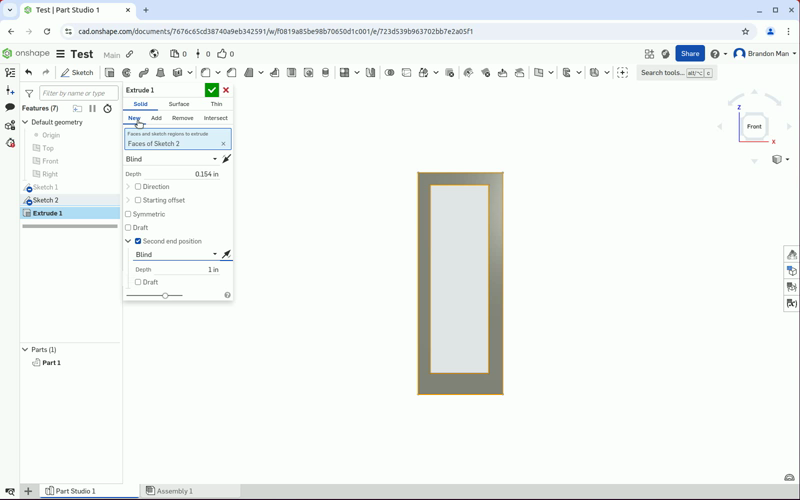
text(0.154)
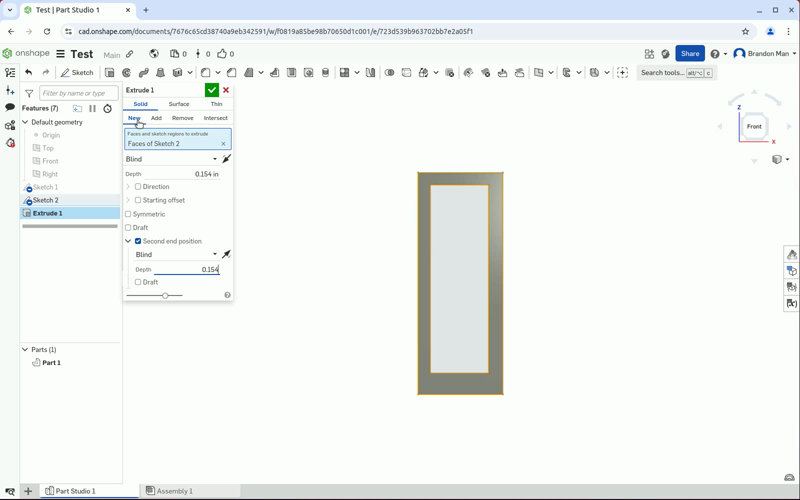
key(enter)
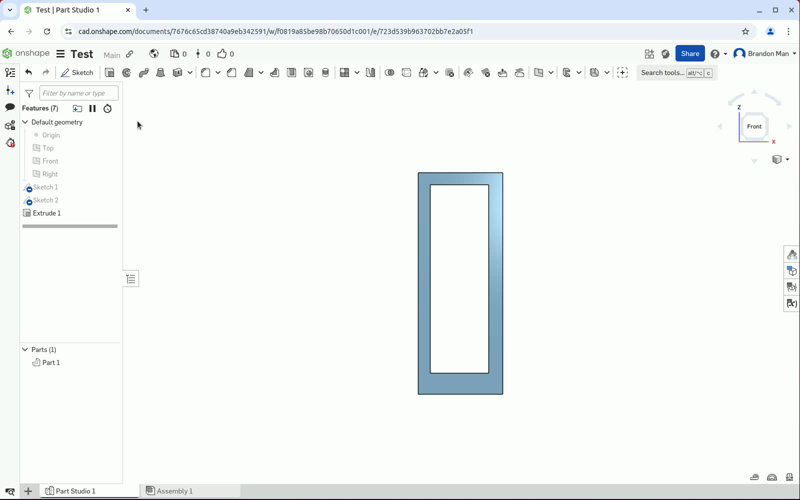
key(shift+h)
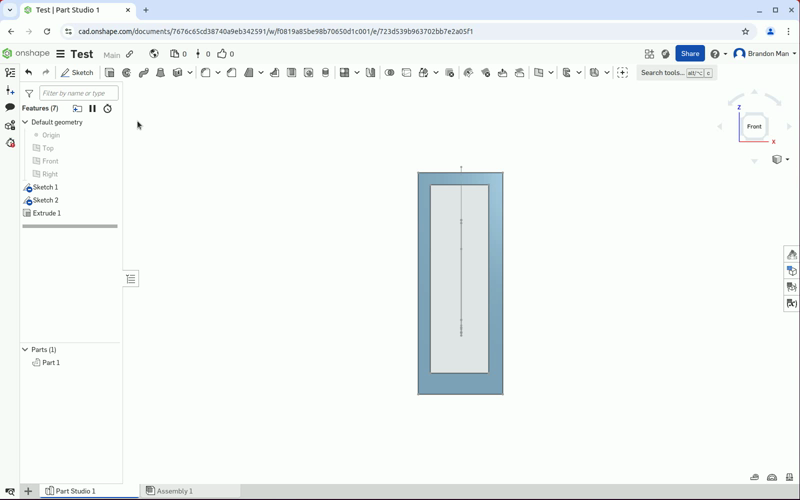
key(shift+h)
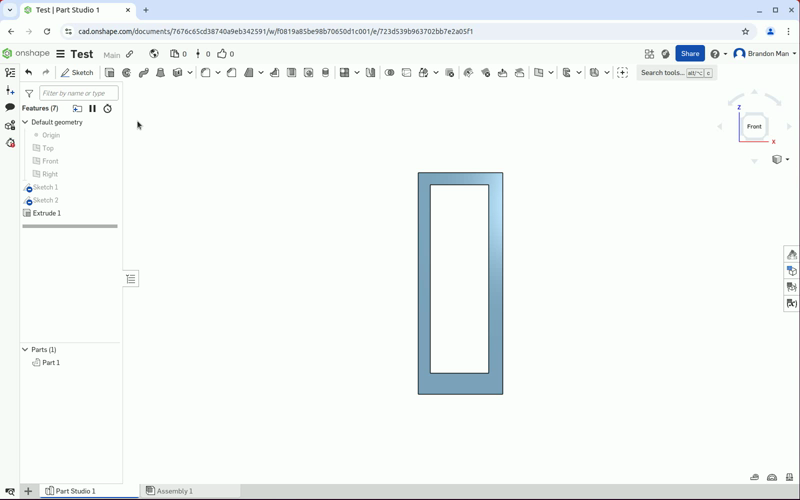
mouse_move(73, 189)
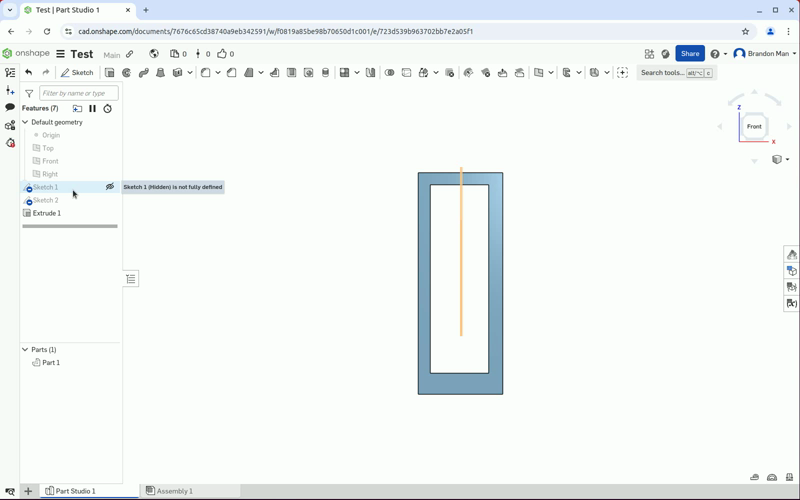
click(73, 189)
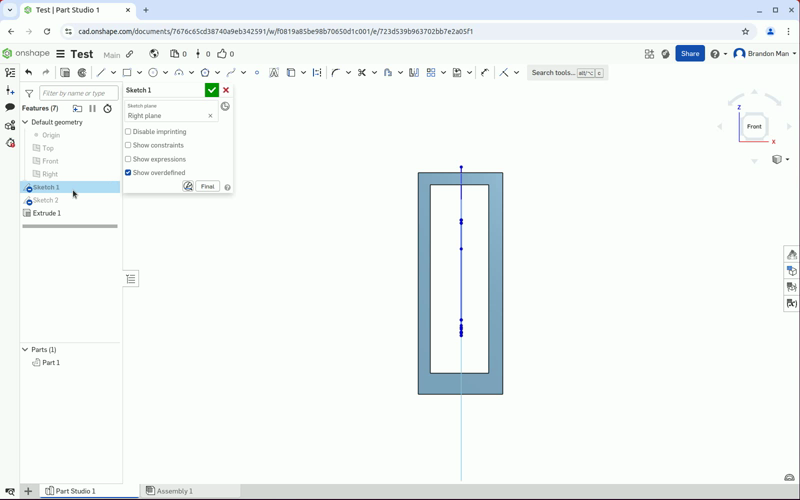
mouse_move(229, 92)
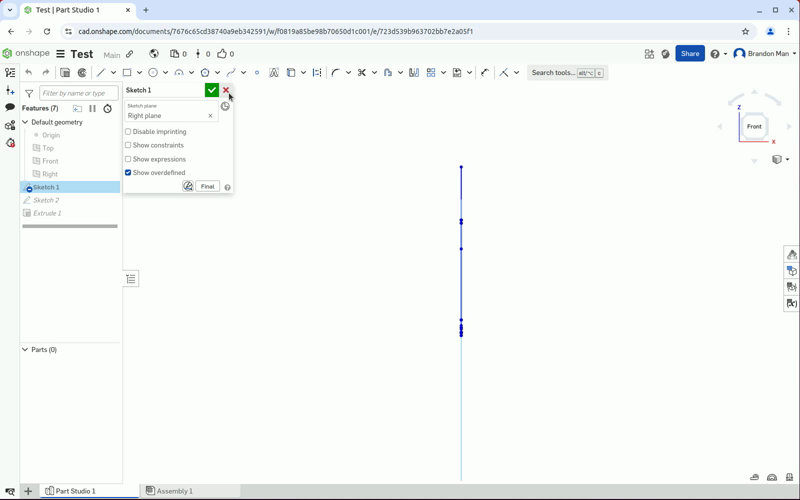
click(229, 92)
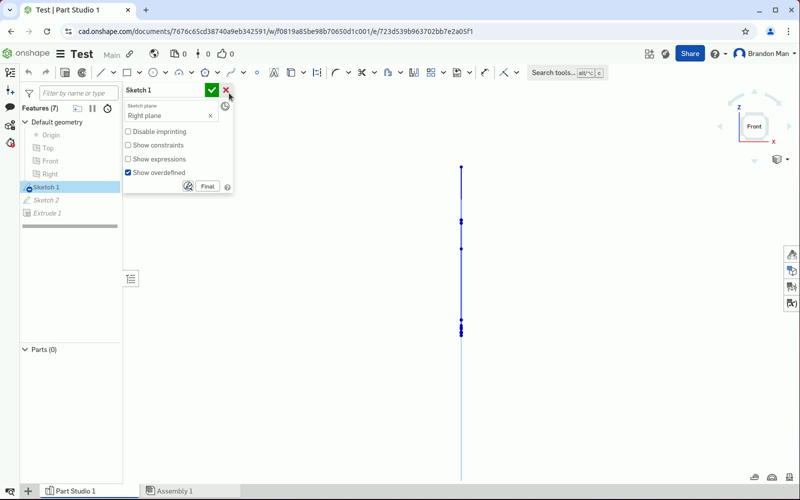
key(shift+s)
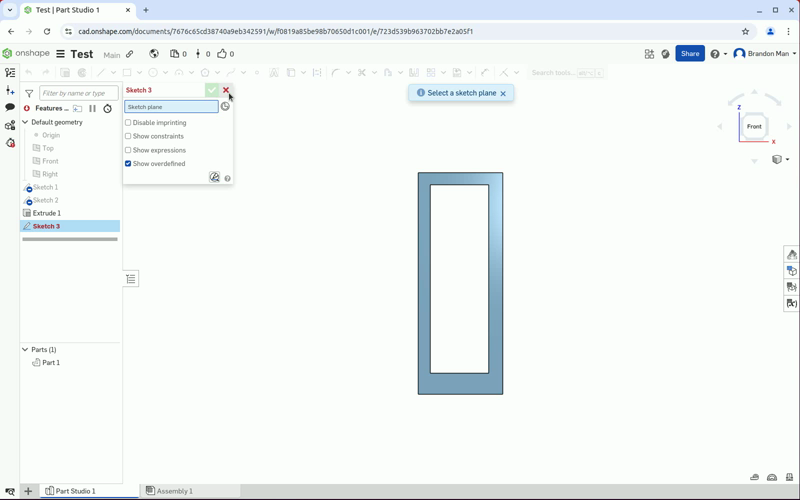
mouse_move(73, 163)
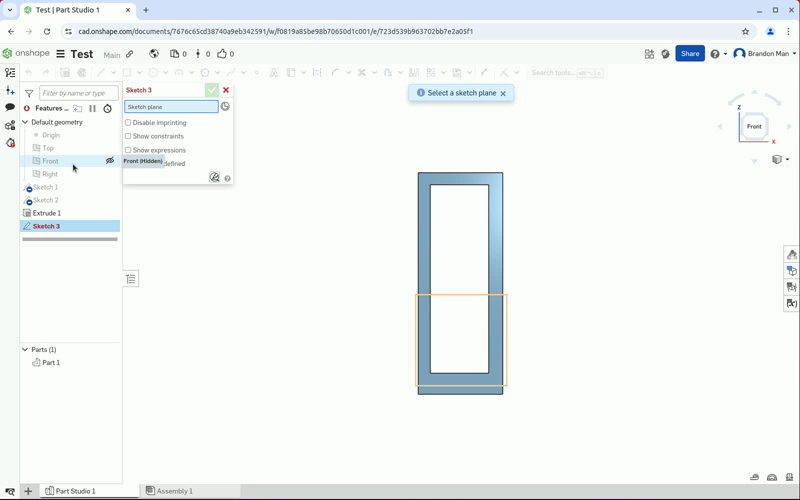
click(73, 163)
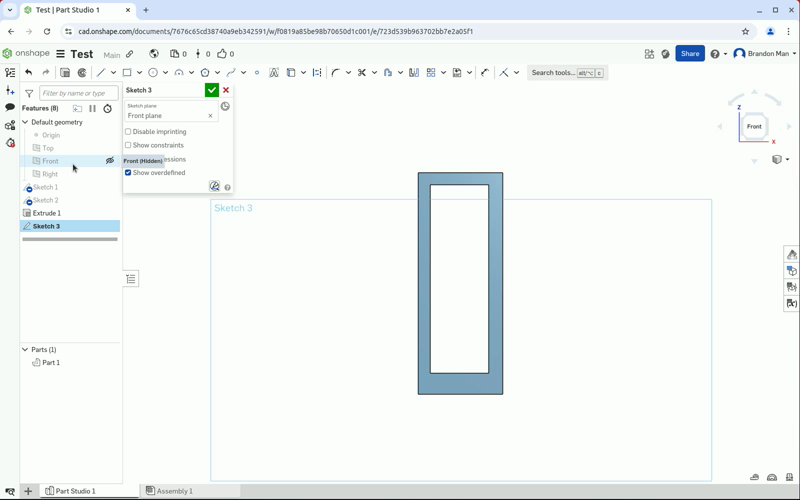
mouse_move(73, 352)
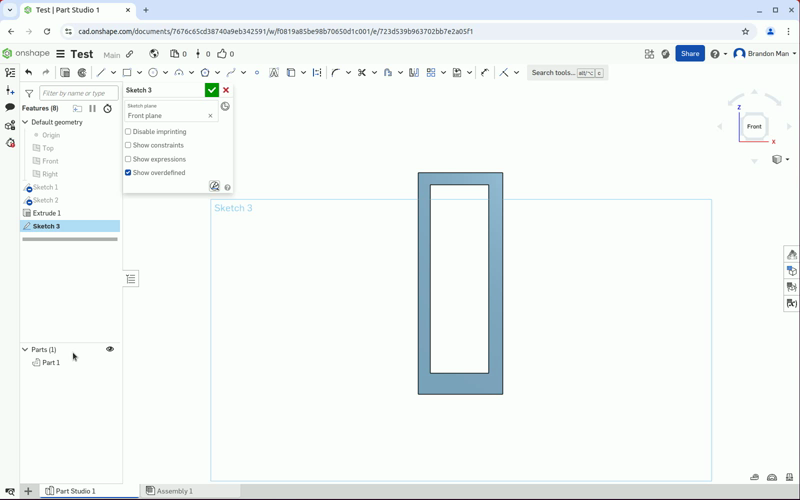
key(y)
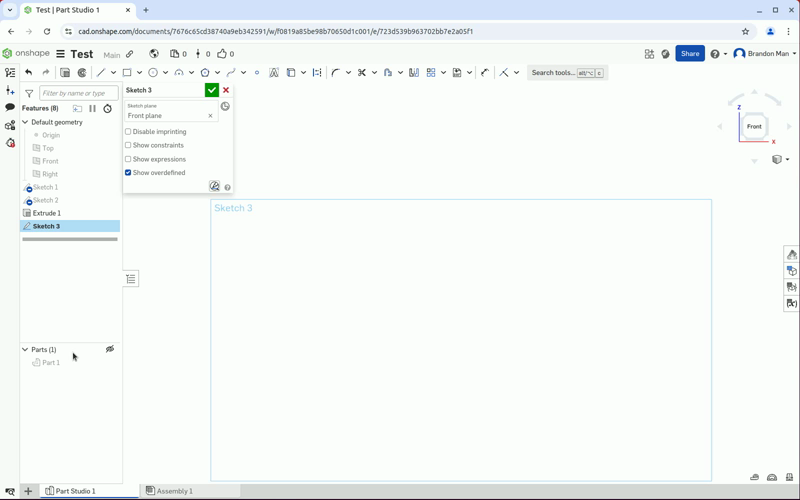
key(l)
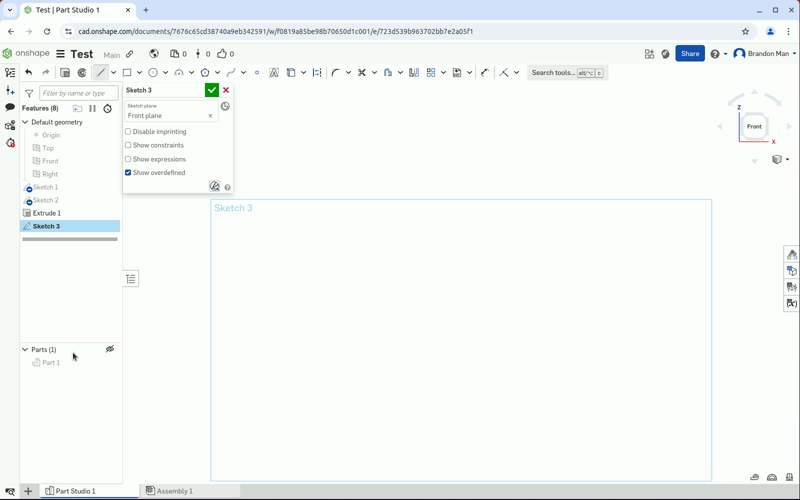
key_down(shift)
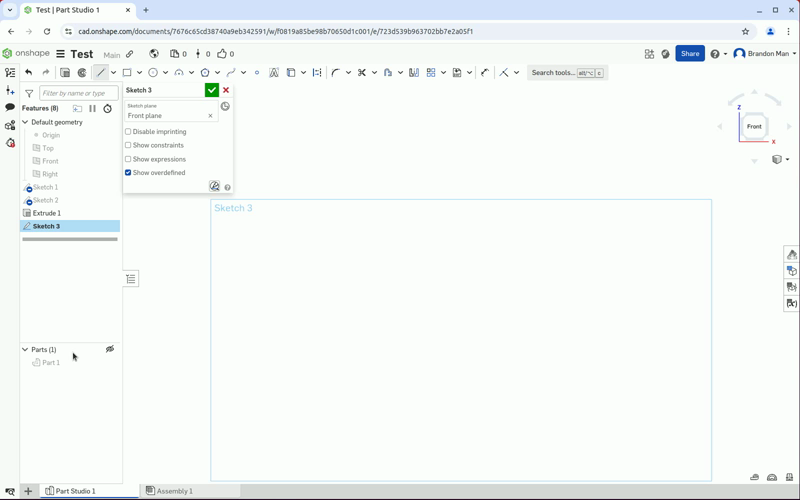
mouse_move(431, 373)
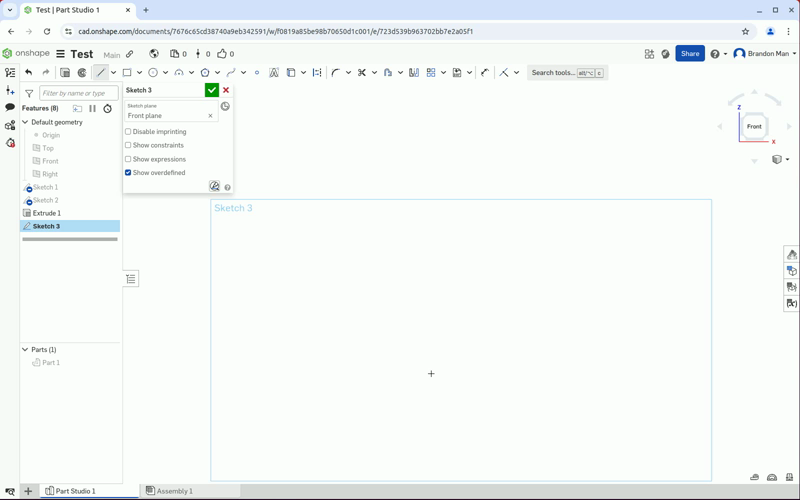
click(431, 373)
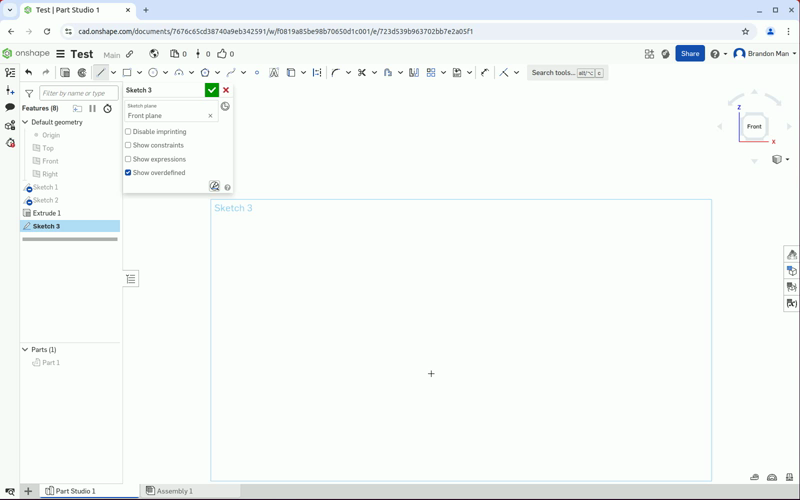
key_up(shift)
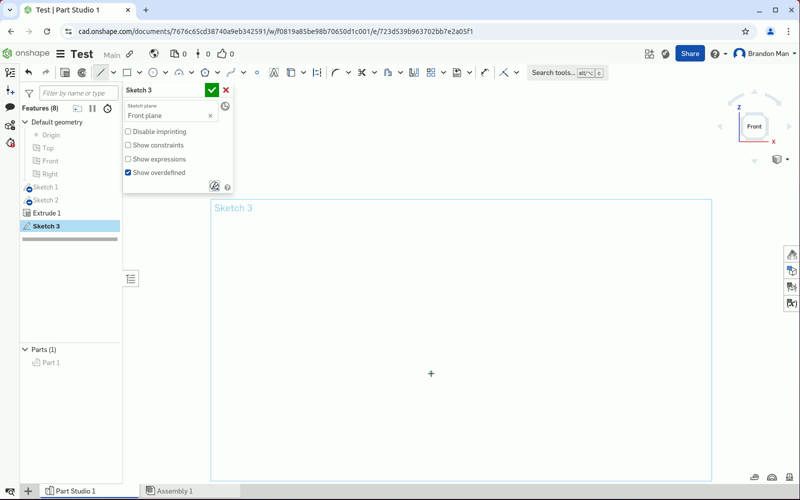
key_down(shift)
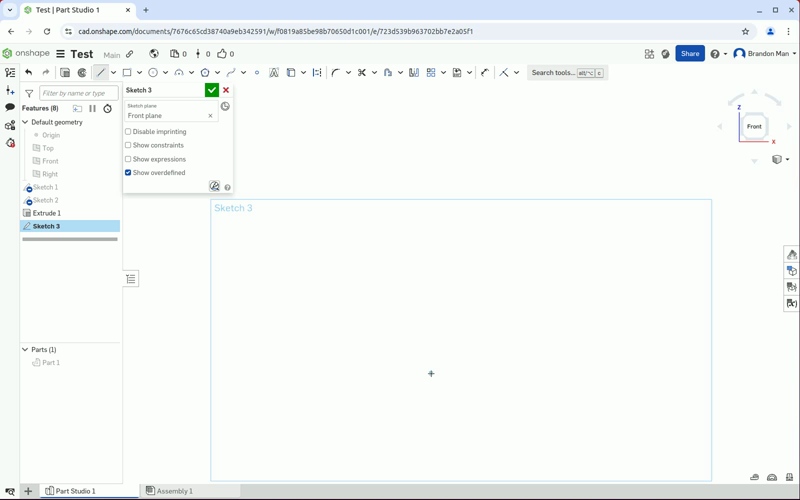
mouse_move(461, 373)
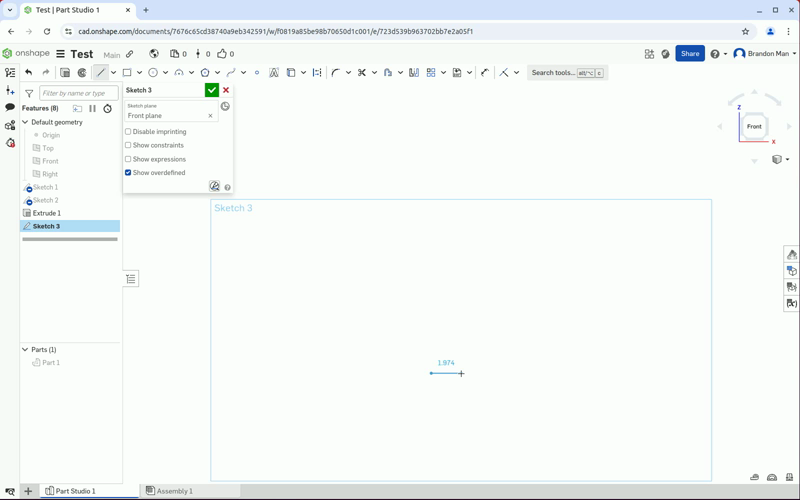
mouse_move(489, 373)
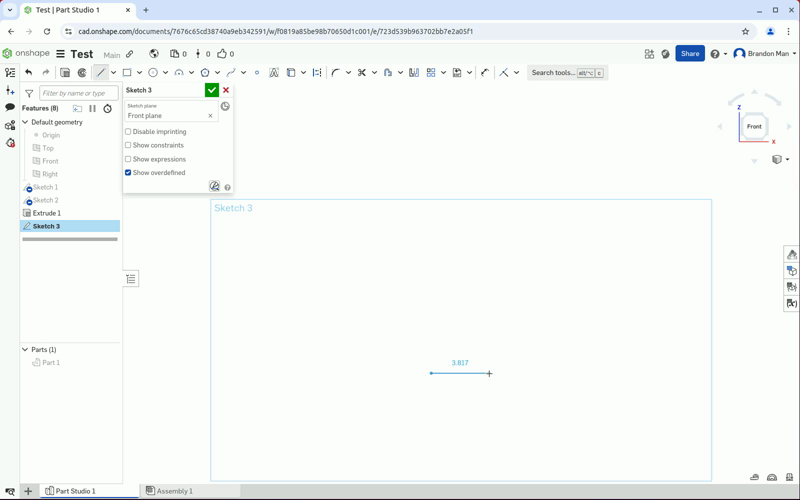
click(489, 373)
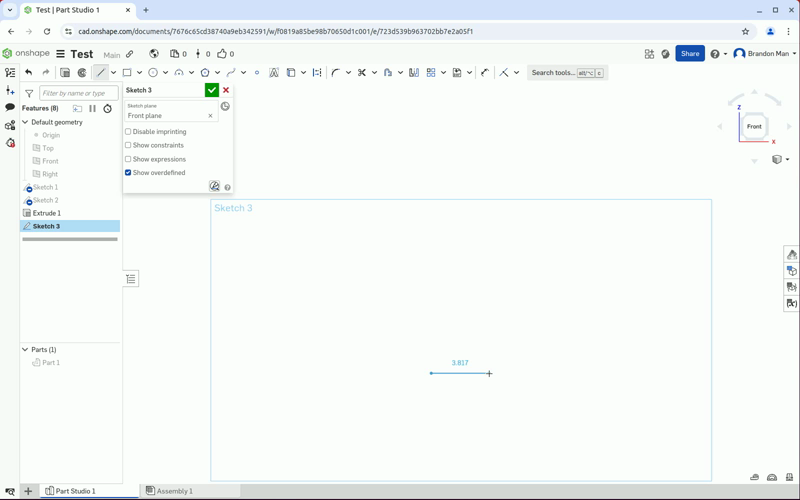
key_up(shift)
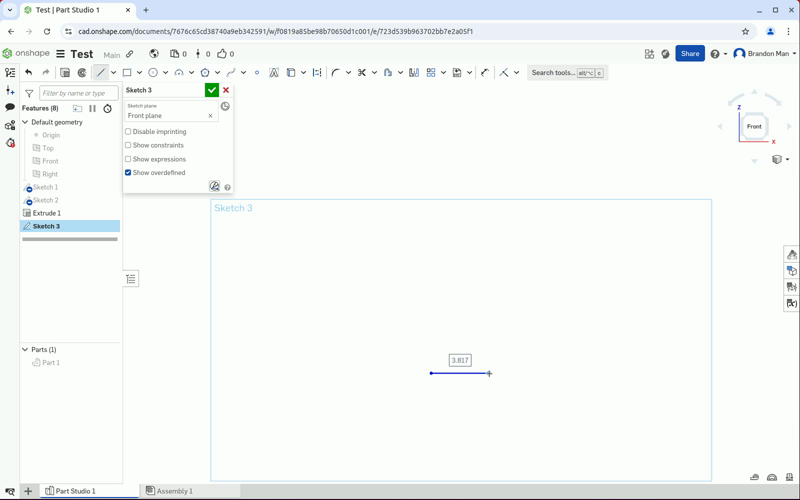
key_down(shift)
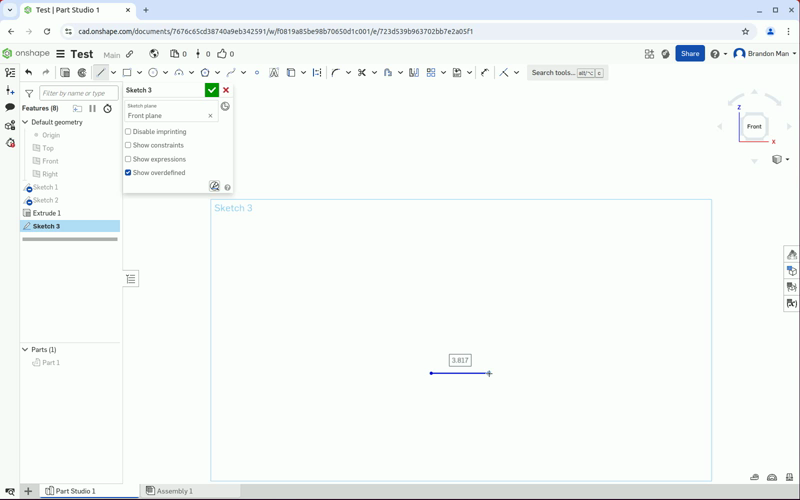
mouse_move(489, 185)
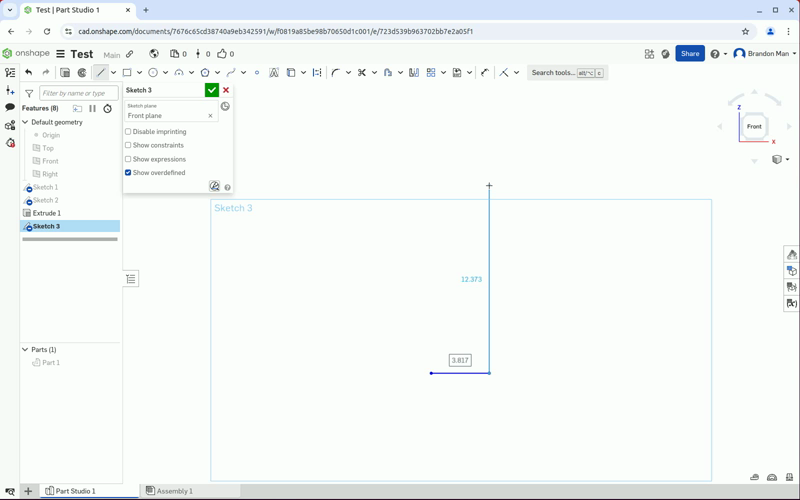
click(489, 185)
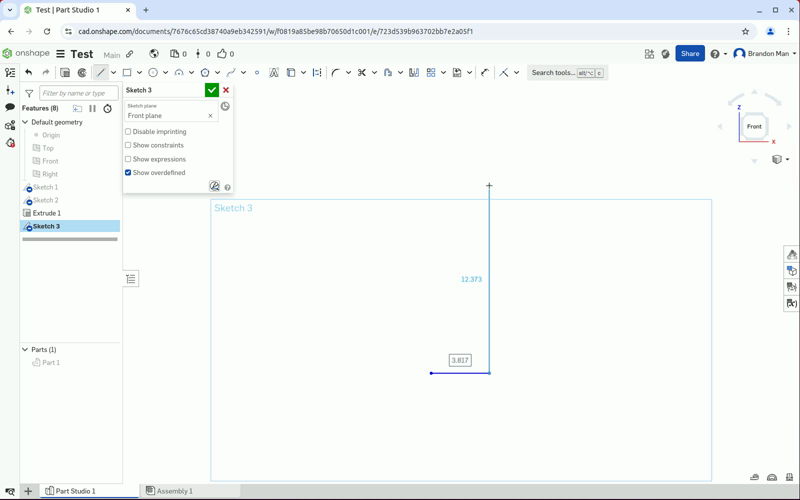
key_up(shift)
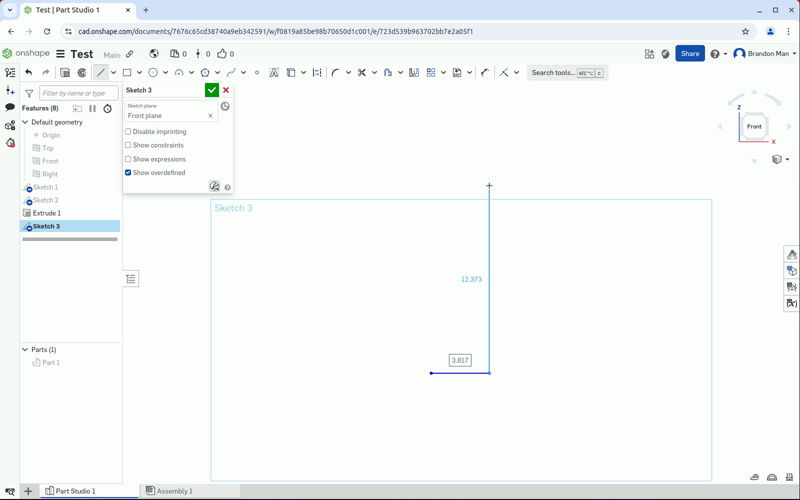
key_down(shift)
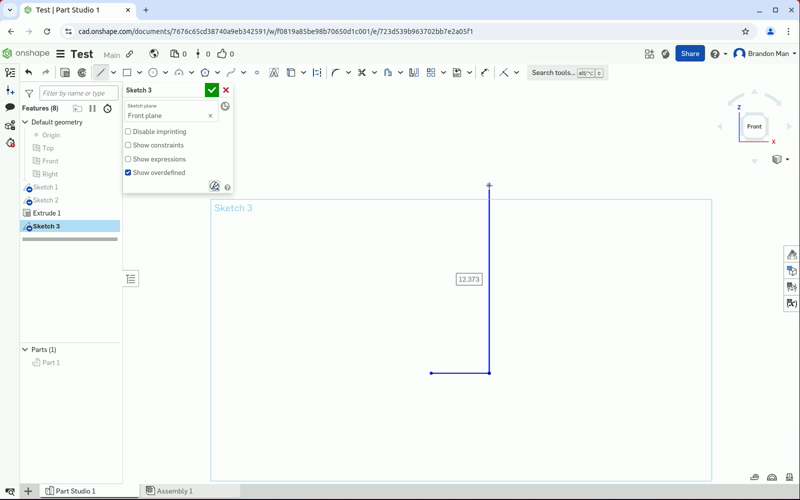
mouse_move(519, 185)
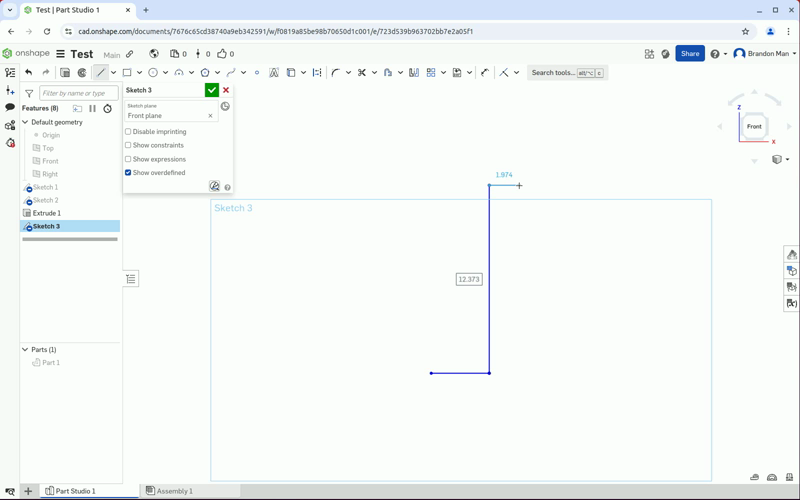
mouse_move(431, 185)
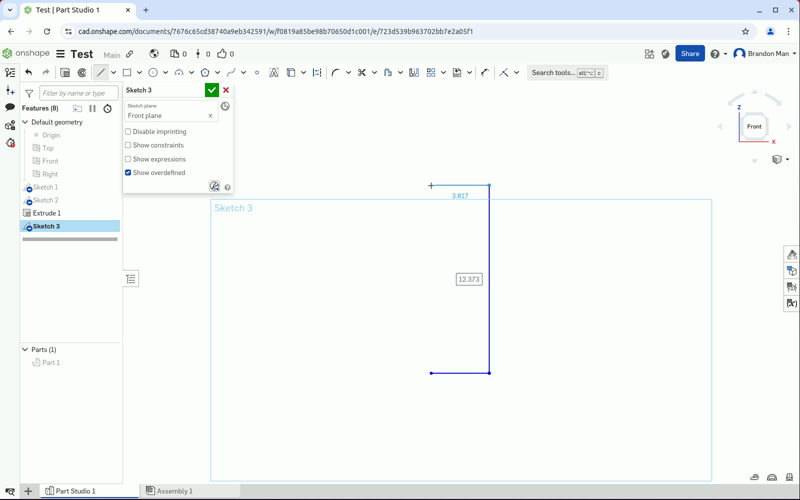
click(431, 185)
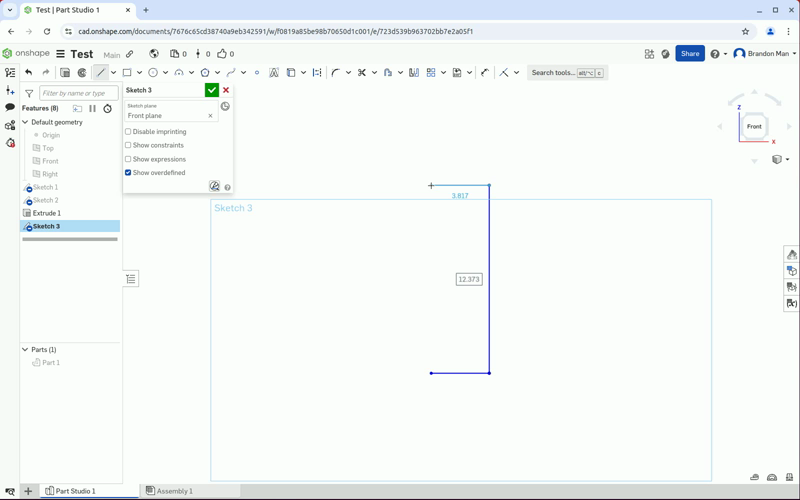
key_up(shift)
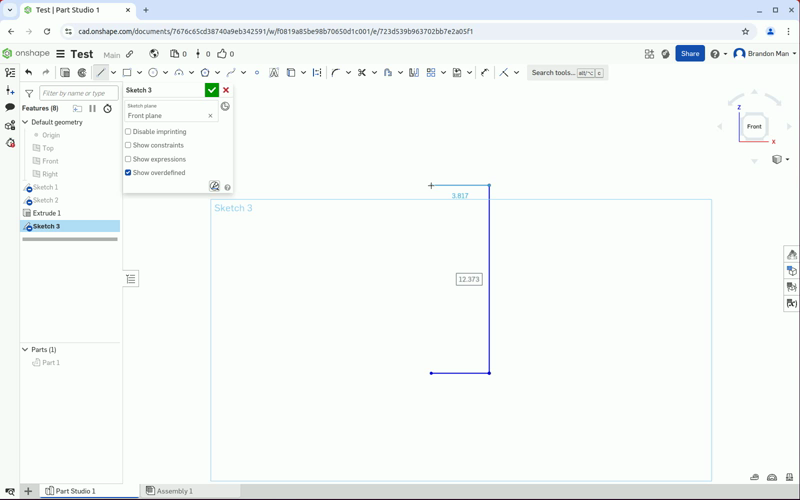
key_down(shift)
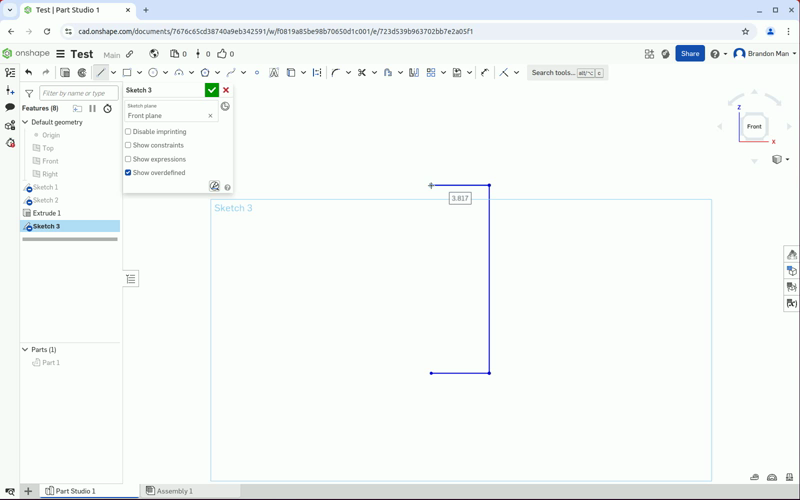
mouse_move(431, 373)
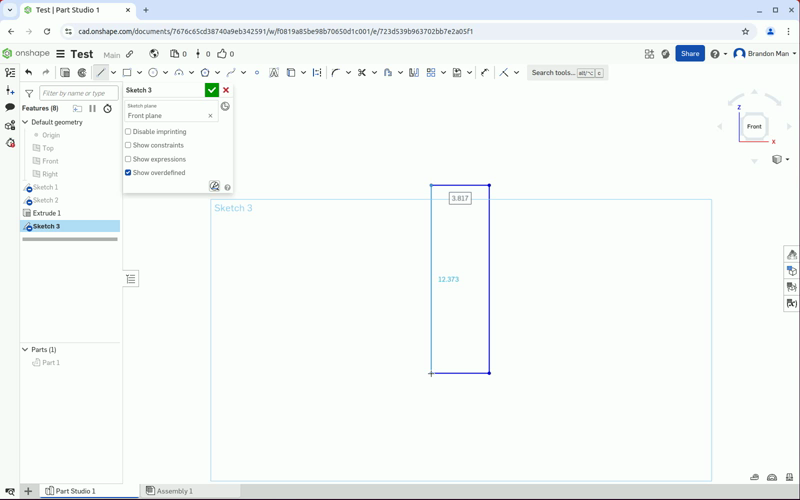
key_up(shift)
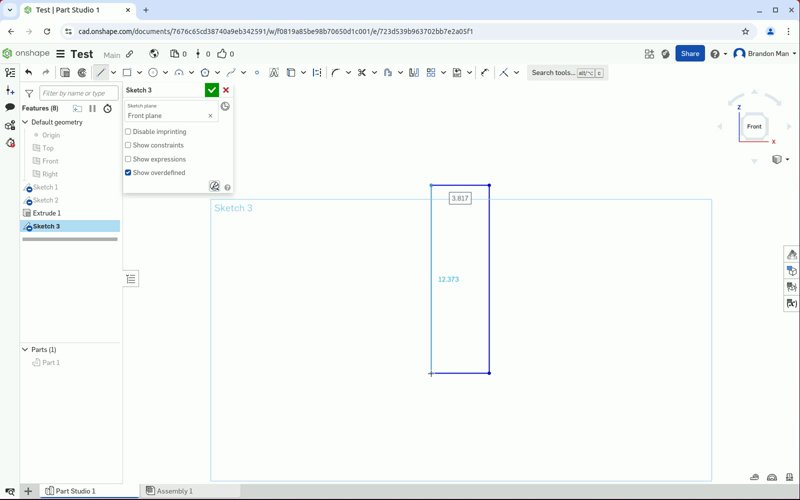
click(431, 373)
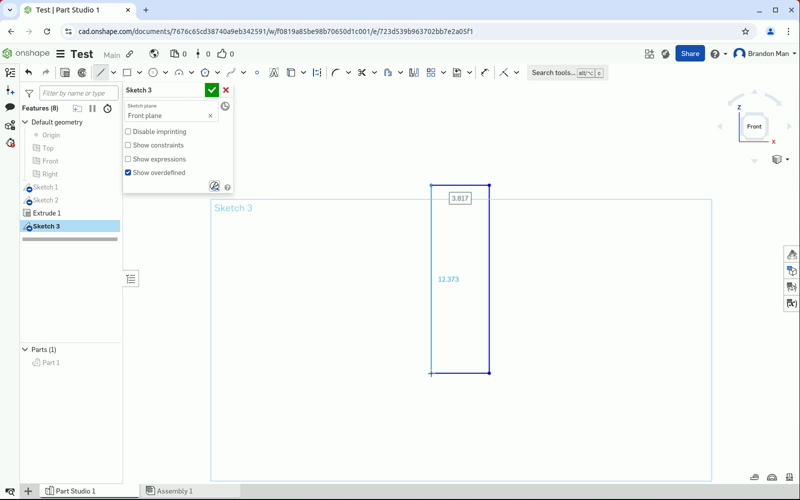
key(esc)
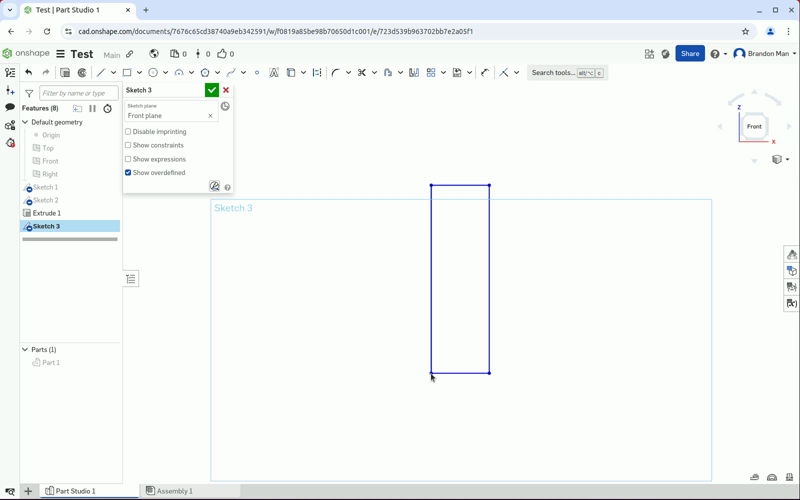
mouse_move(459, 213)
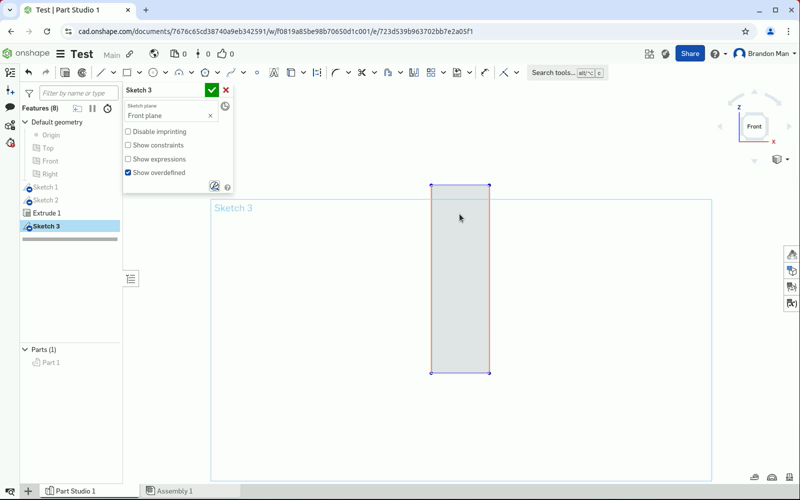
click(459, 213)
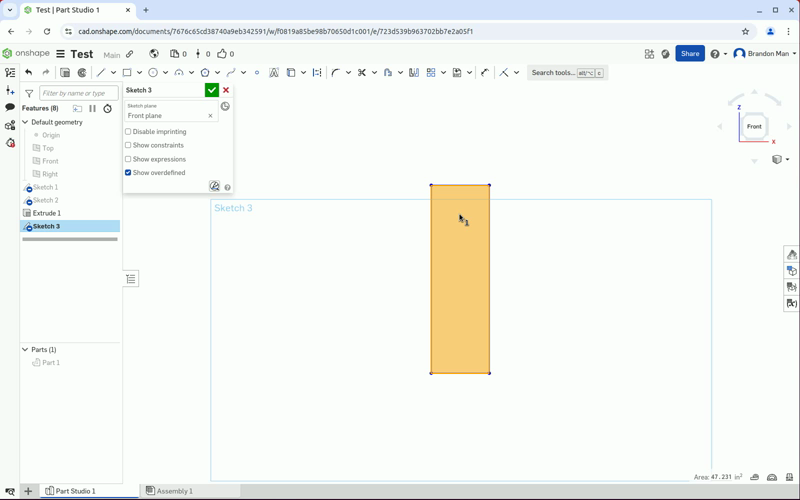
mouse_move(73, 352)
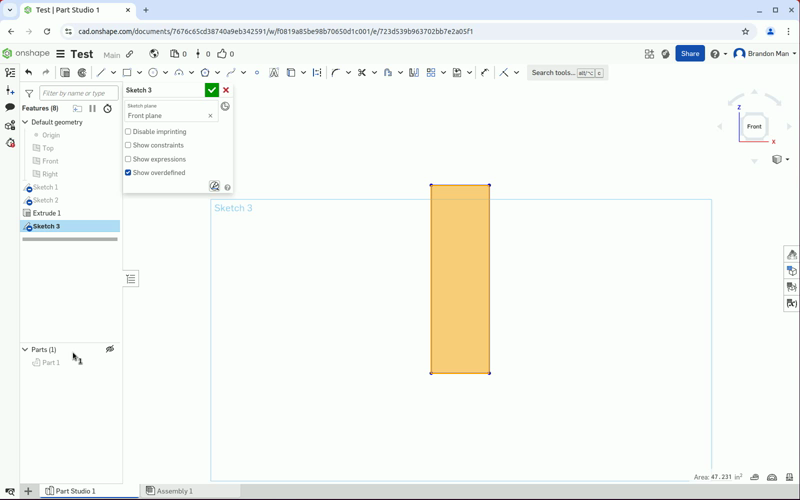
key(shift+y)
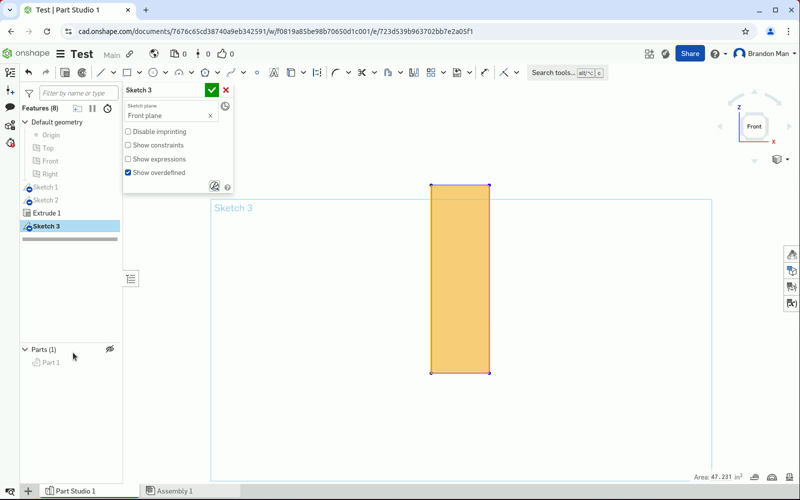
key(shift+e)
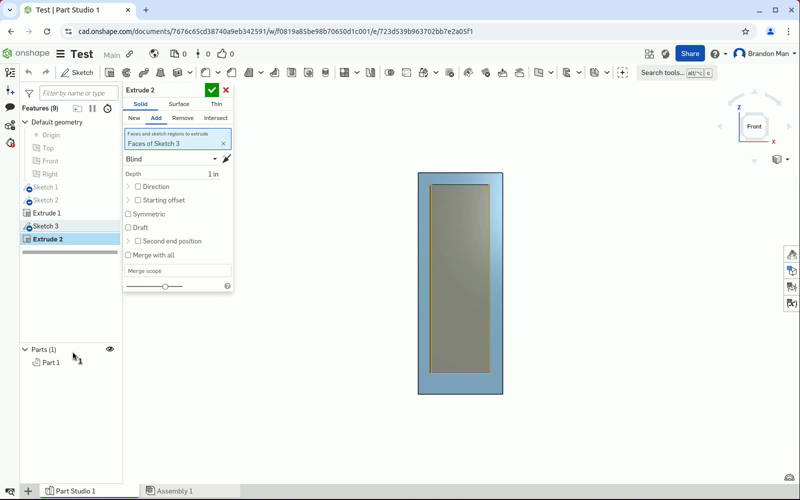
mouse_move(143, 106)
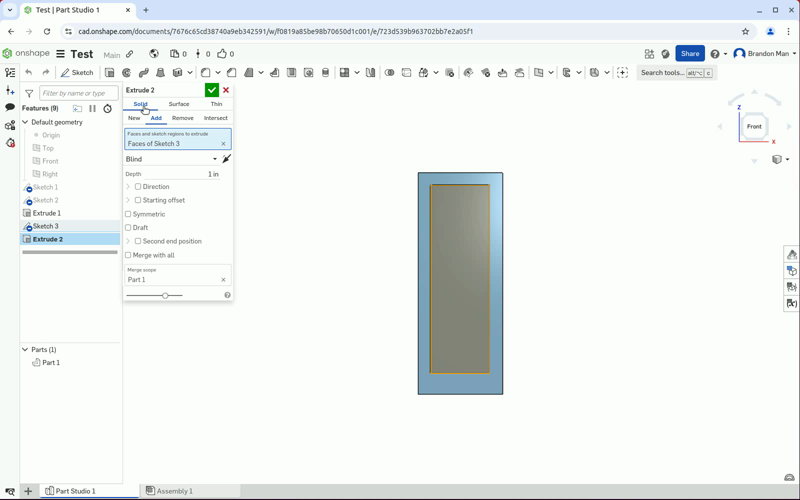
click(143, 106)
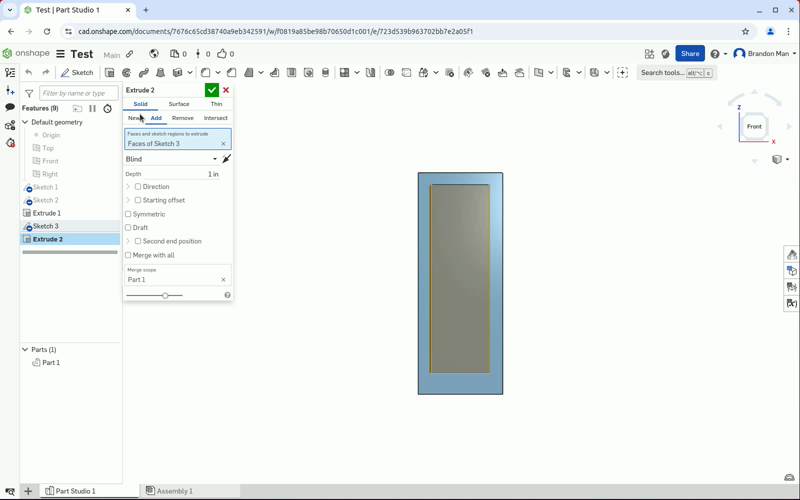
mouse_move(137, 120)
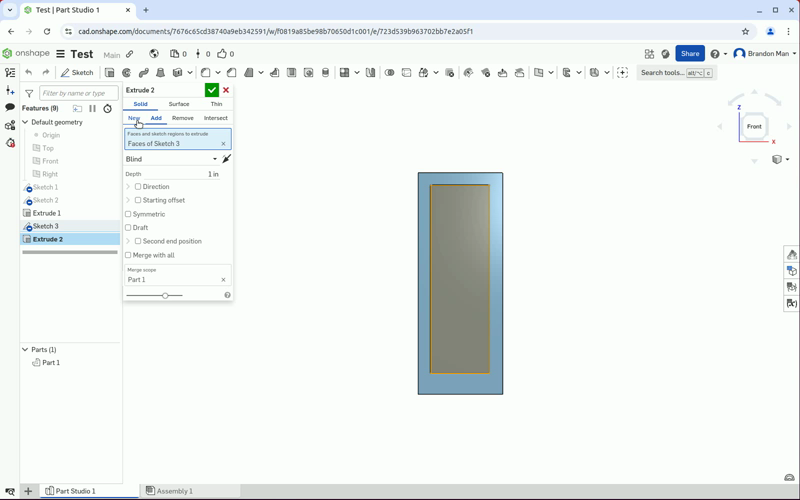
click(137, 120)
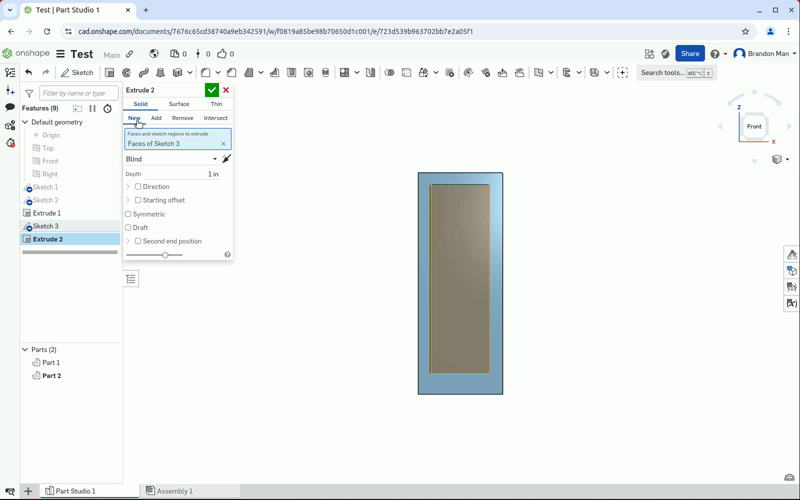
key(tab, 4)
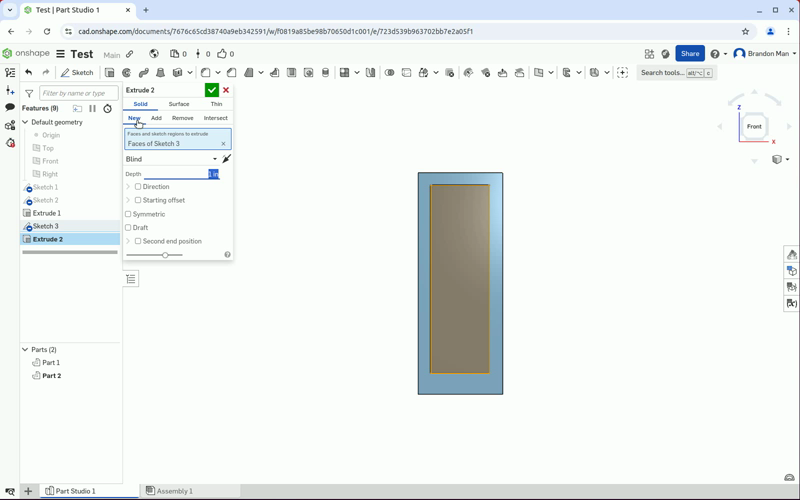
text(-0.077)
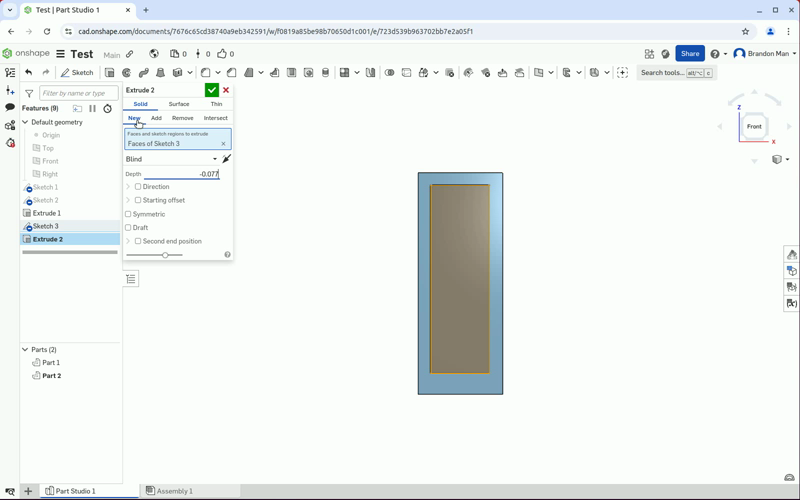
key(tab, 3)
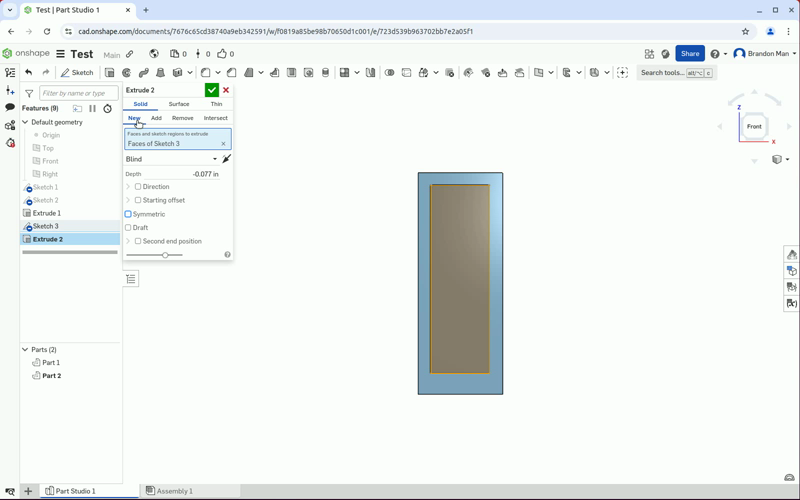
key(tab, 2)
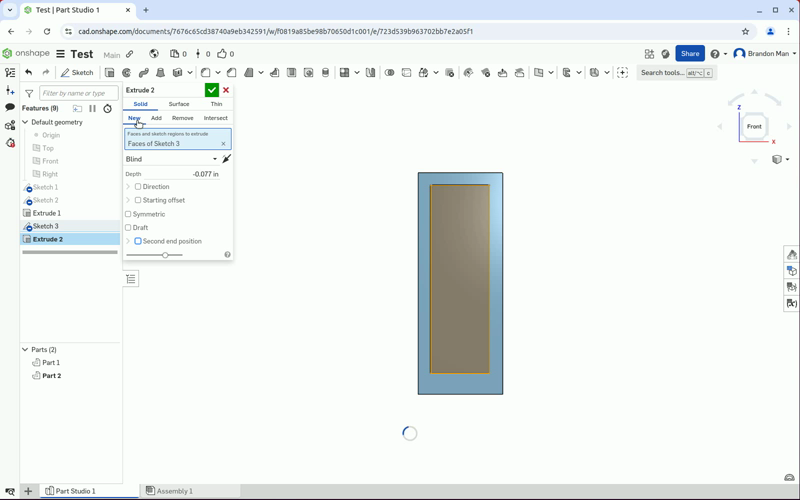
key(space)
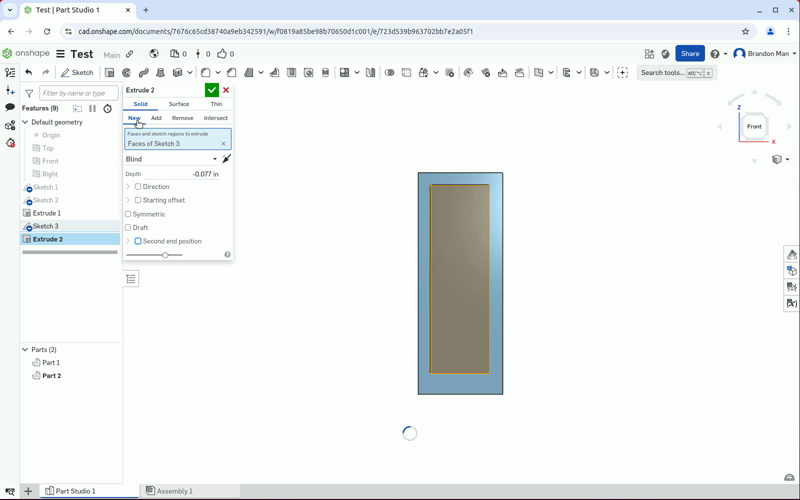
key(tab, 3)
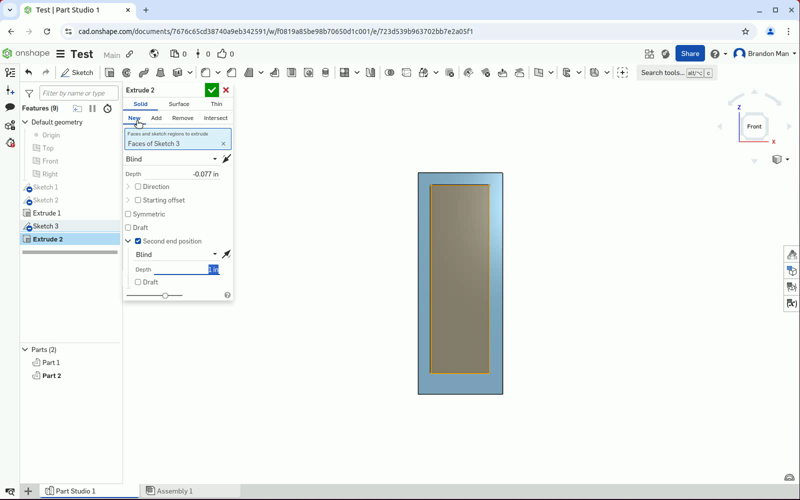
text(-0.077)
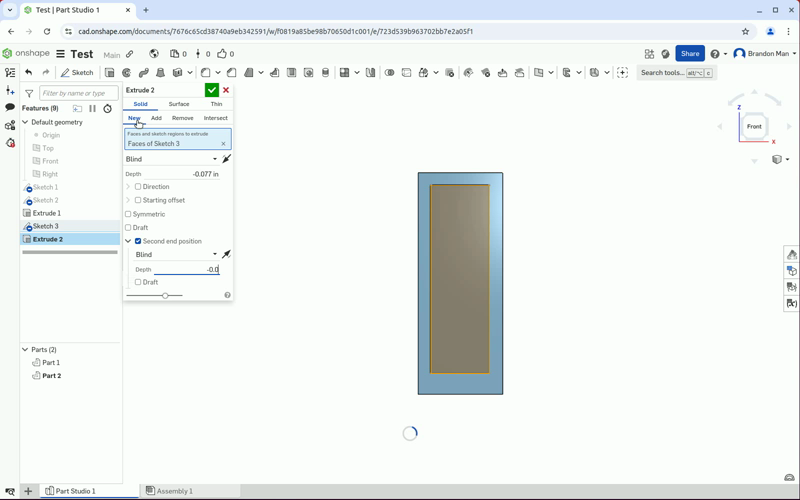
key(enter)
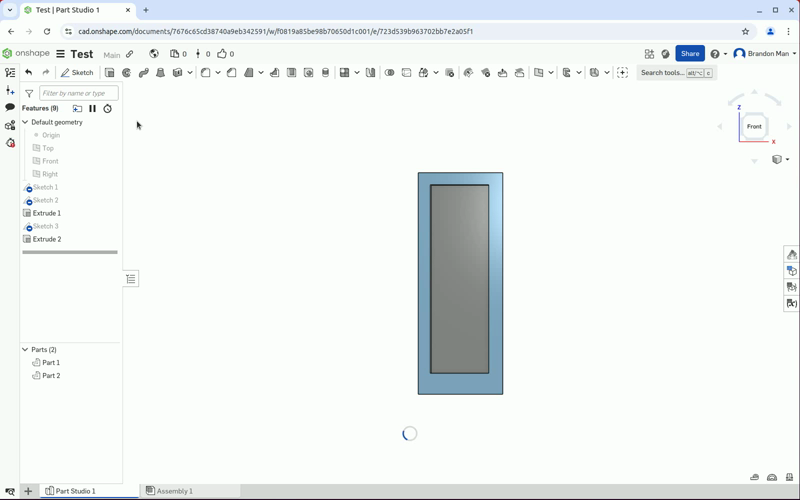
key(shift+h)
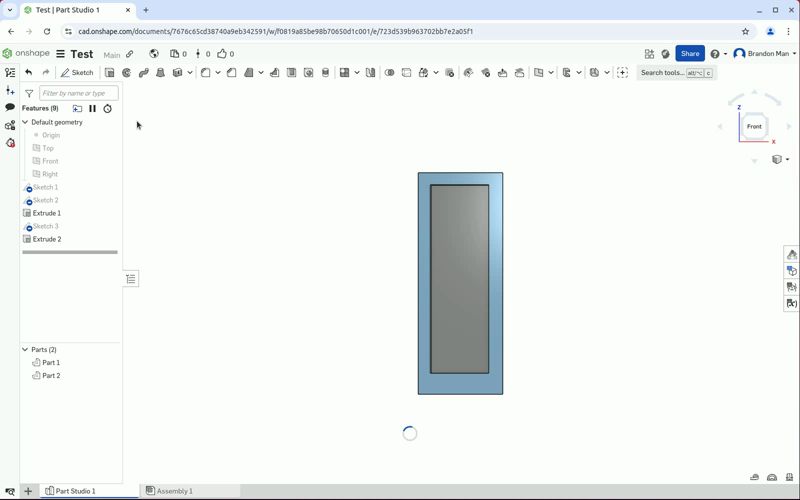
key(shift+h)
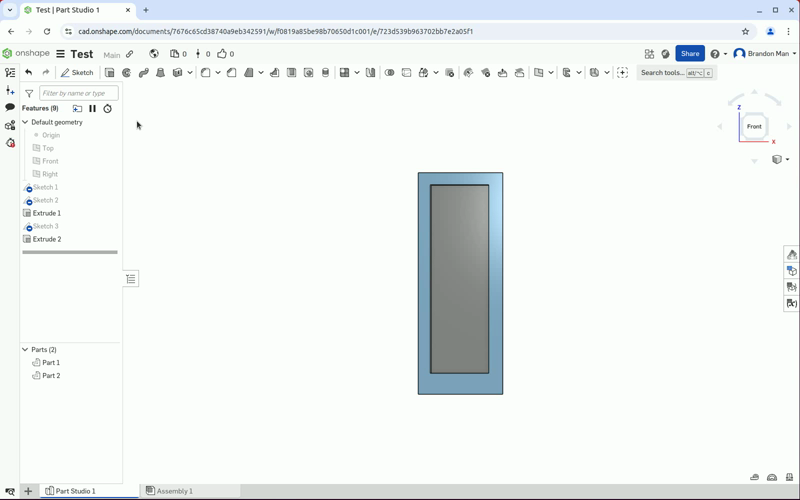
mouse_move(73, 189)
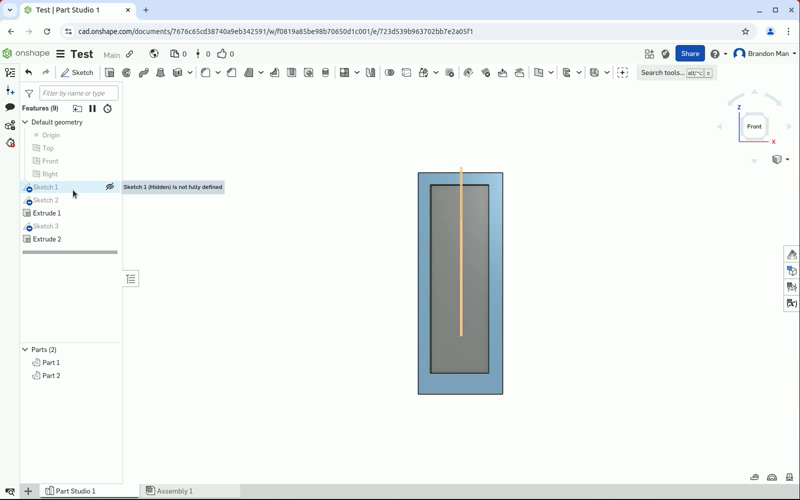
click(73, 189)
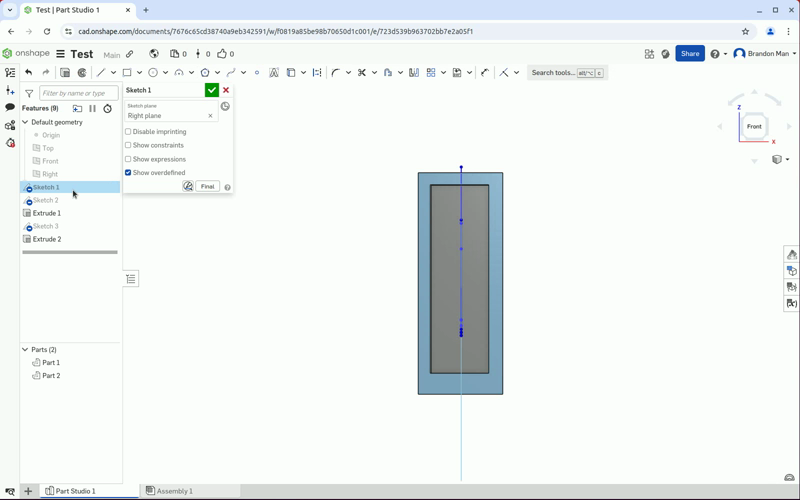
mouse_move(229, 92)
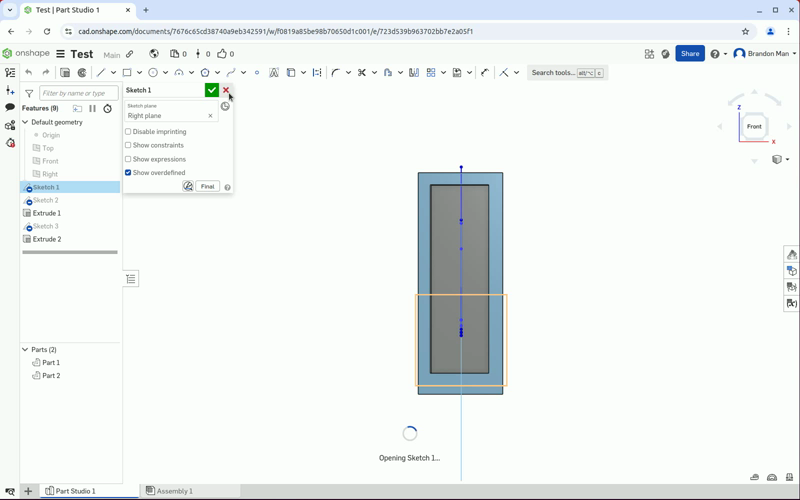
click(229, 92)
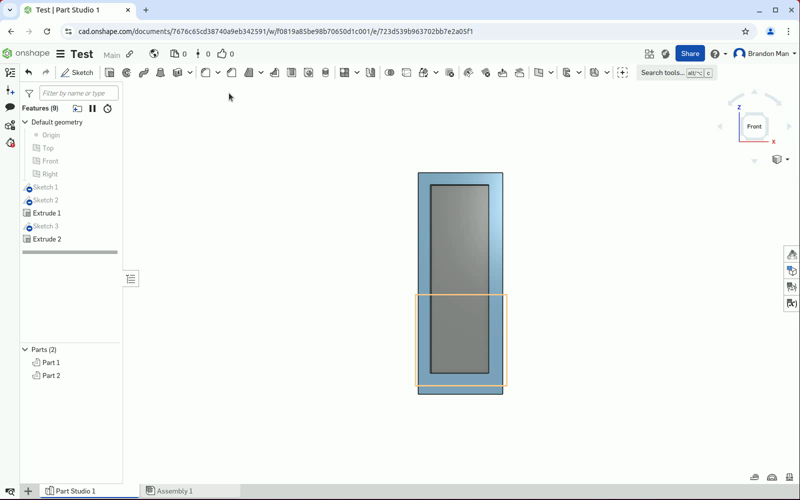
mouse_move(73, 352)
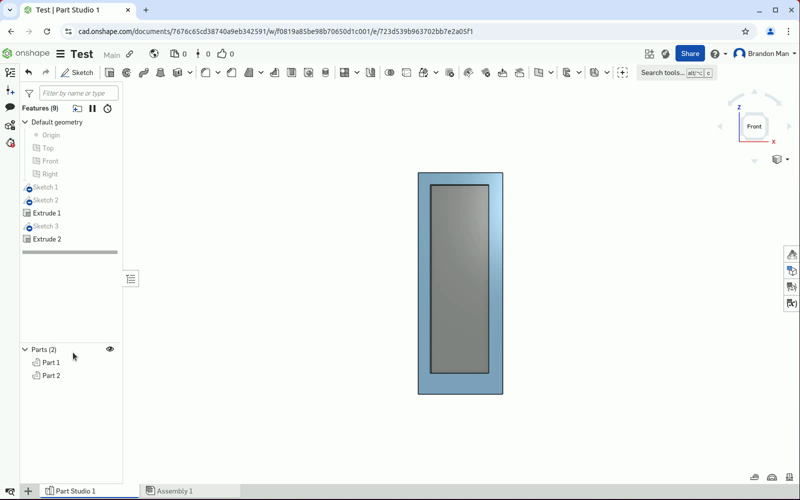
key(y)
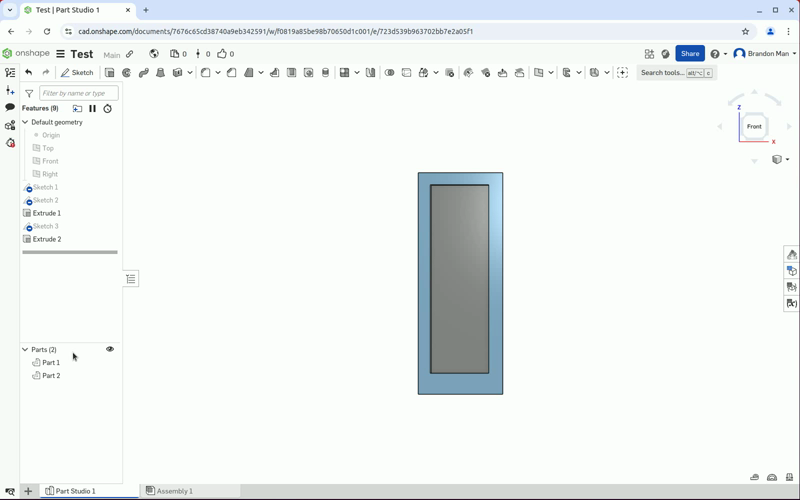
key(shift+p)
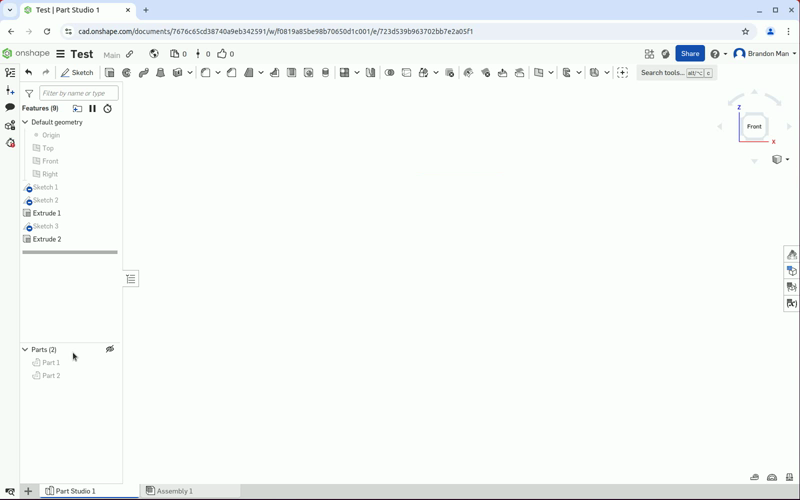
key(space)
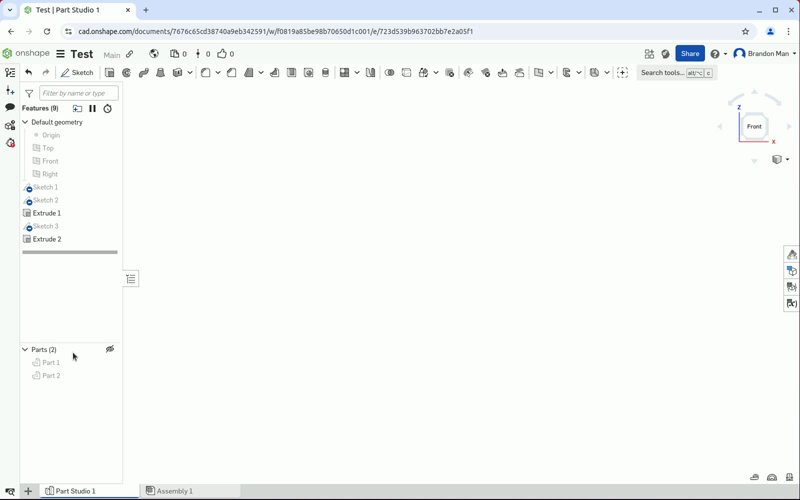
key_down(shift)
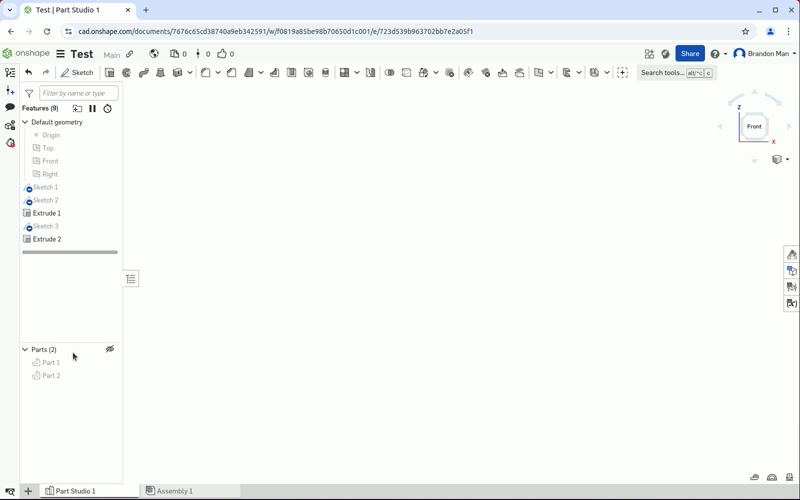
key(down)
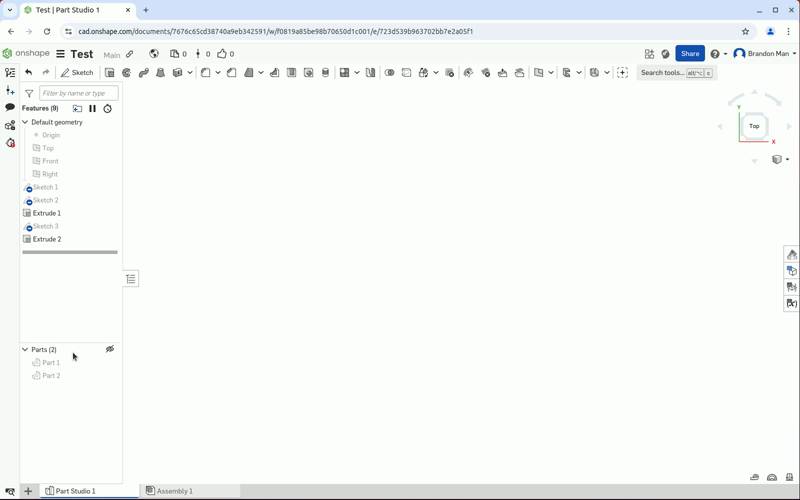
key_up(shift)
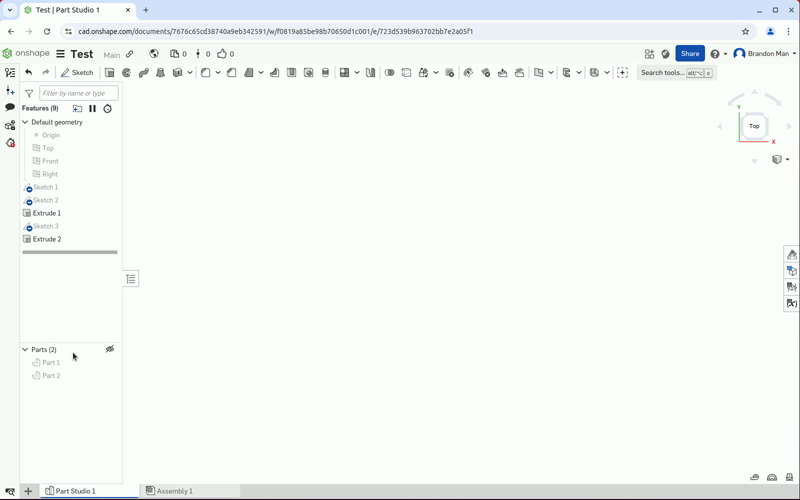
mouse_move(73, 352)
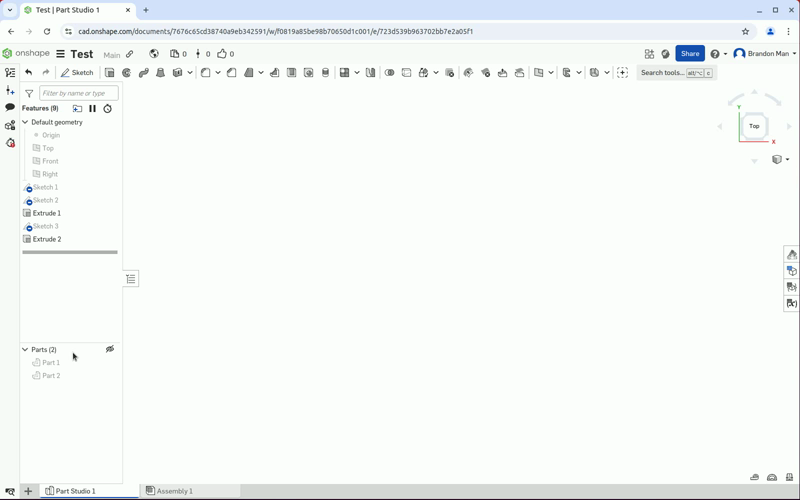
key(shift+y)
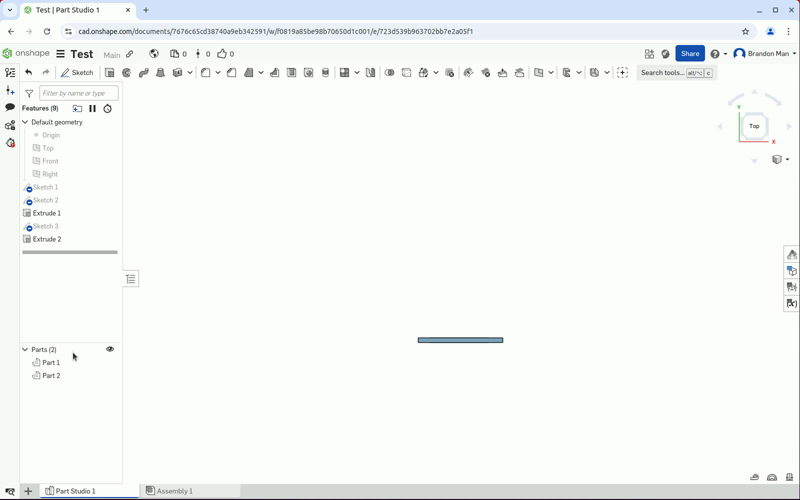
mouse_move(541, 75)
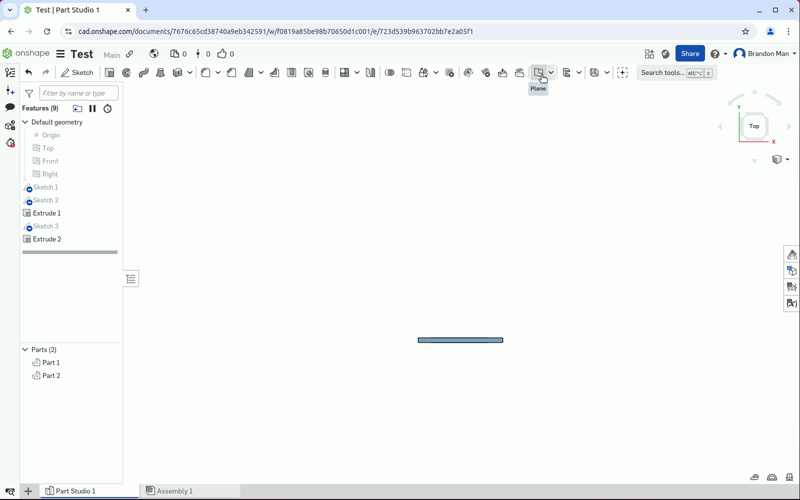
click(541, 75)
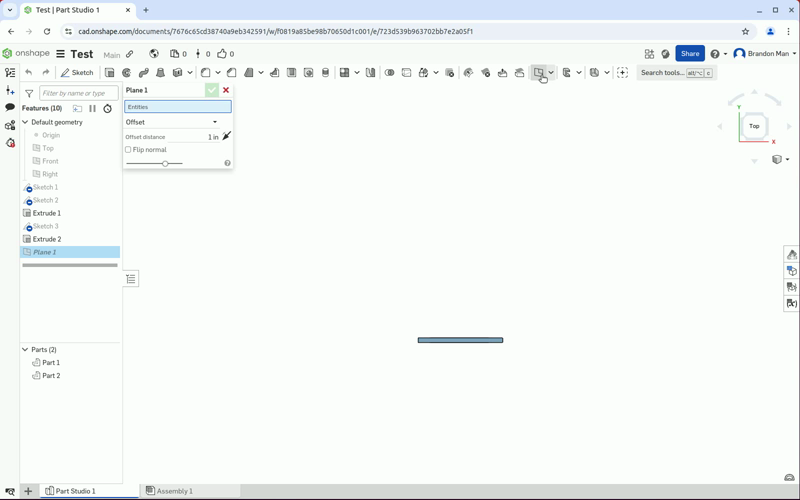
mouse_move(73, 150)
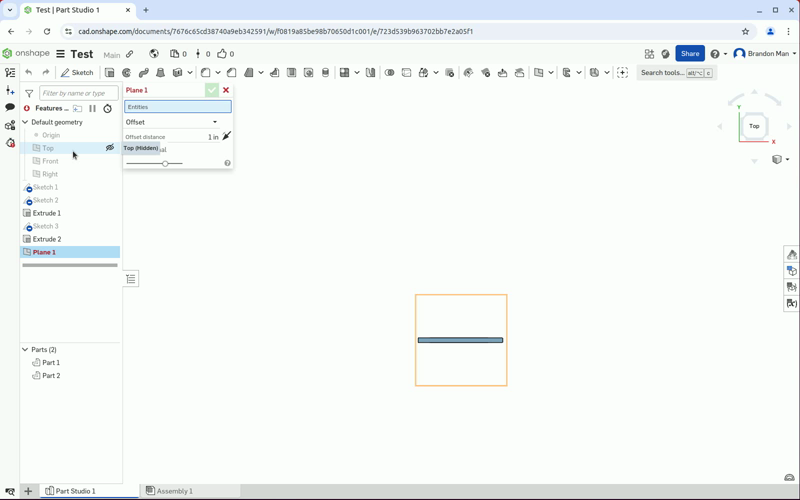
click(73, 150)
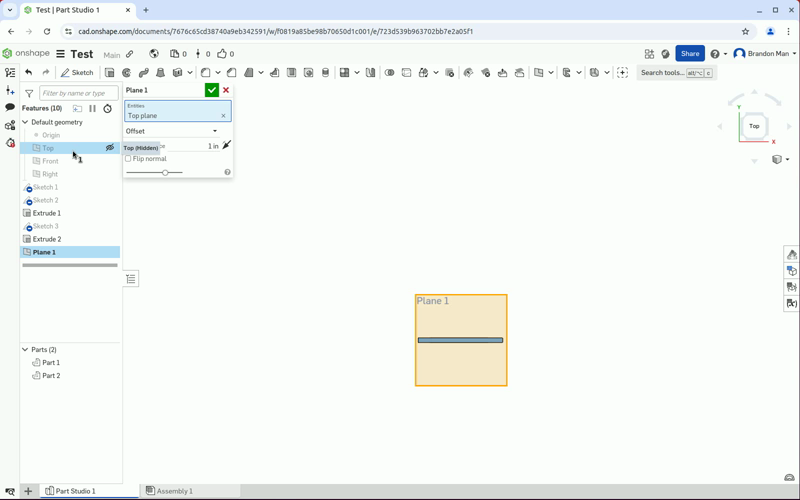
key(tab, 2)
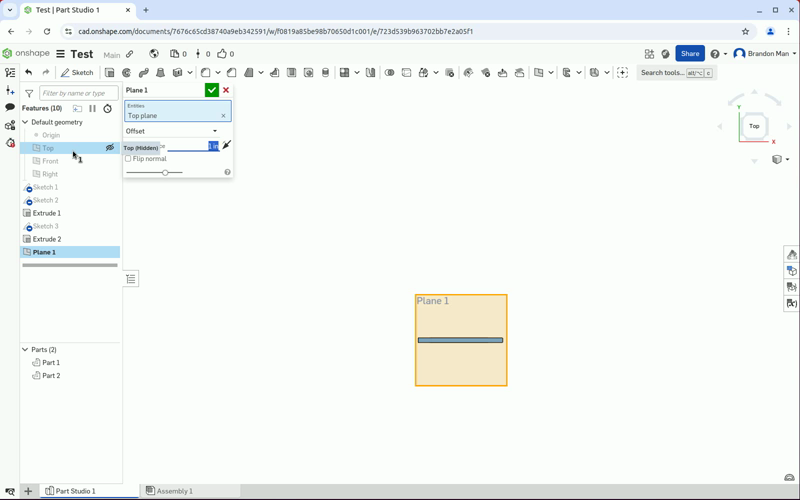
text(7.325)
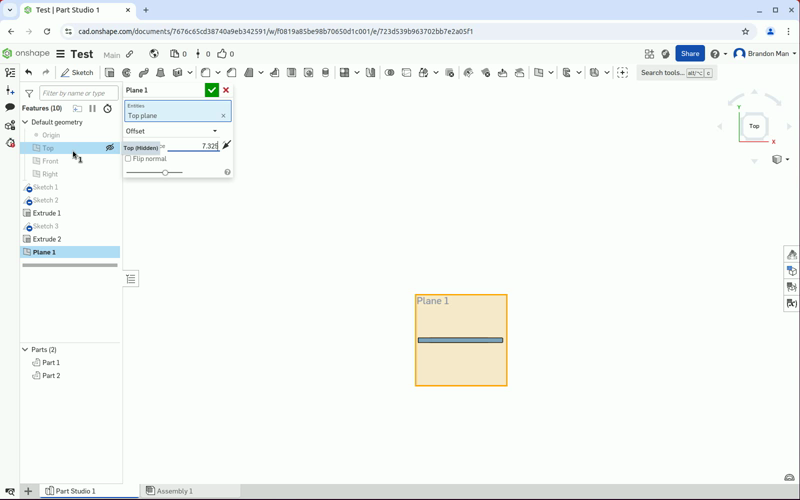
key(enter, 2)
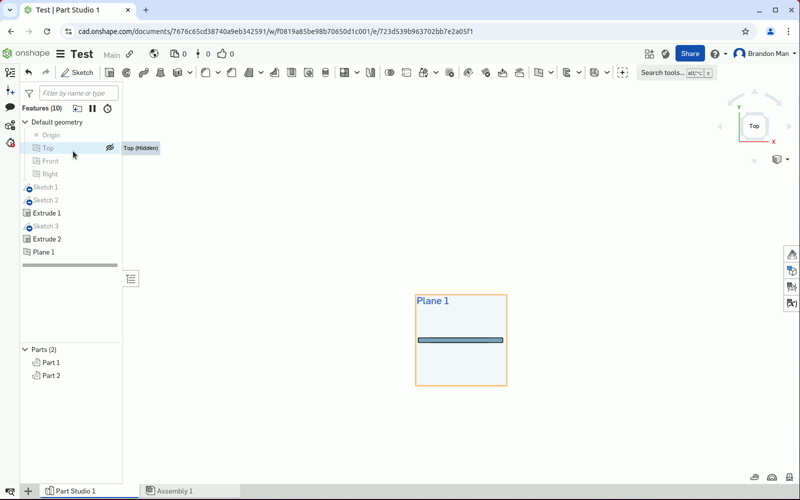
key(shift+s)
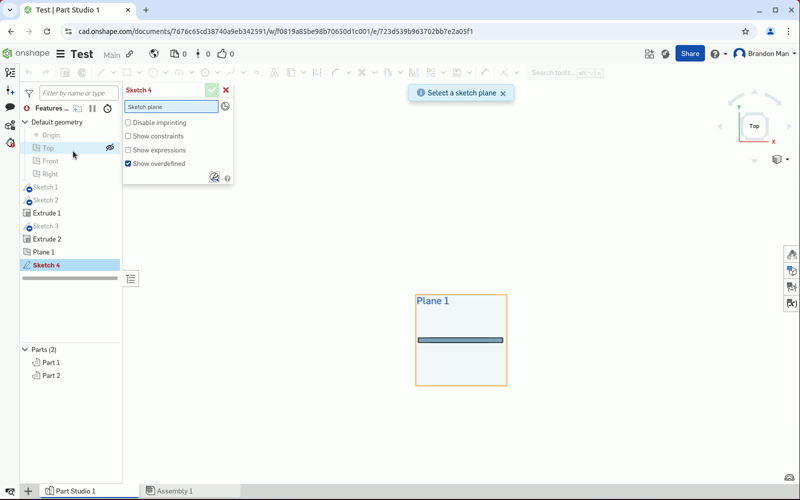
mouse_move(73, 254)
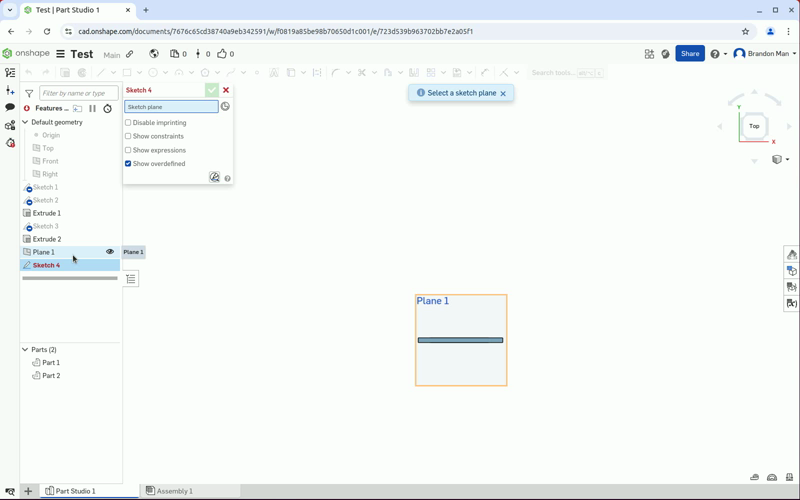
click(73, 254)
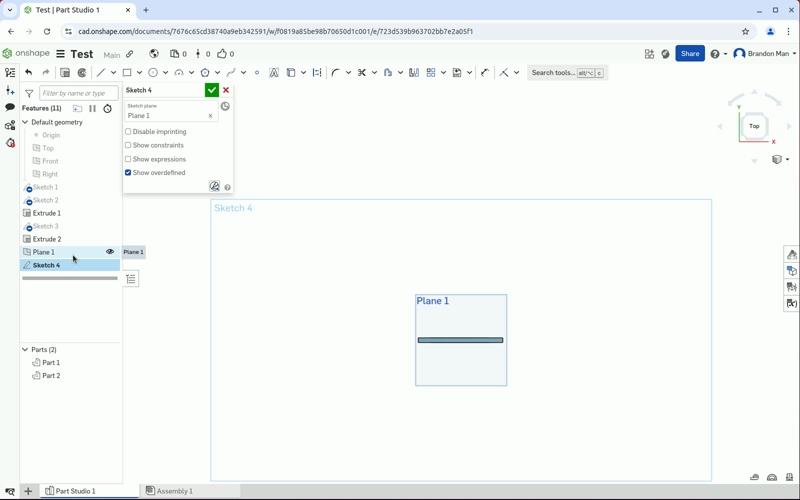
mouse_move(73, 352)
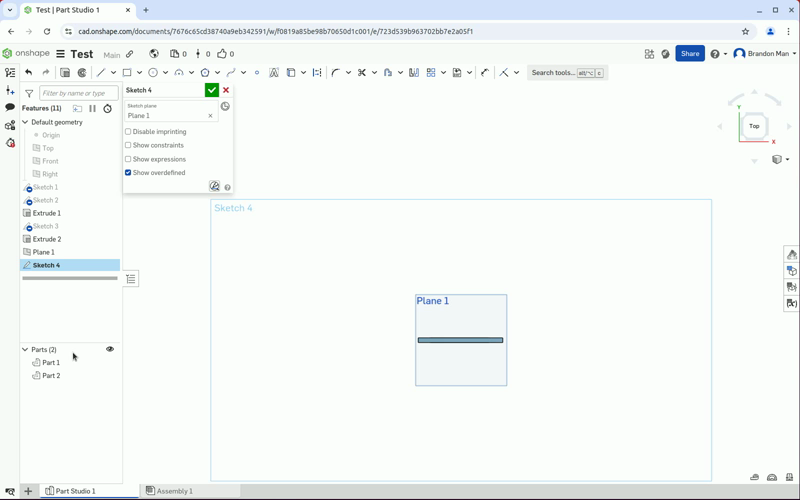
key(y)
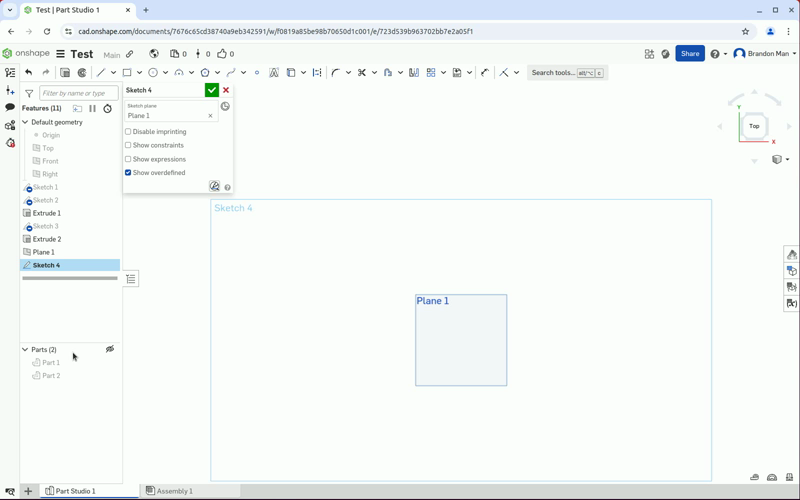
key(c)
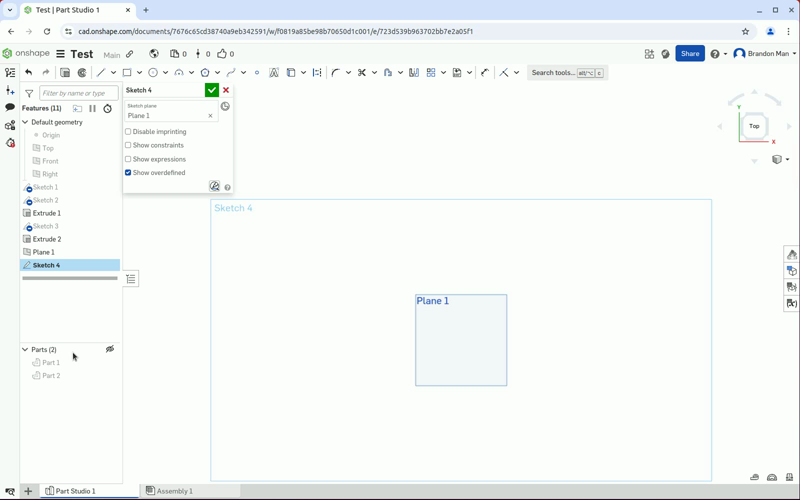
key_down(shift)
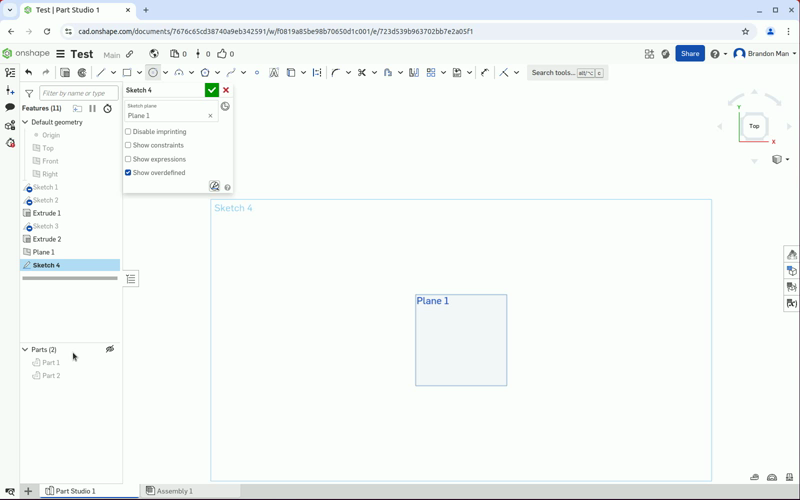
mouse_move(500, 282)
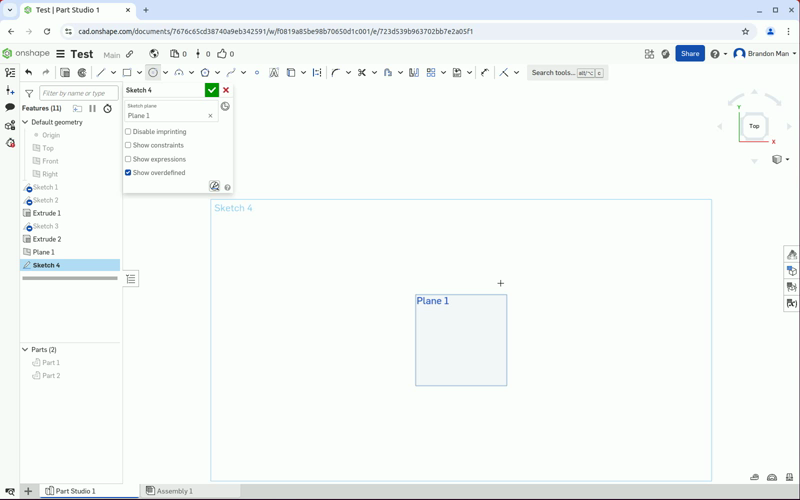
click(500, 282)
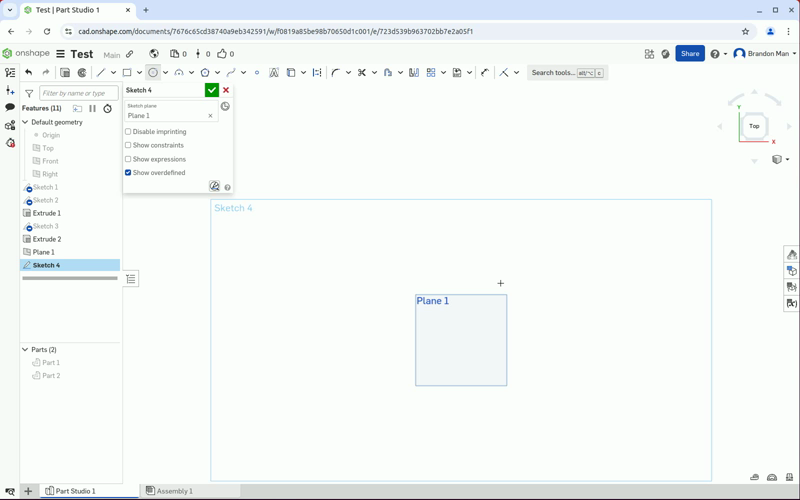
key_up(shift)
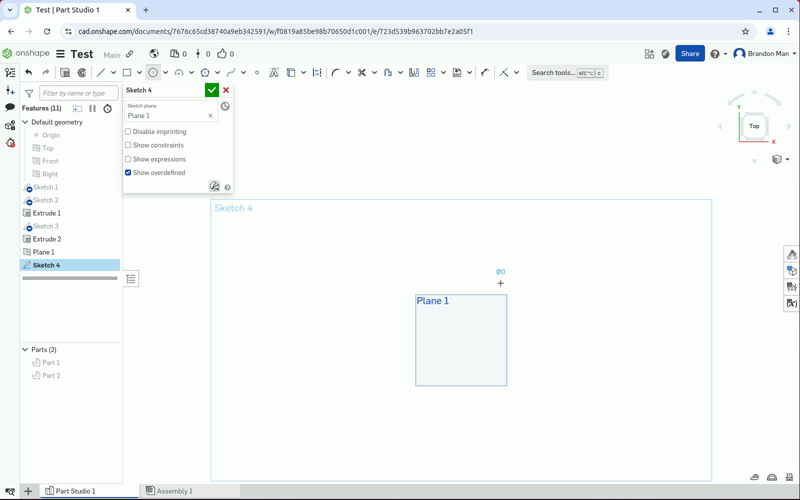
mouse_move(501, 282)
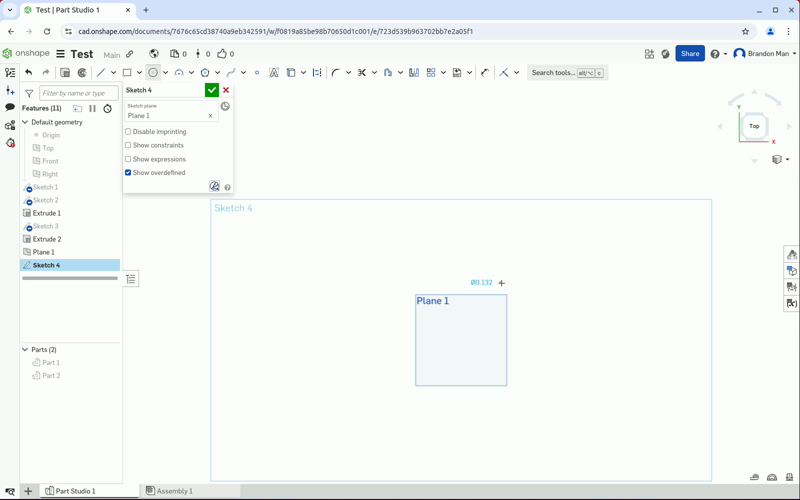
scroll(6)
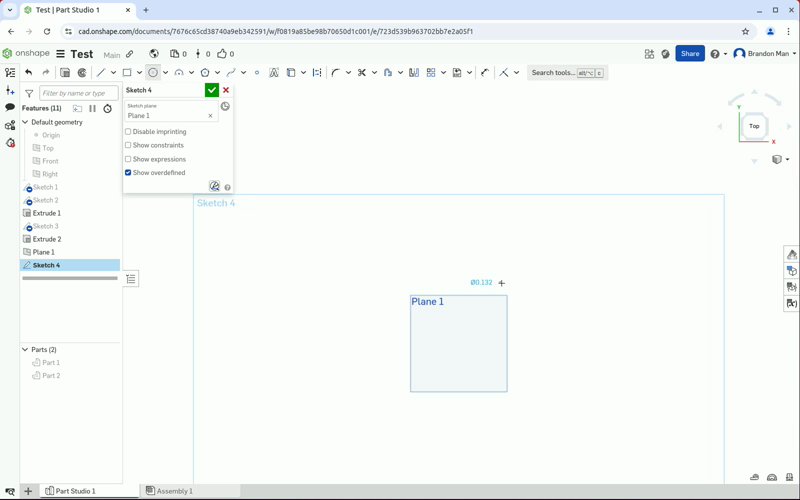
scroll(6)
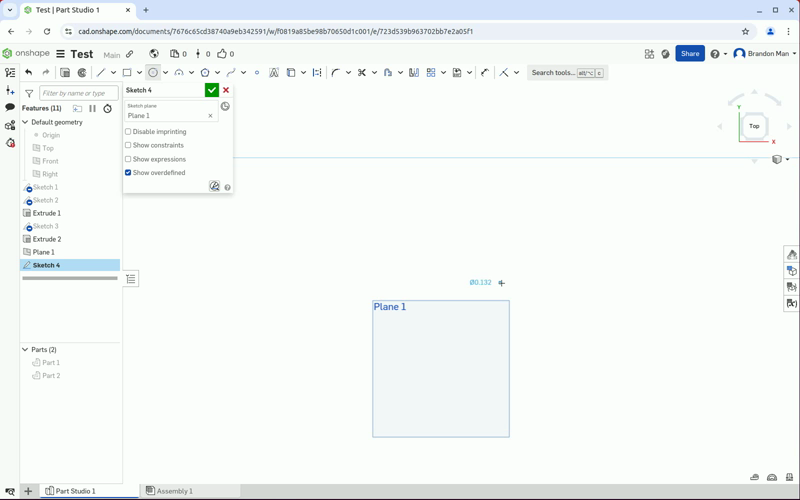
scroll(6)
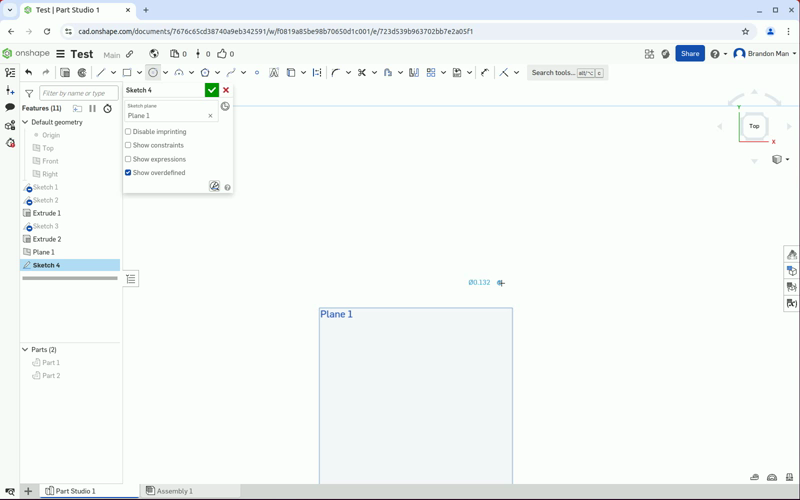
scroll(6)
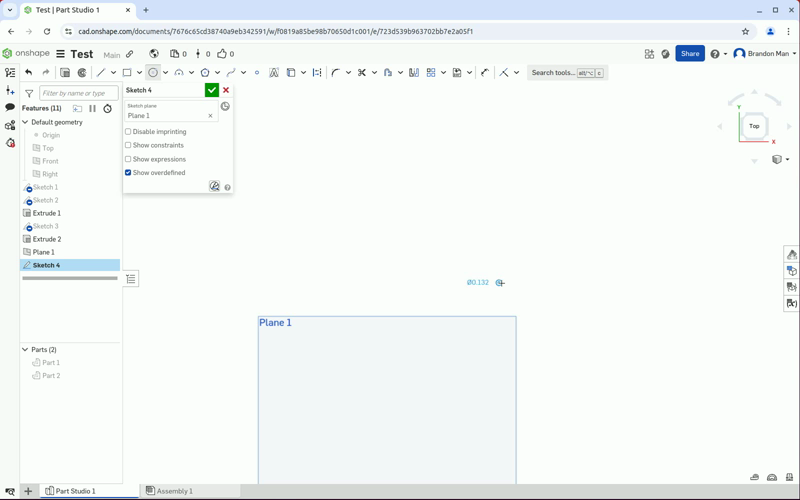
scroll(6)
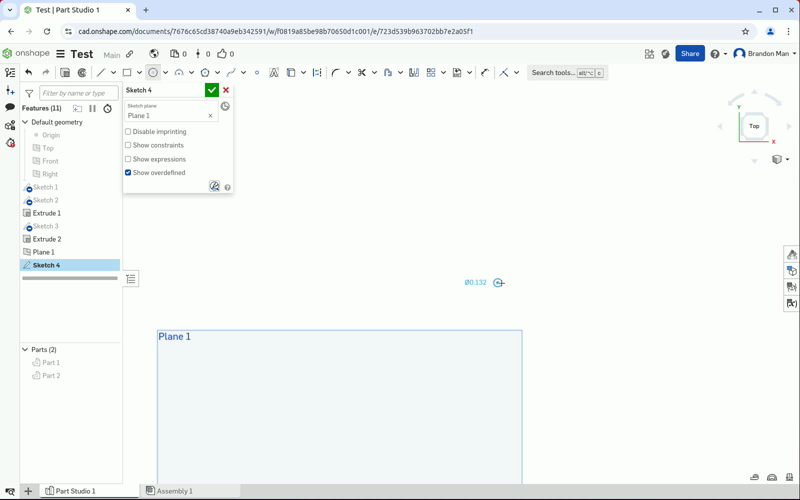
scroll(6)
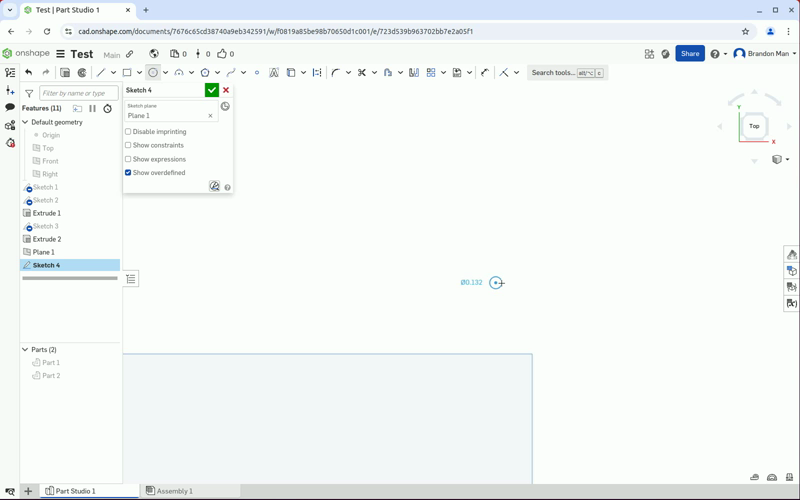
scroll(6)
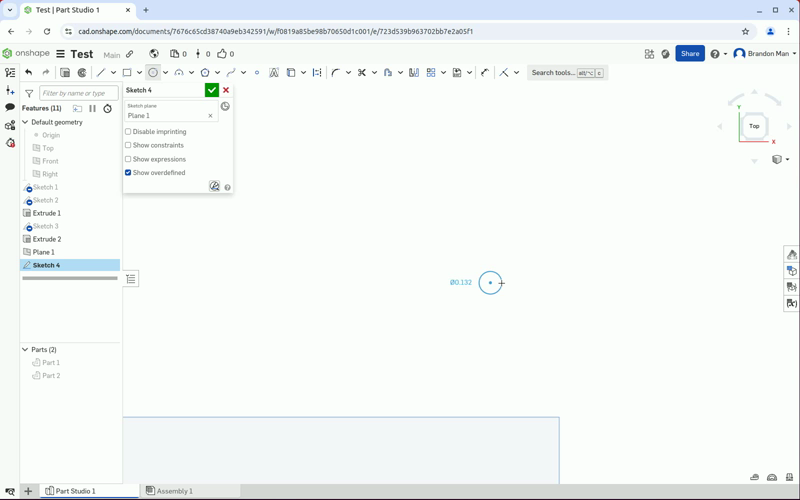
click(501, 282)
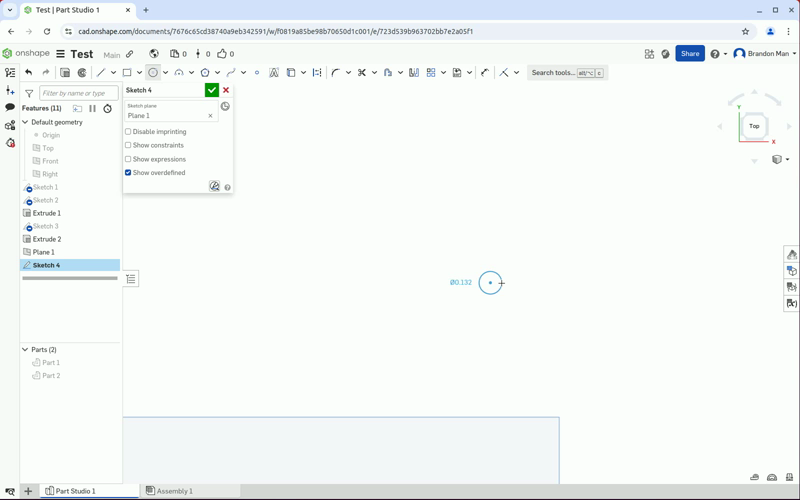
scroll(-6)
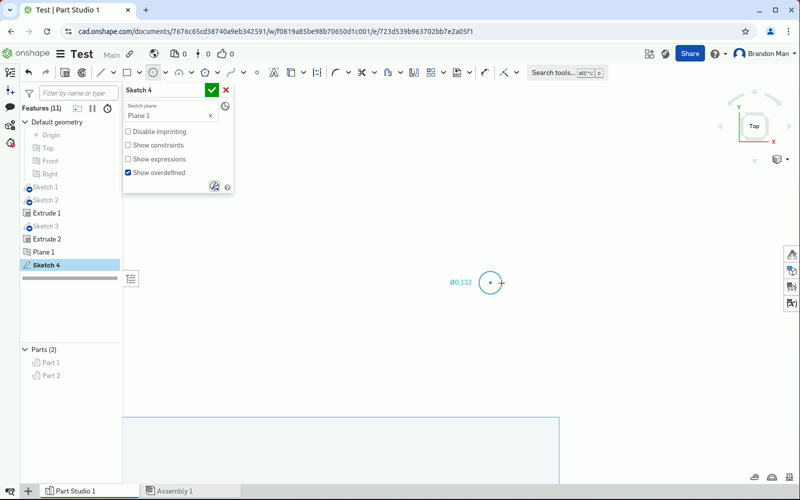
scroll(-6)
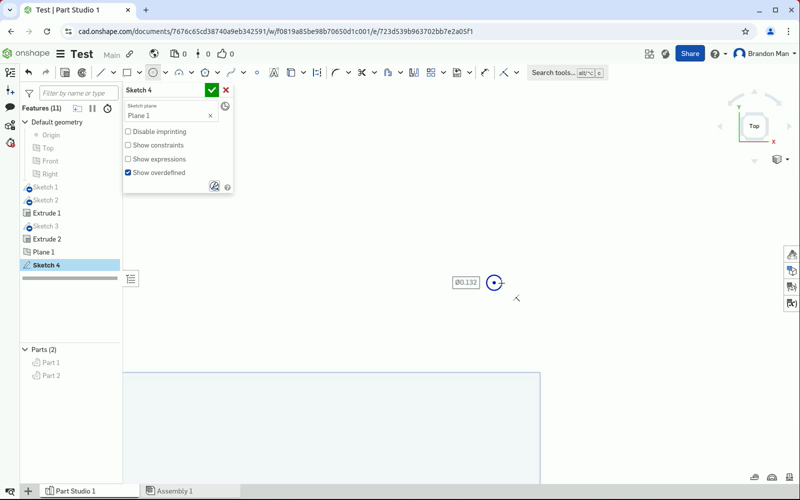
scroll(-6)
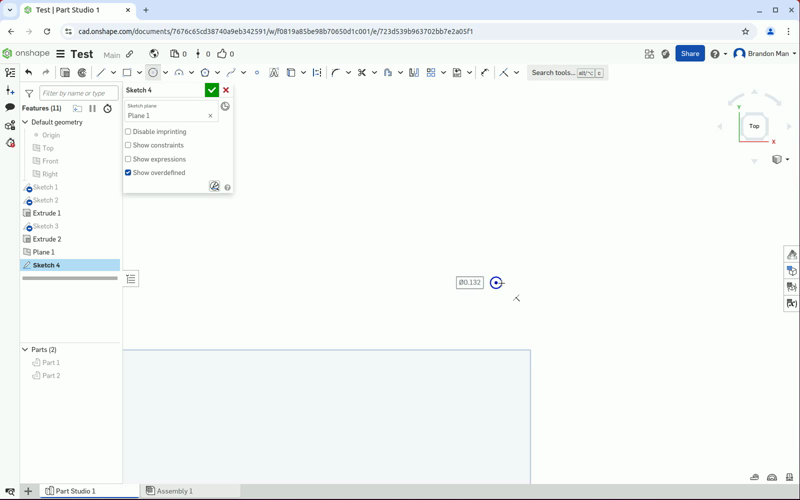
scroll(-6)
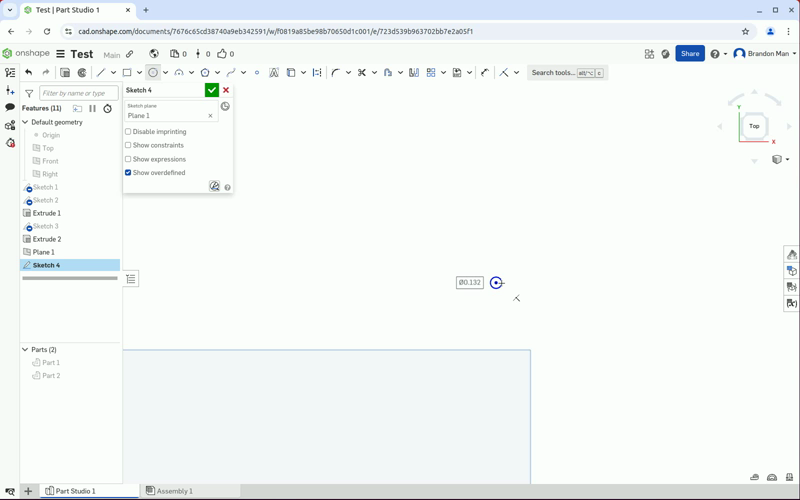
scroll(-6)
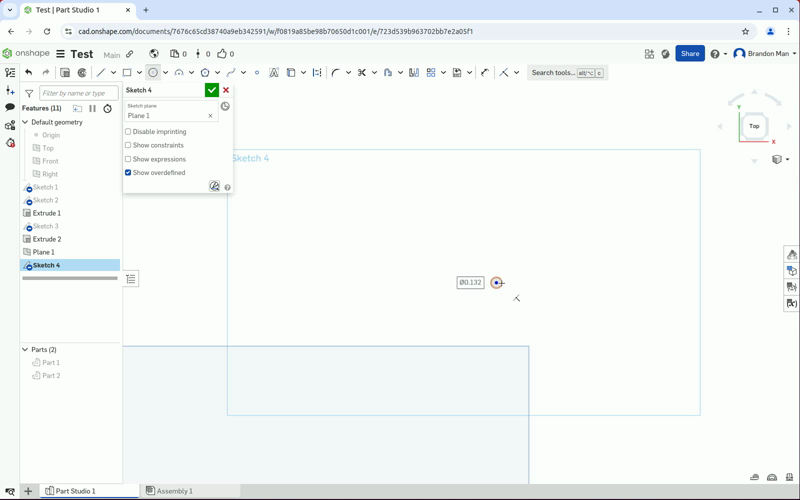
scroll(-6)
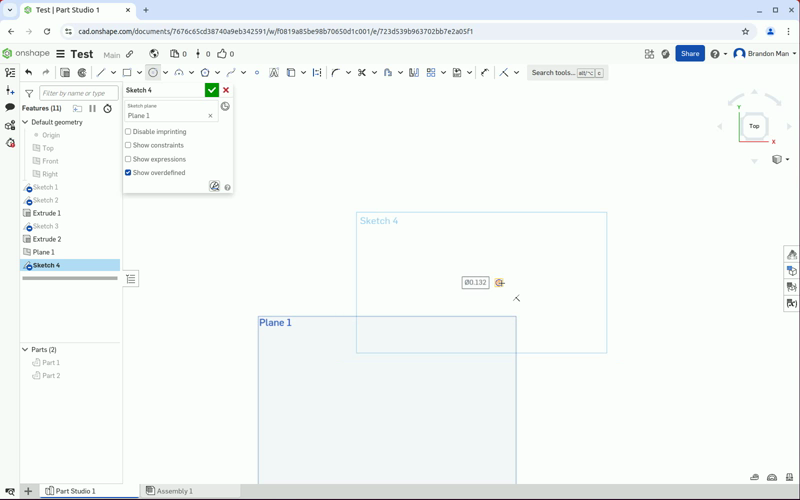
scroll(-6)
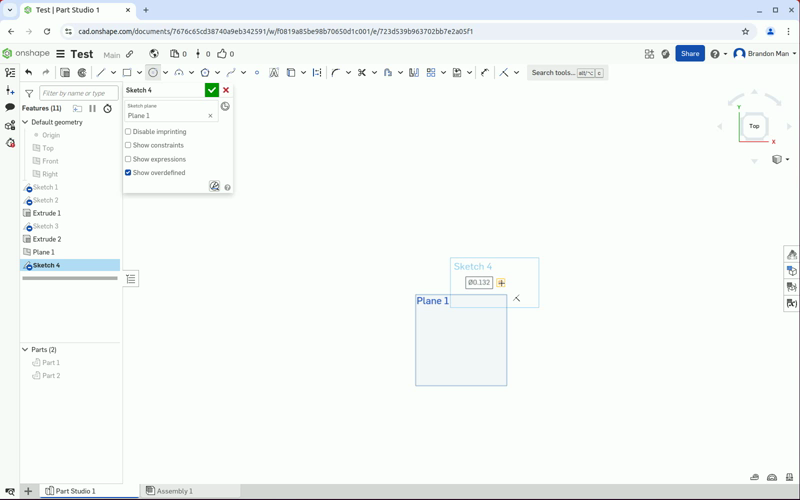
key(esc)
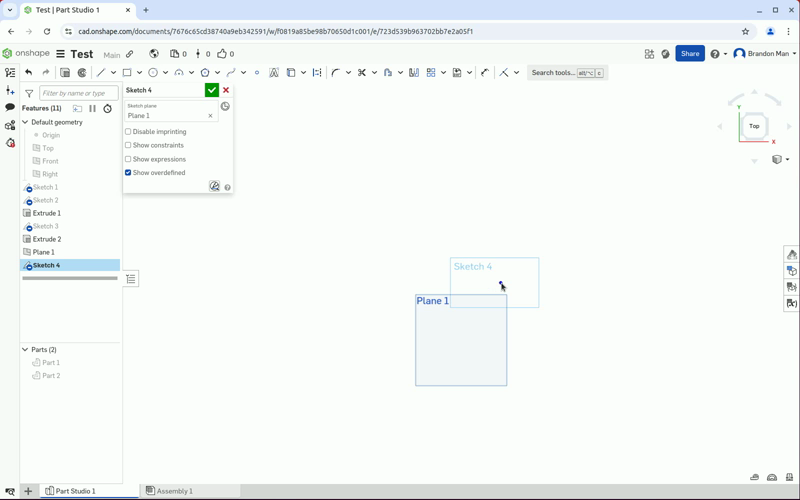
mouse_move(499, 282)
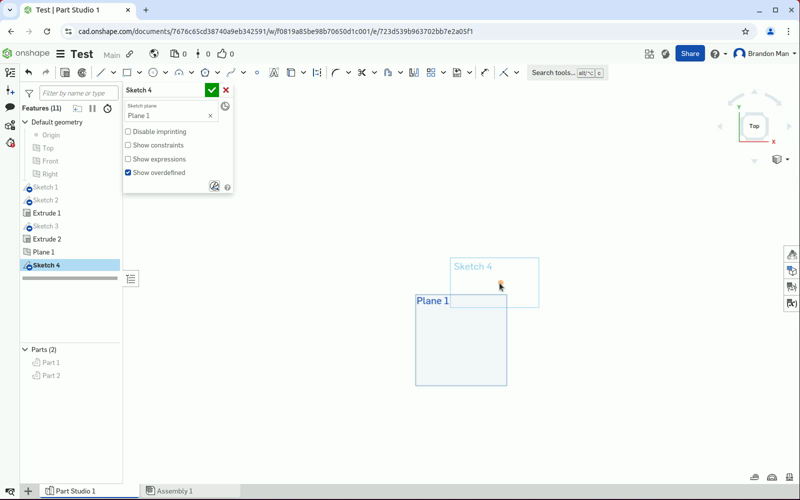
scroll(6)
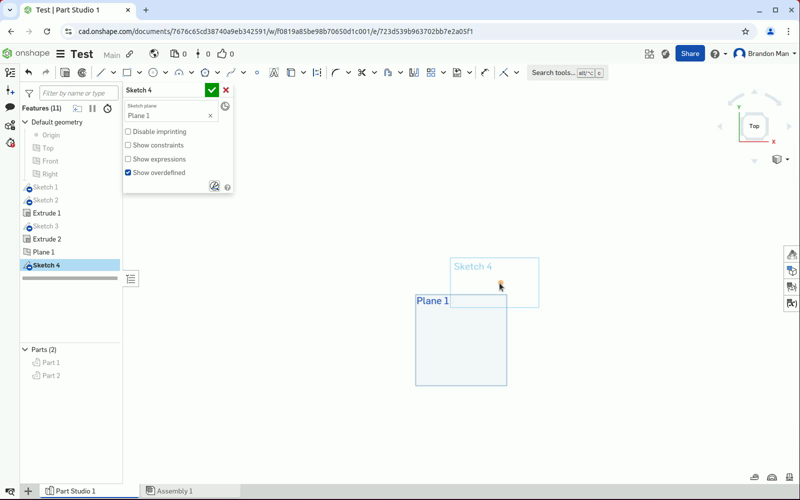
scroll(6)
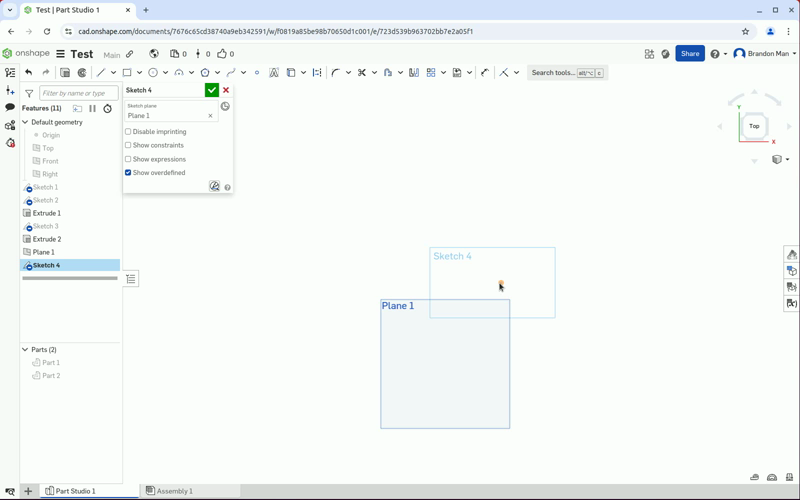
scroll(6)
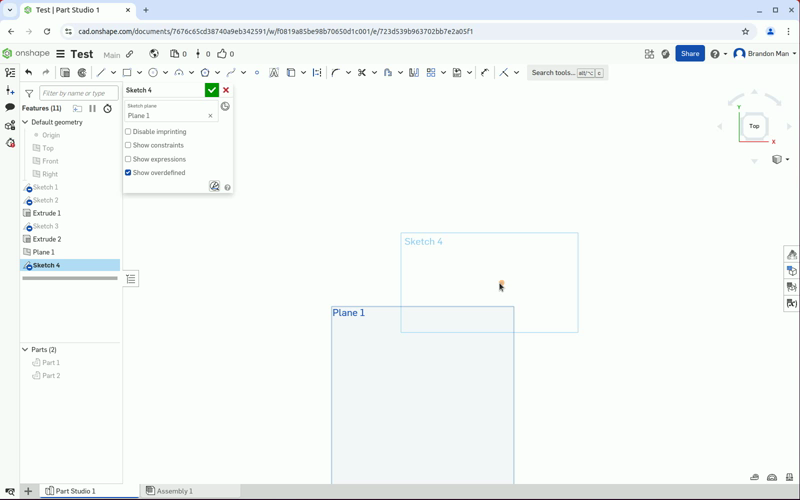
scroll(6)
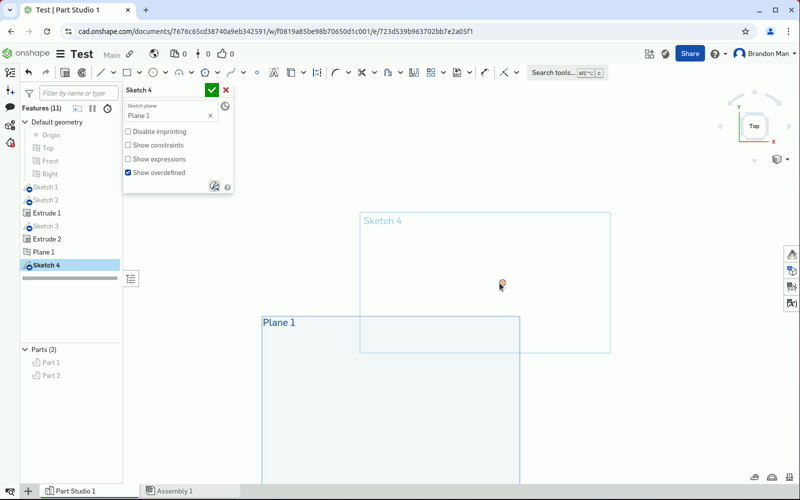
scroll(6)
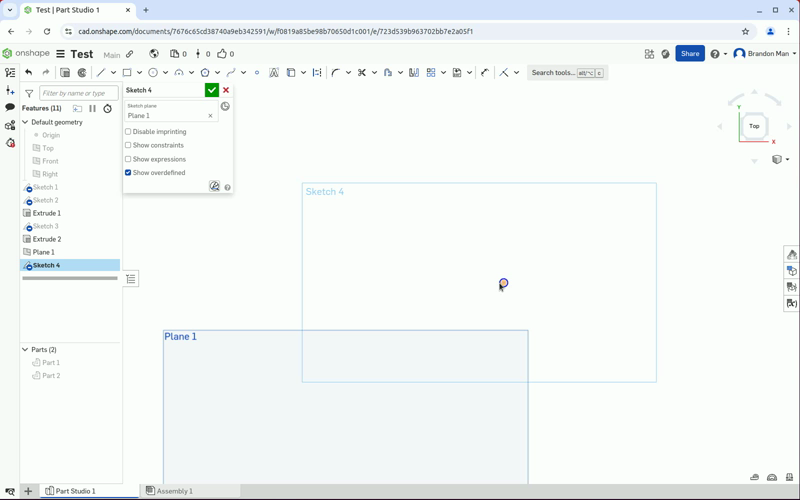
scroll(6)
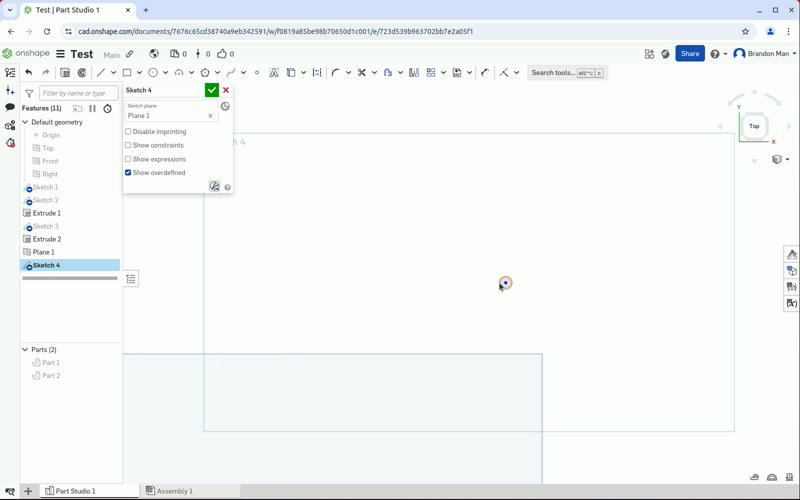
scroll(6)
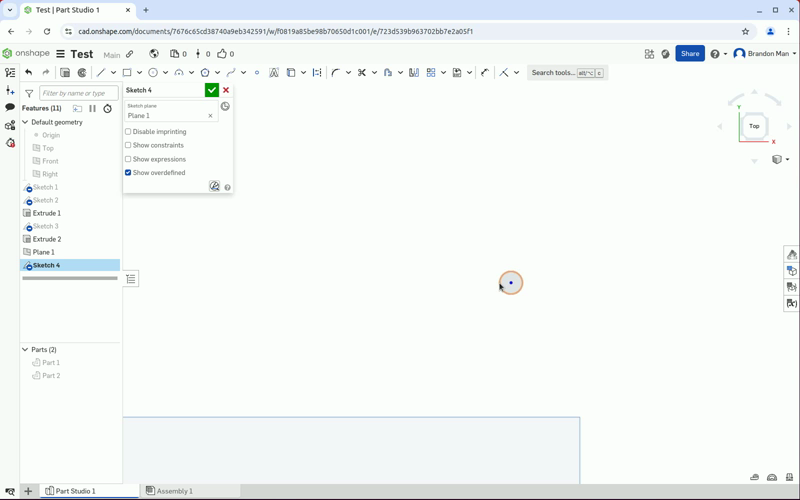
click(499, 282)
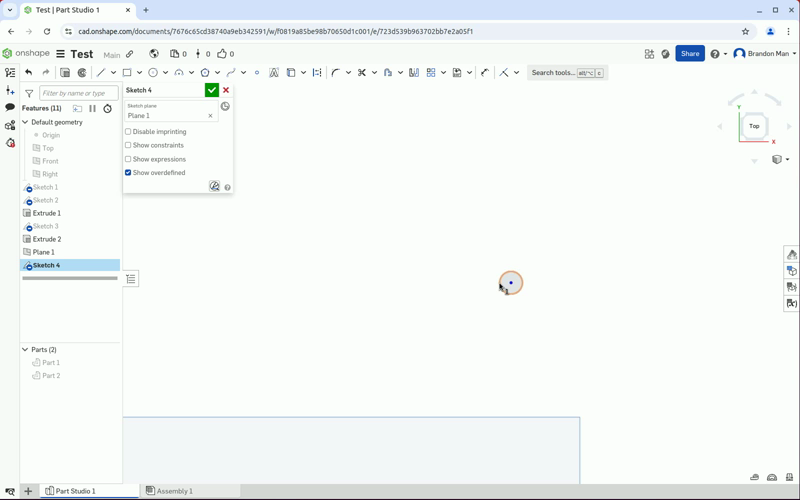
scroll(-6)
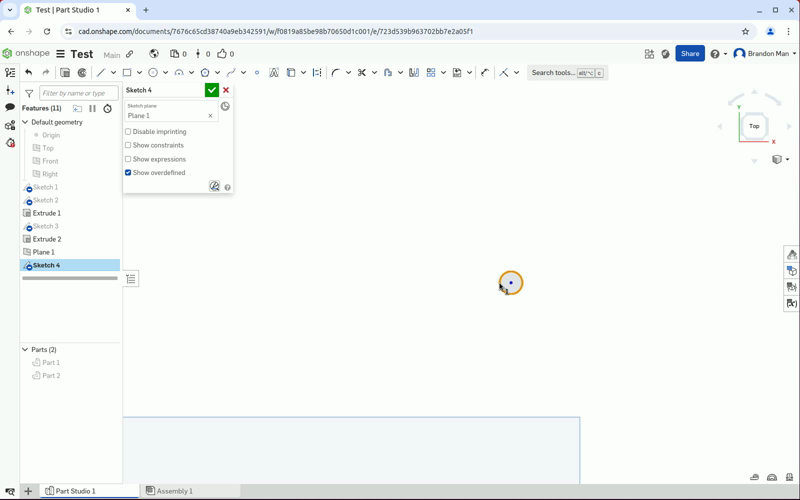
scroll(-6)
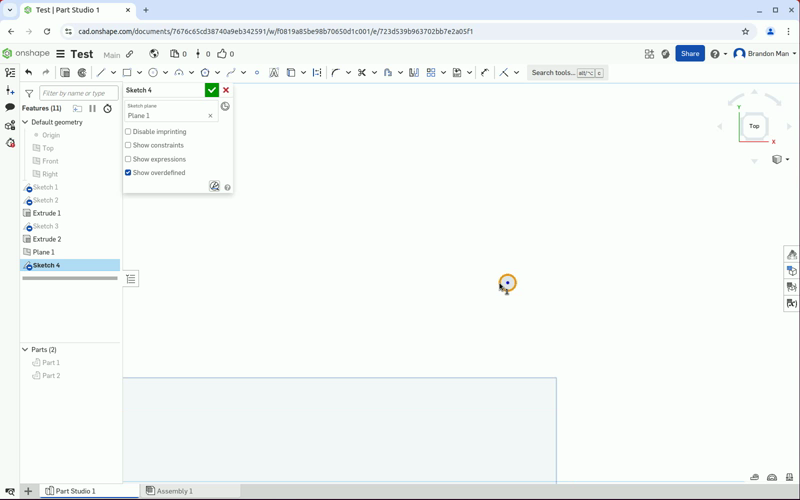
scroll(-6)
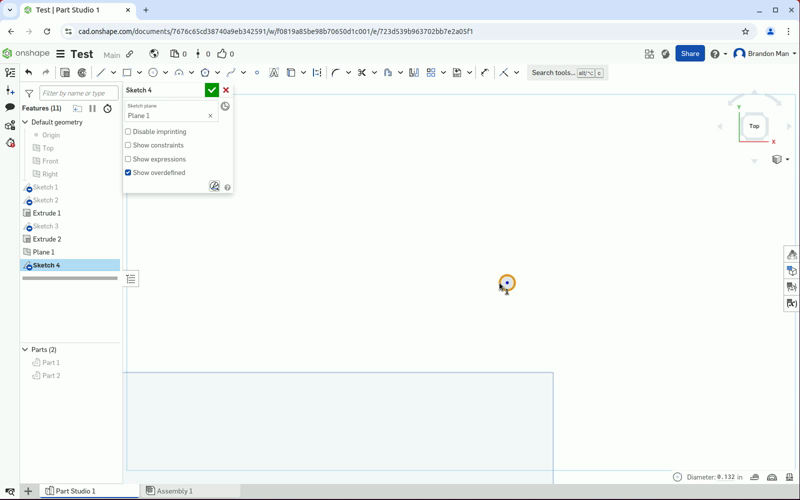
scroll(-6)
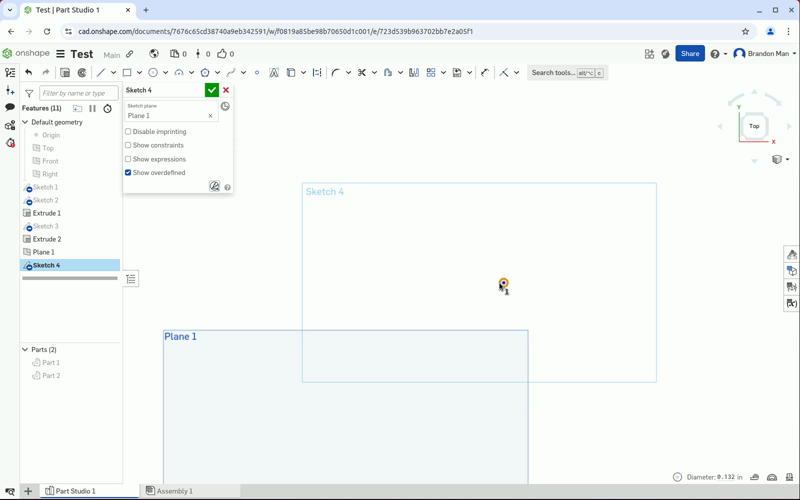
scroll(-6)
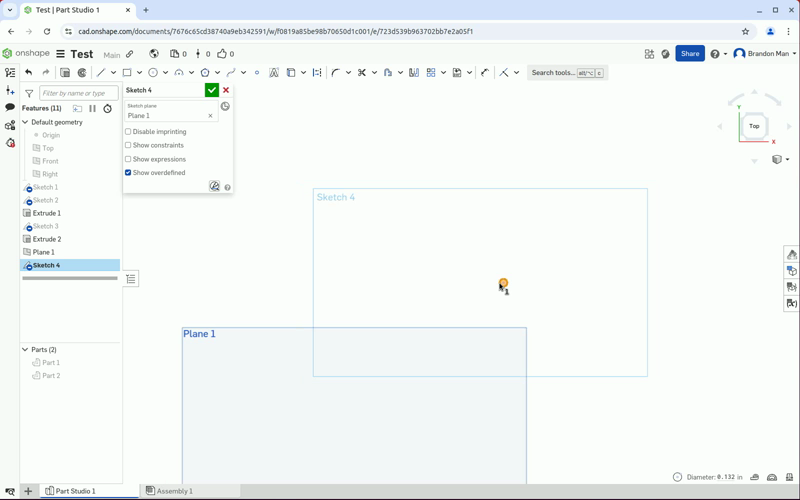
scroll(-6)
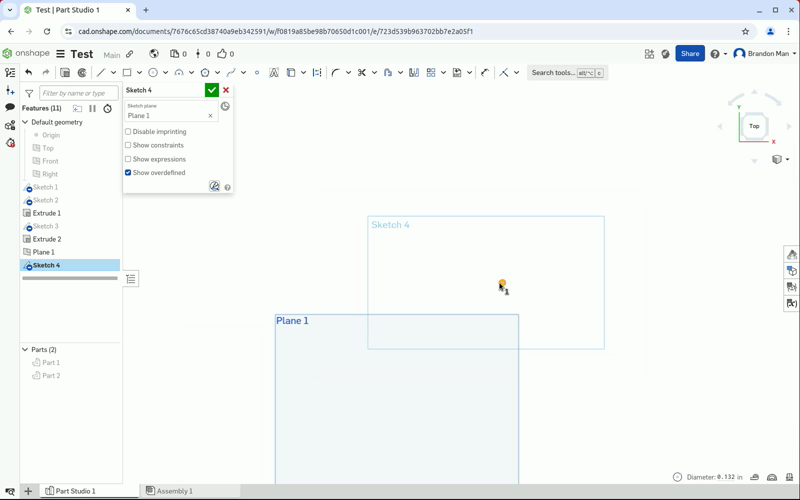
scroll(-6)
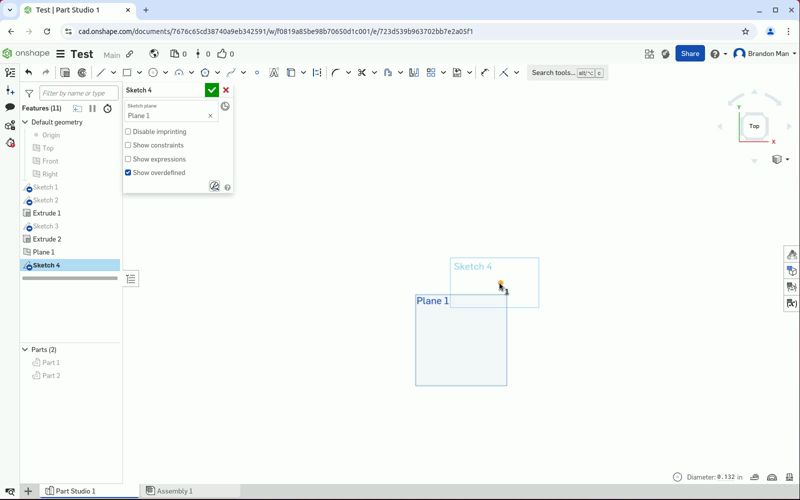
mouse_move(73, 352)
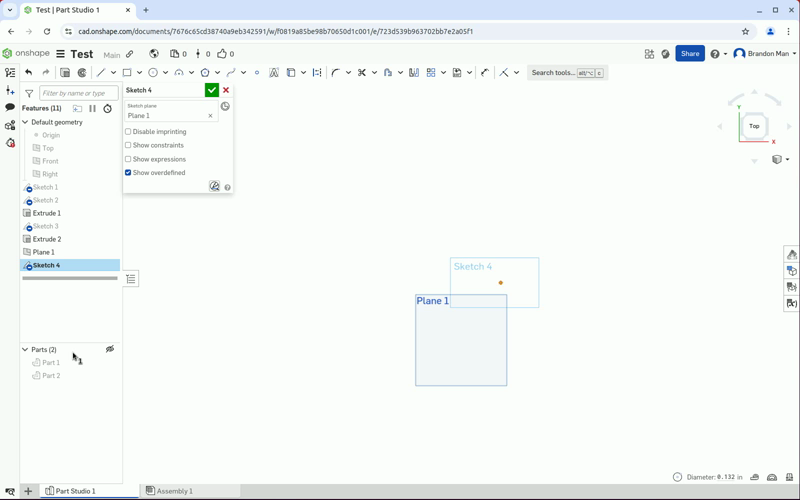
key(shift+y)
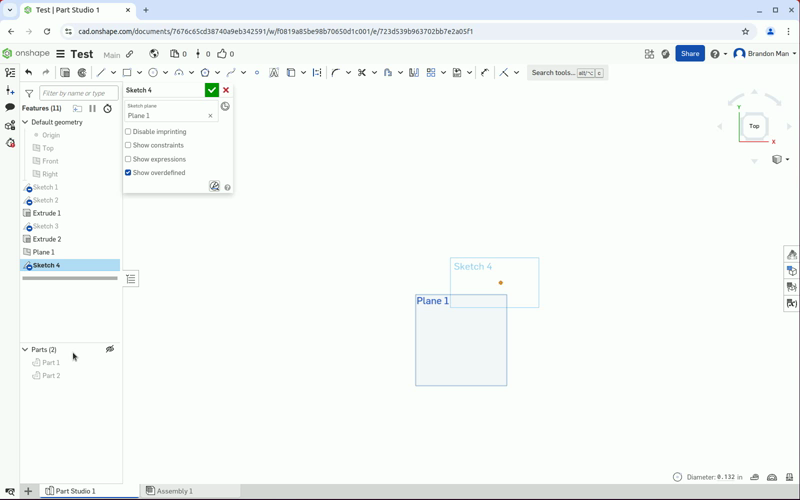
key(shift+e)
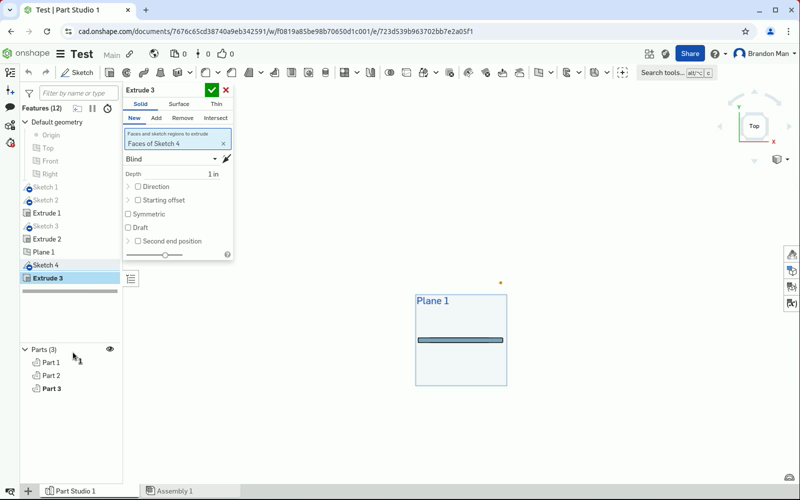
mouse_move(143, 106)
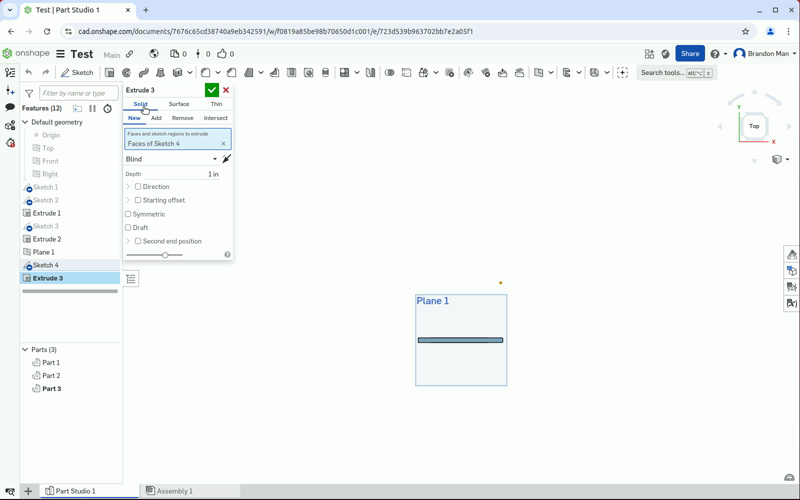
click(143, 106)
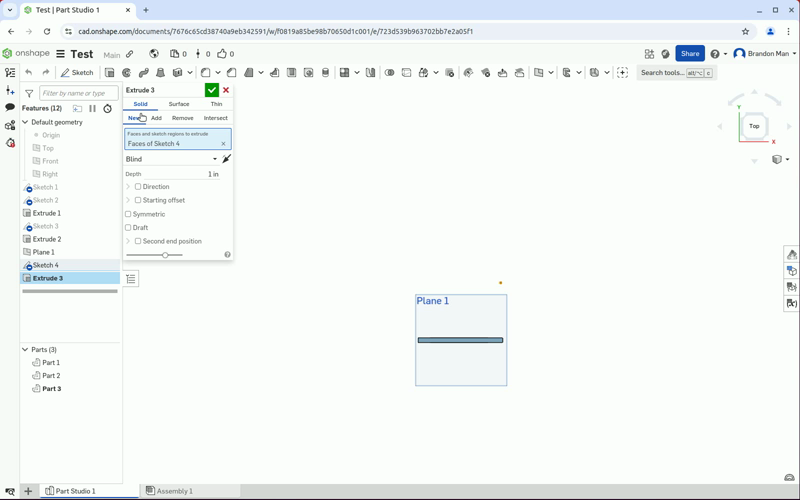
mouse_move(137, 120)
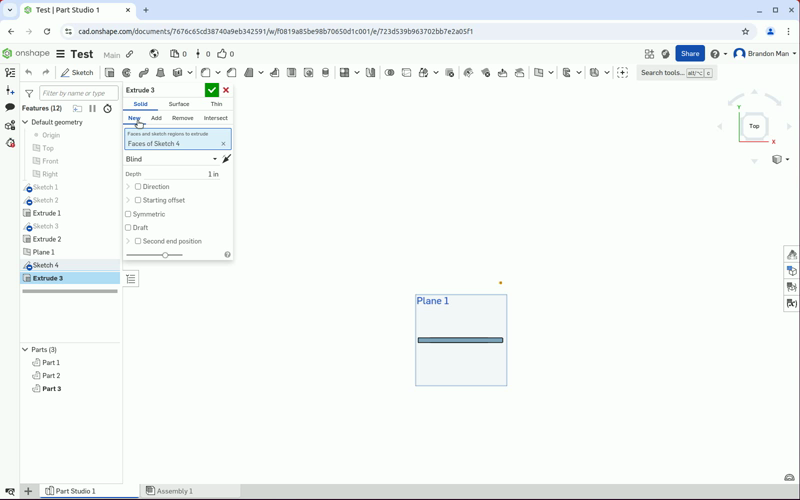
click(137, 120)
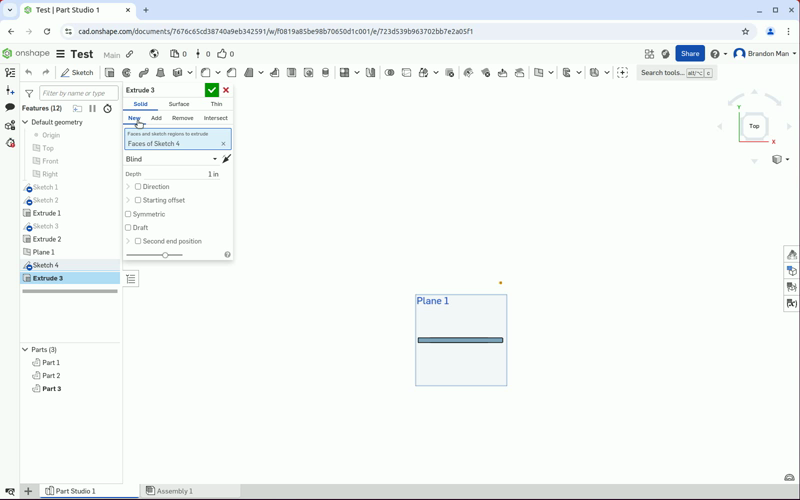
key(tab, 4)
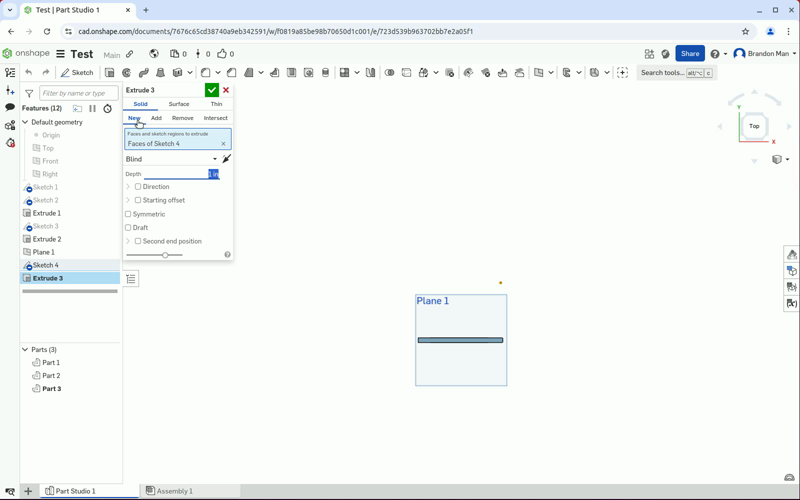
text(0.077)
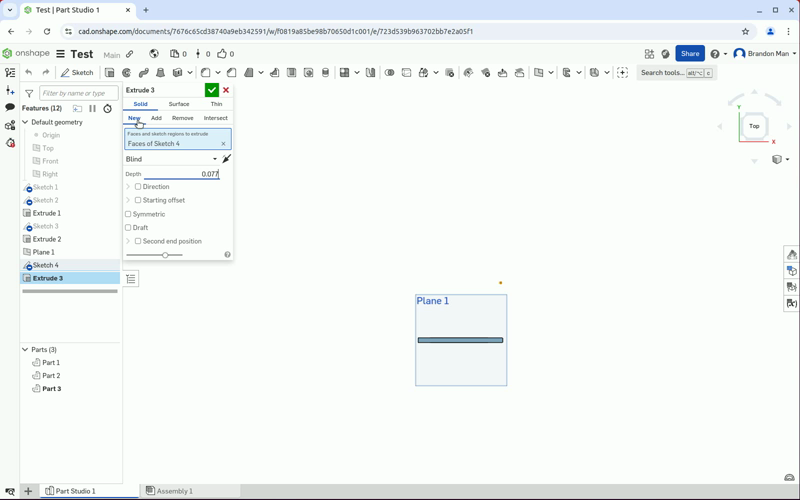
key(tab, 3)
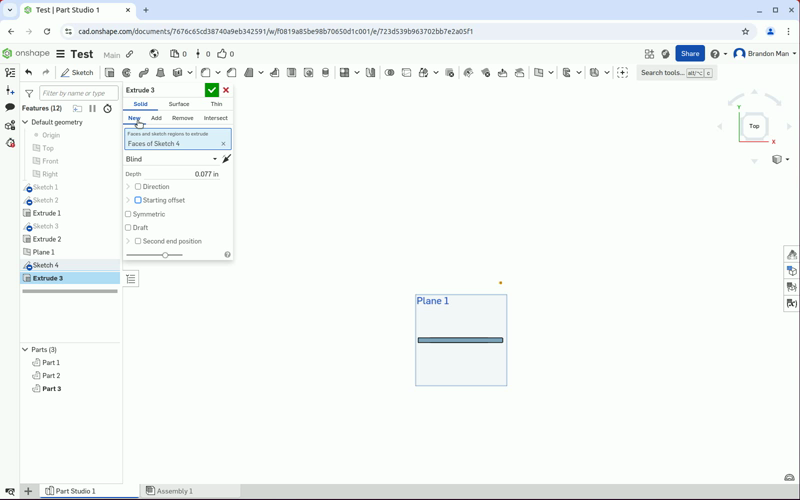
key(tab, 2)
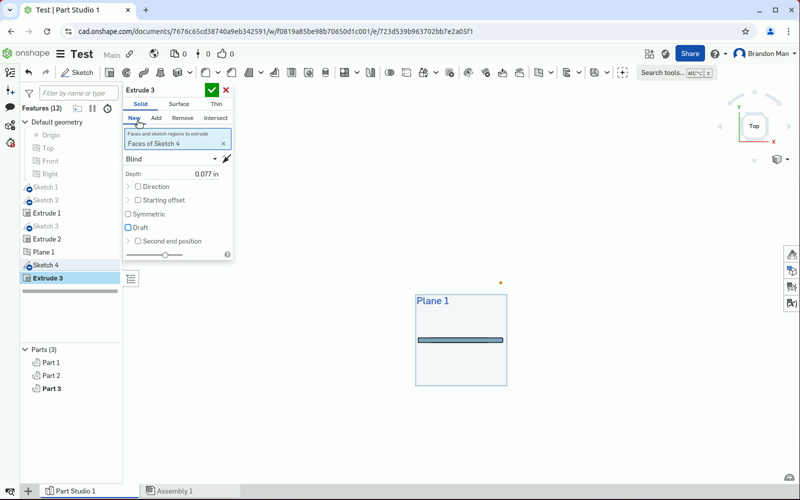
key(space)
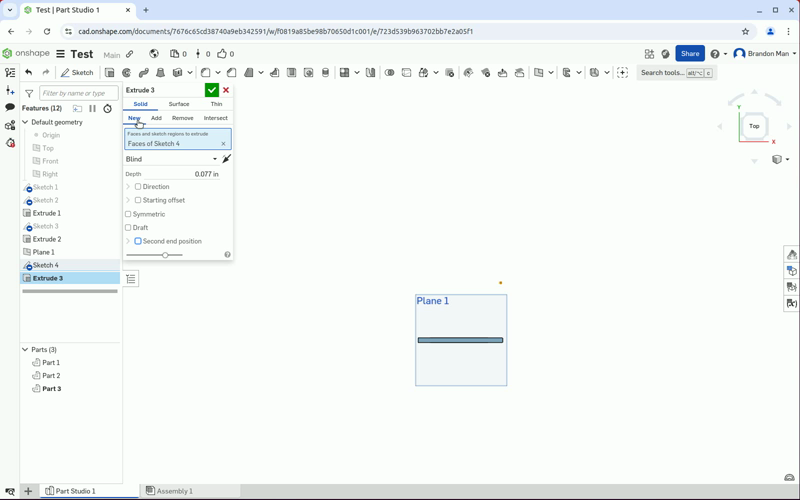
key(tab, 3)
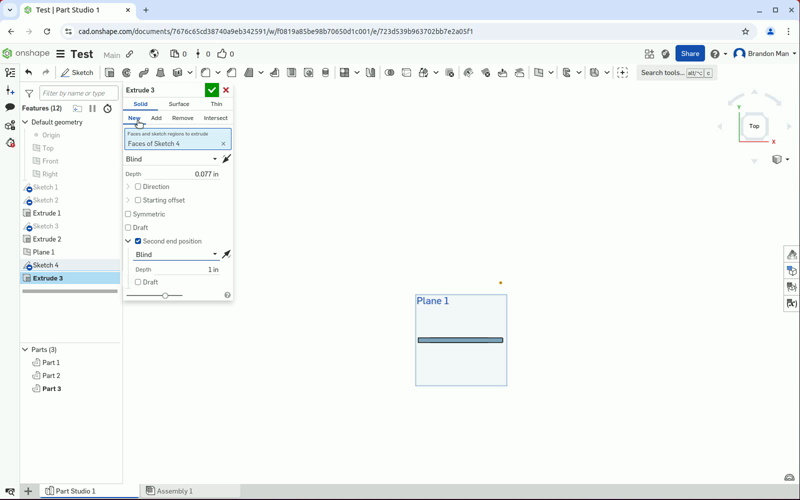
text(9.795)
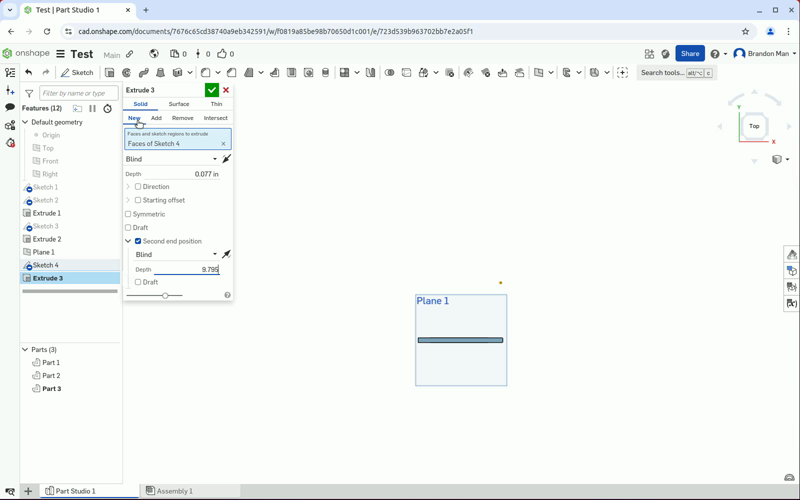
key(enter)
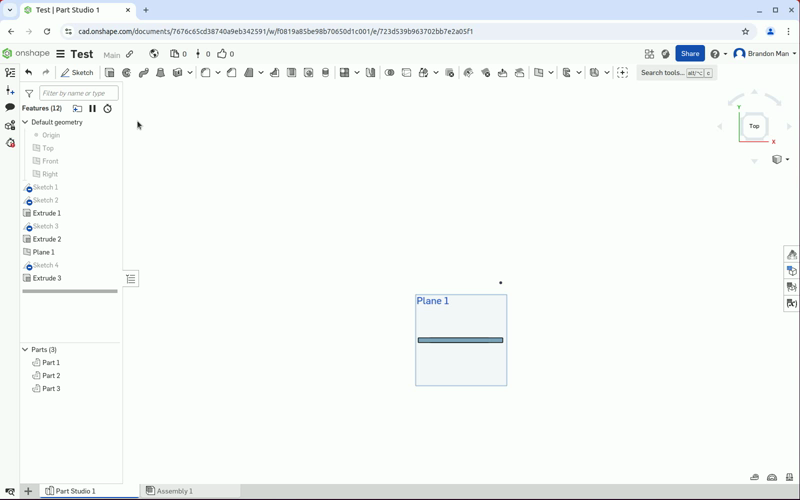
key(shift+h)
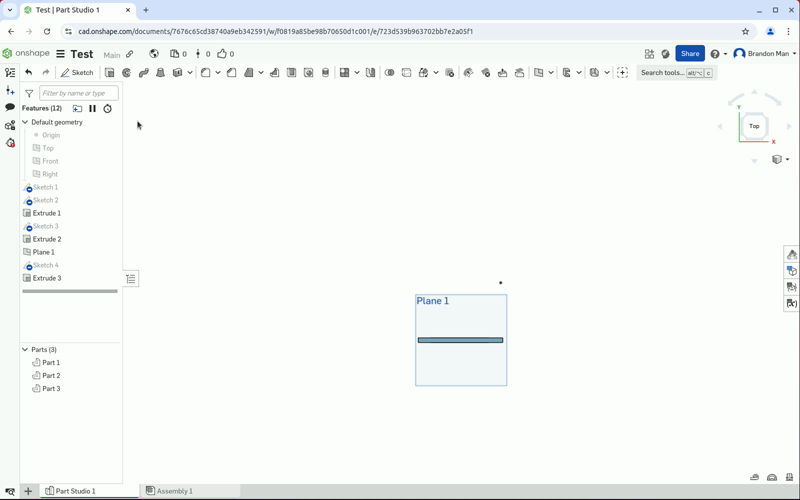
key(shift+h)
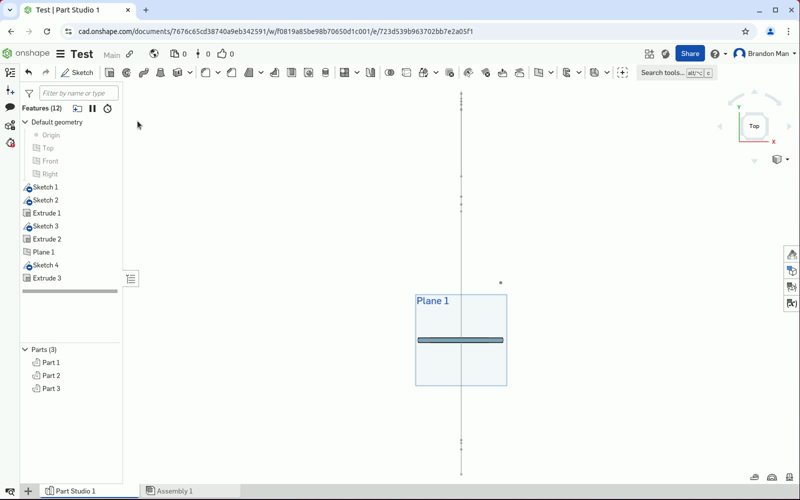
key(shift+7)
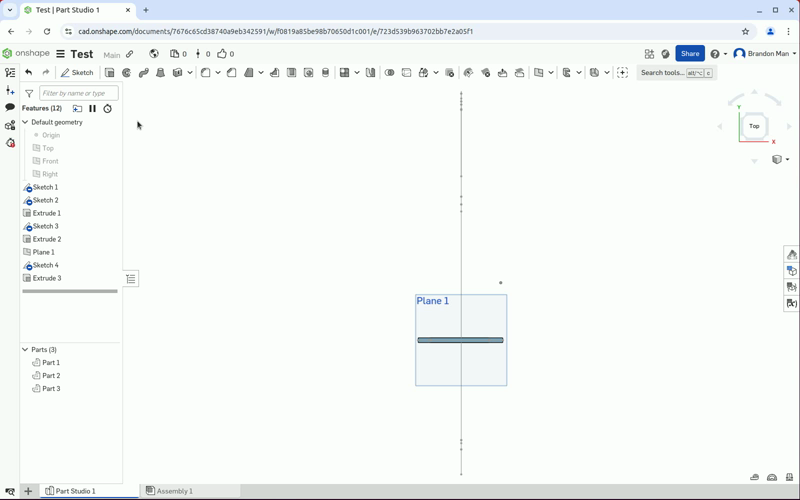
key(up, 3)
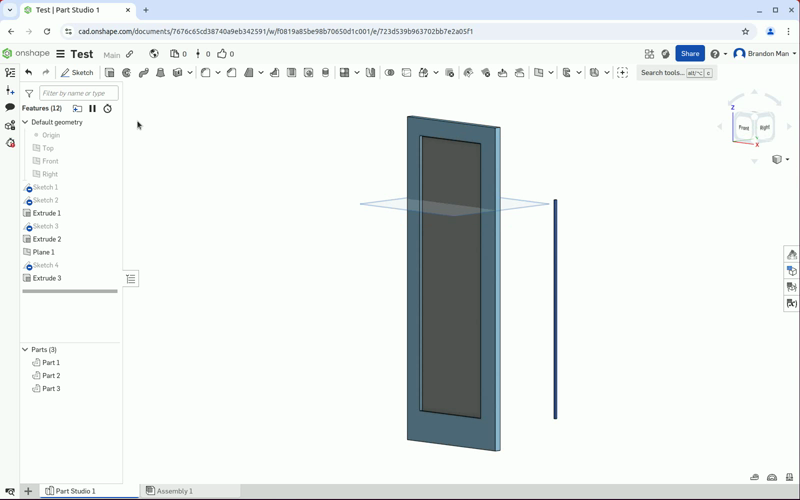
key(left, 3)
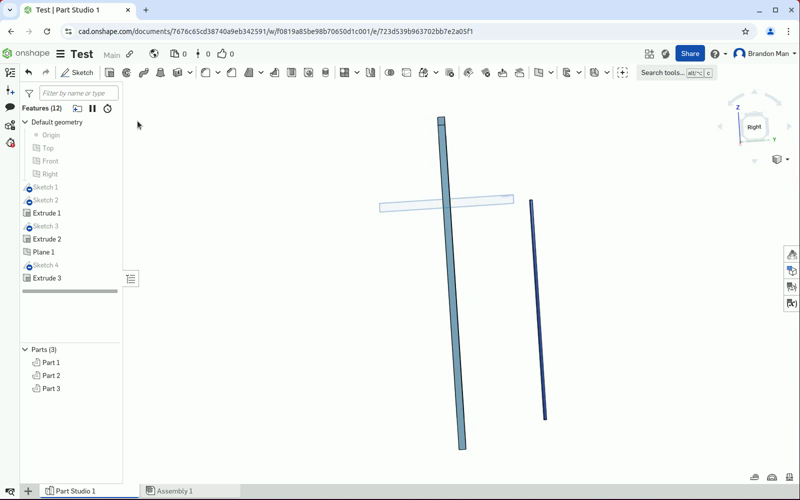
key(right, 3)
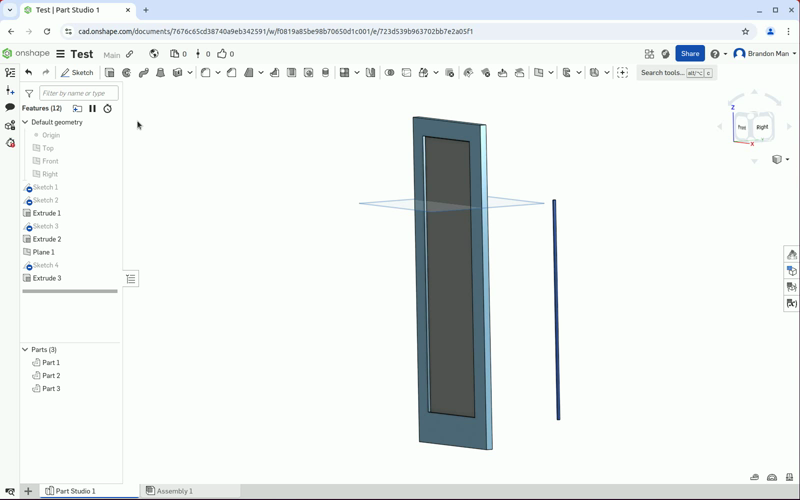
key(down, 3)
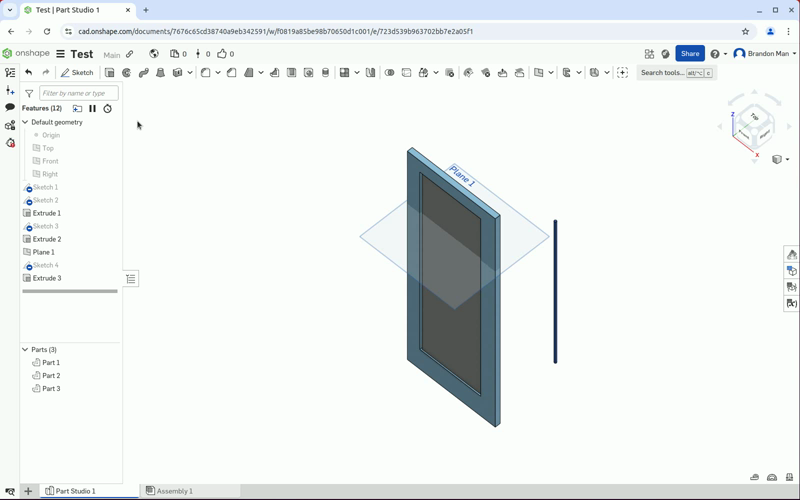
mouse_move(73, 189)
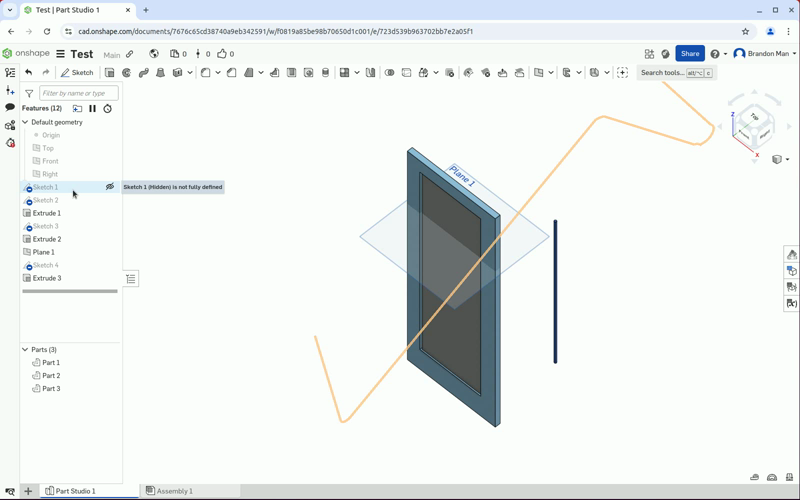
click(73, 189)